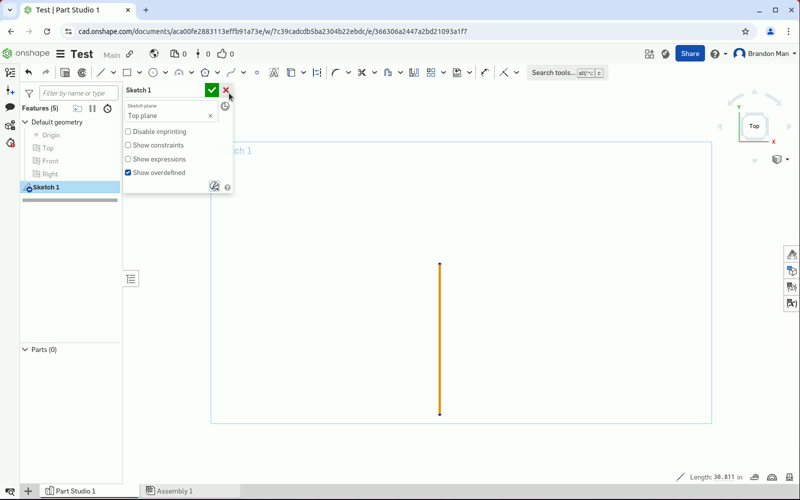
key(shift+h)
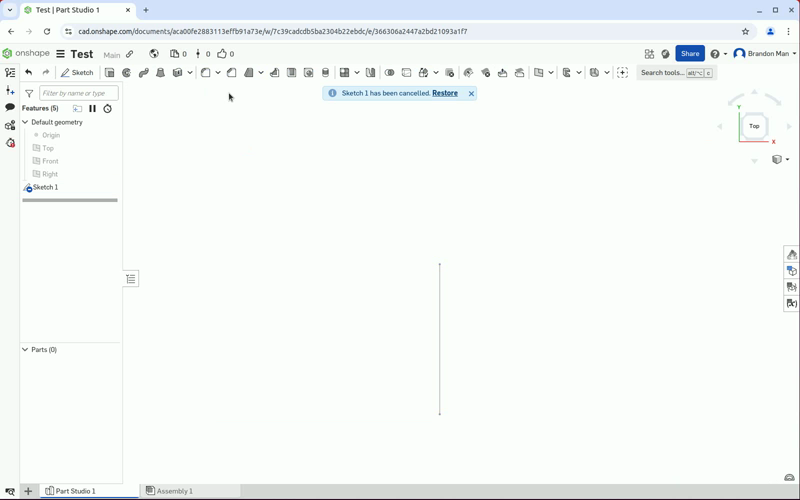
key(shift+s)
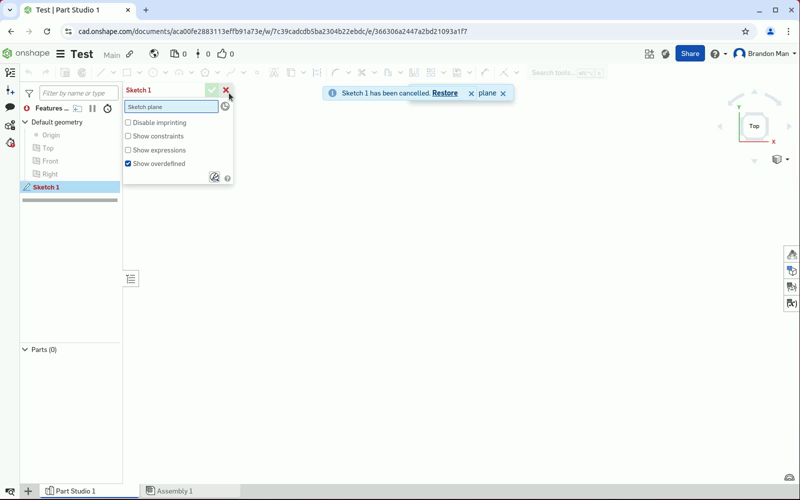
mouse_move(73, 150)
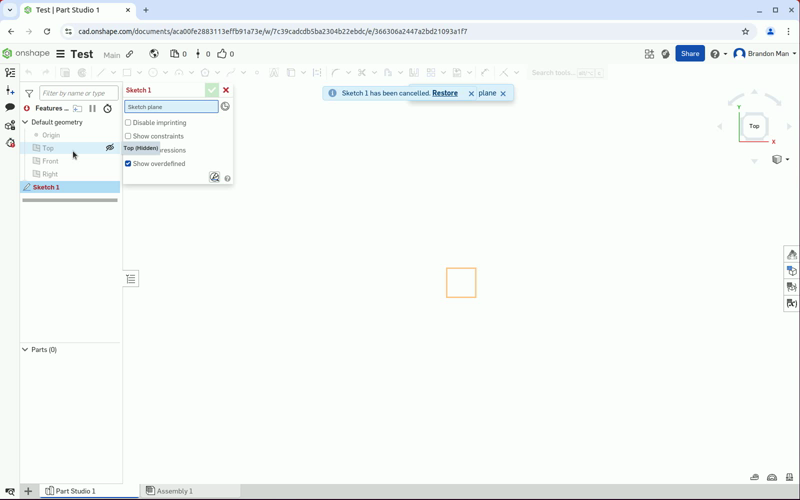
click(73, 150)
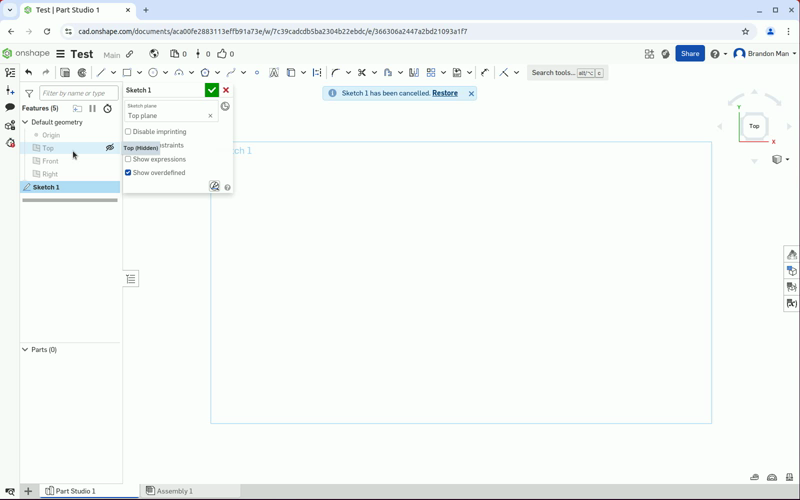
mouse_move(73, 352)
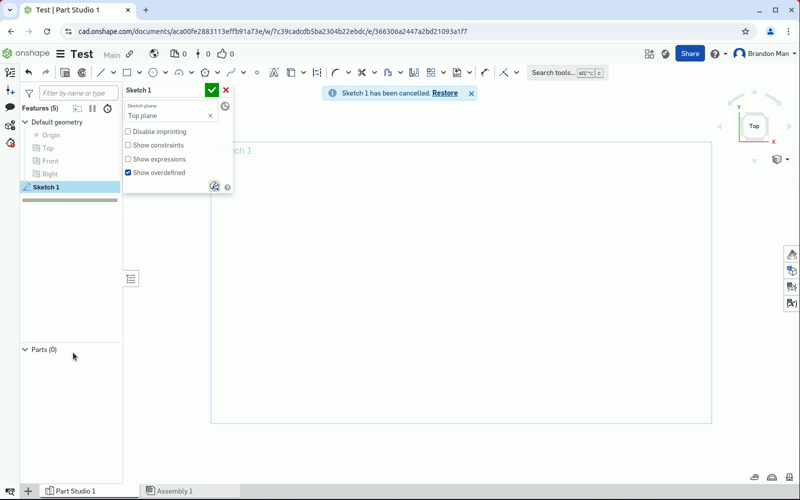
key(y)
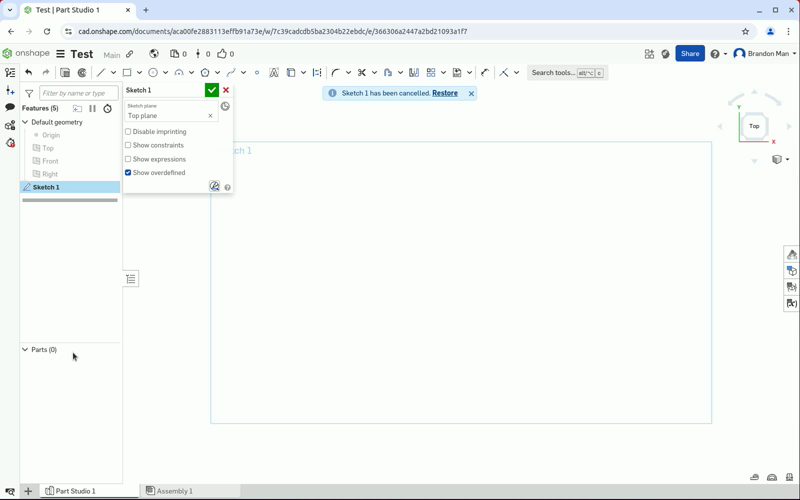
key(l)
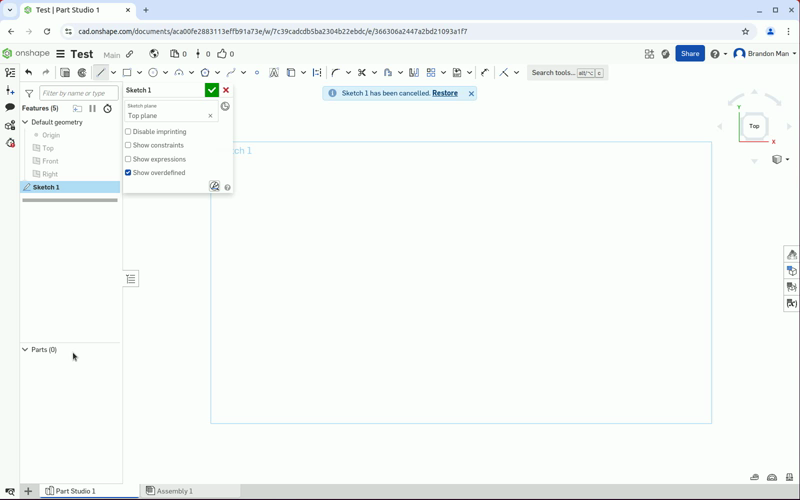
key_down(shift)
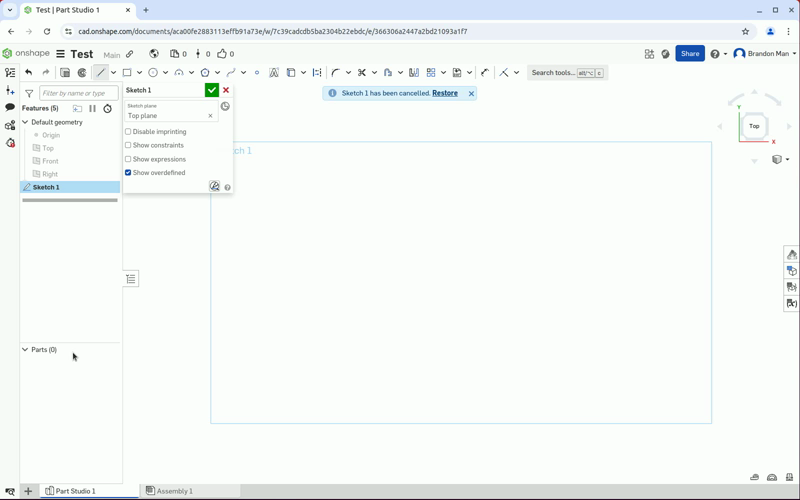
mouse_move(460, 282)
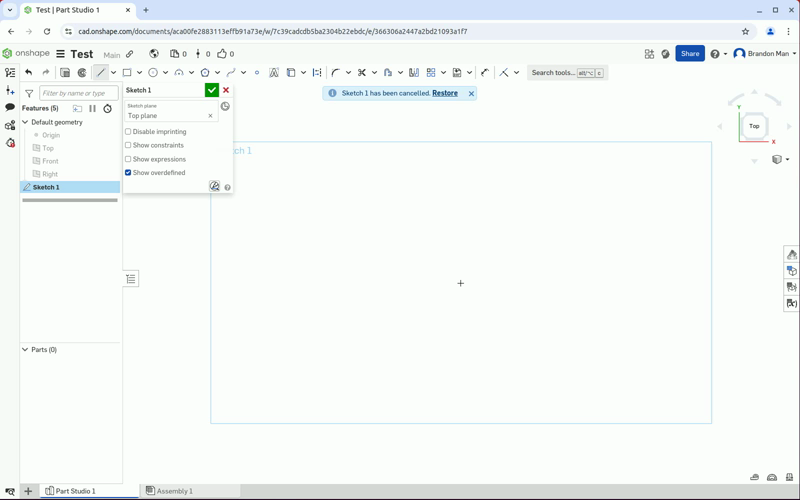
click(460, 282)
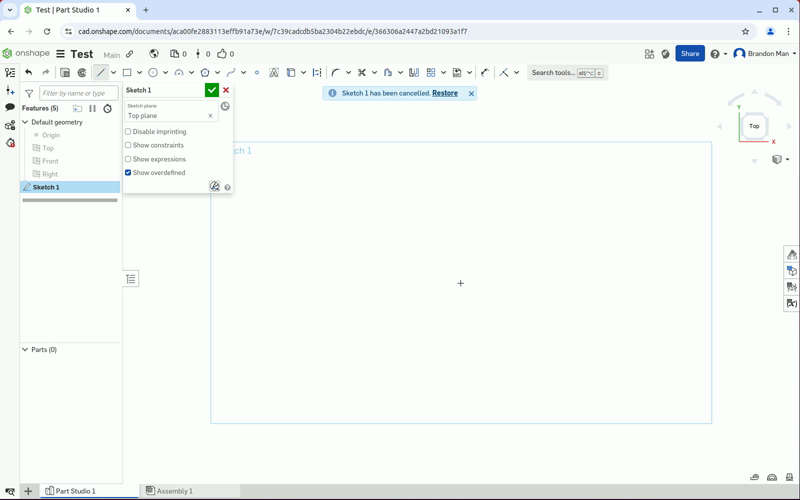
key_up(shift)
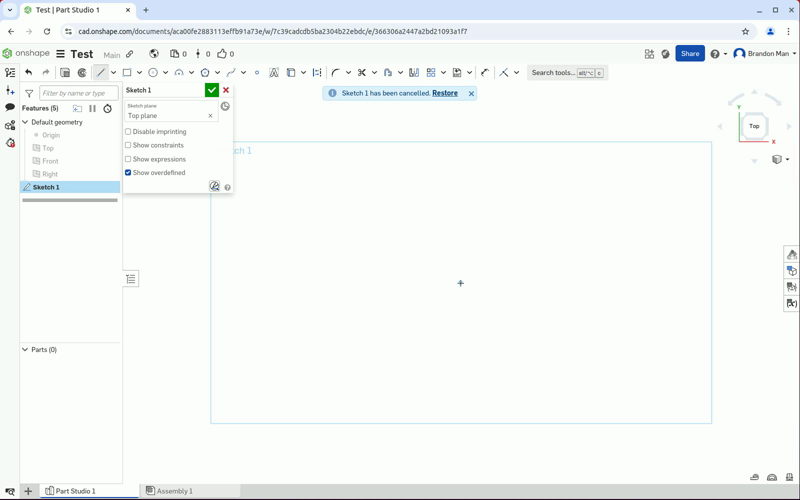
key_down(shift)
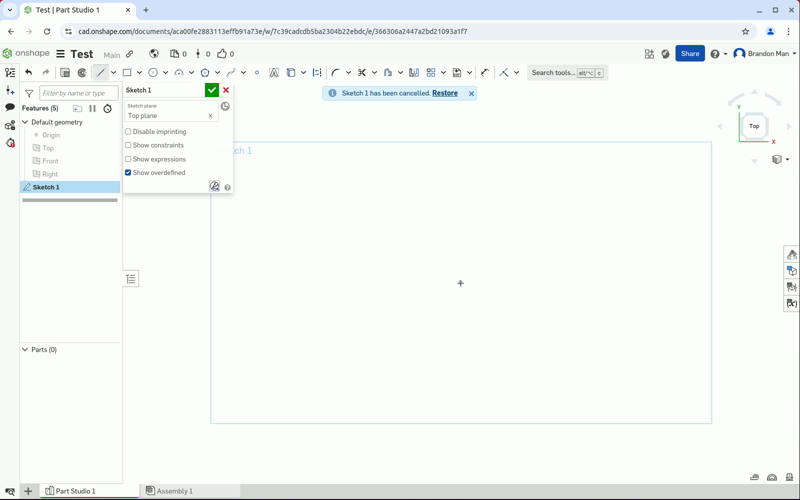
mouse_move(573, 282)
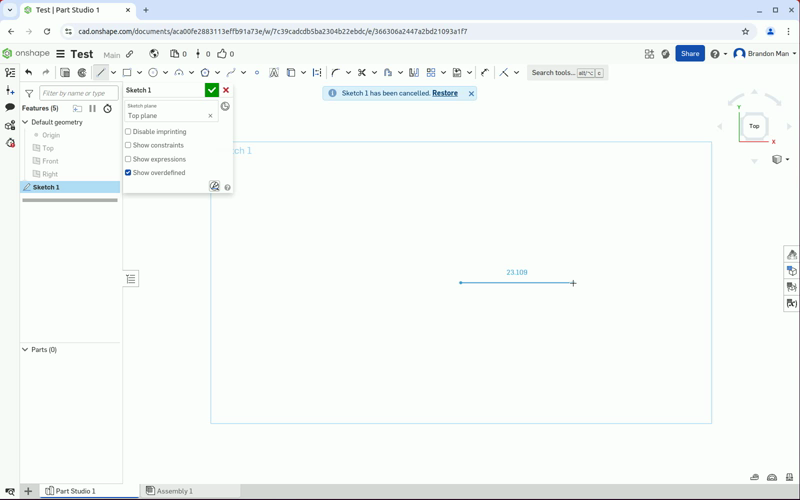
click(573, 282)
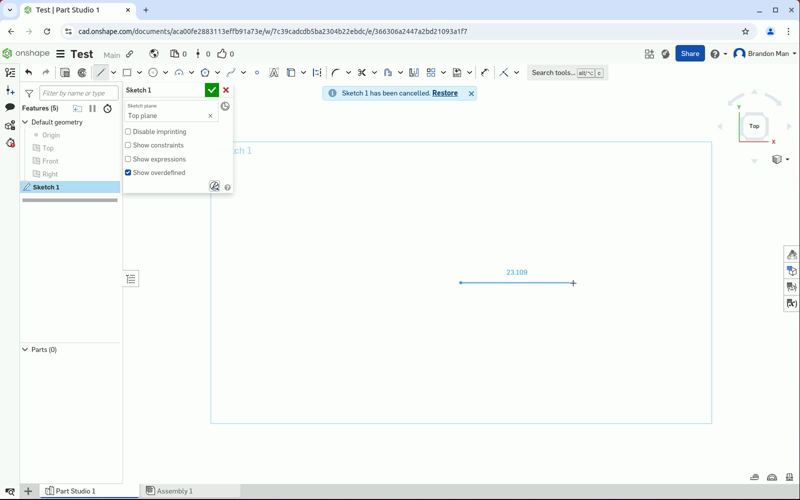
key_up(shift)
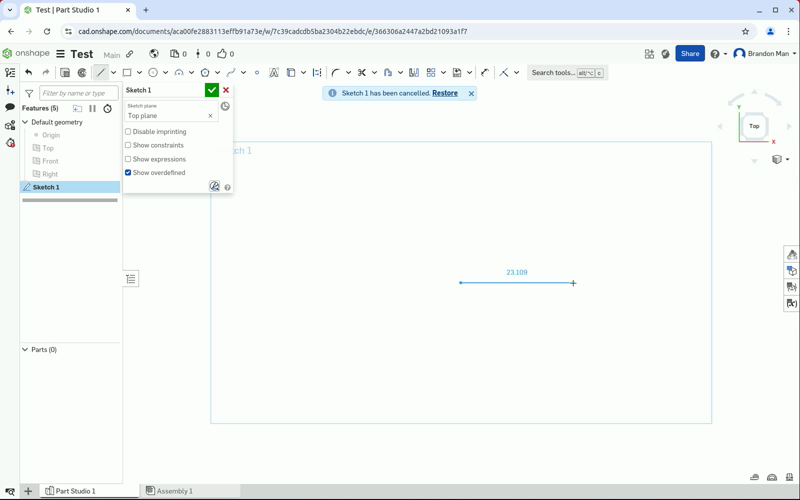
key_down(shift)
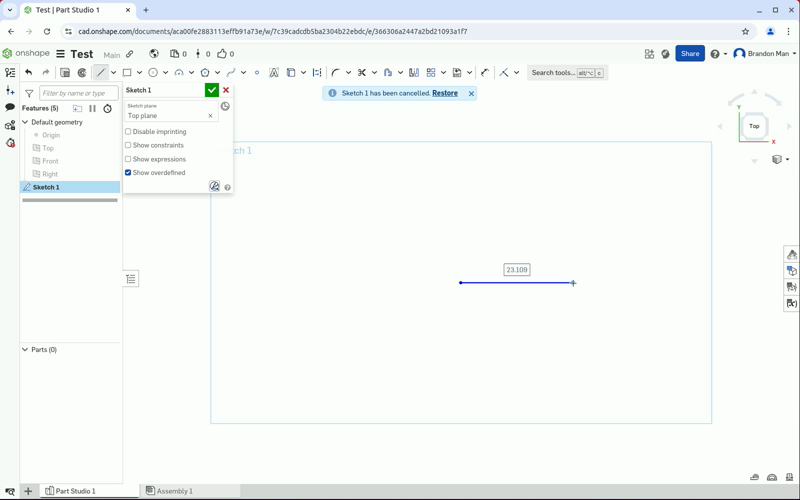
mouse_move(589, 282)
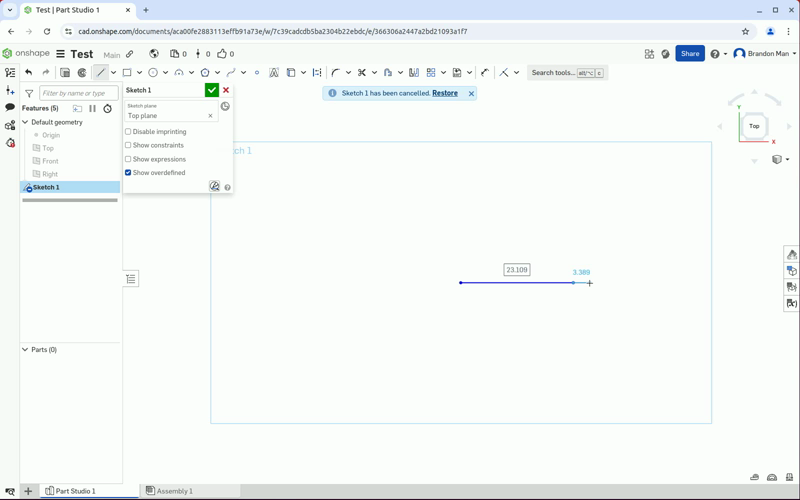
mouse_move(573, 247)
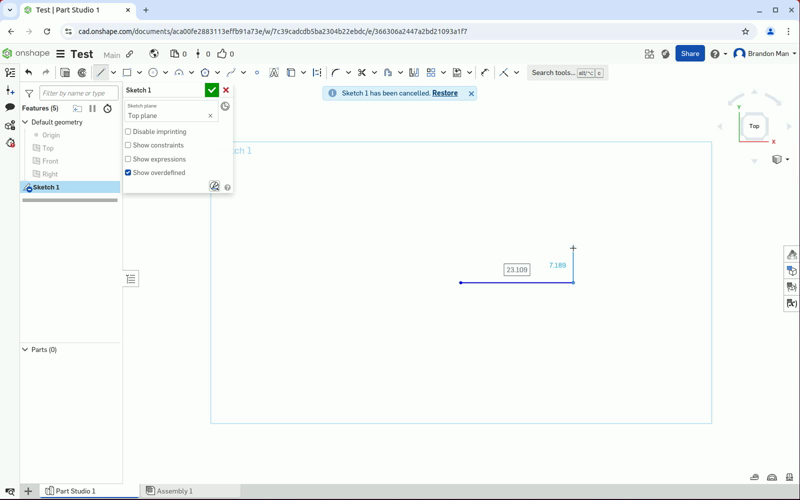
click(573, 247)
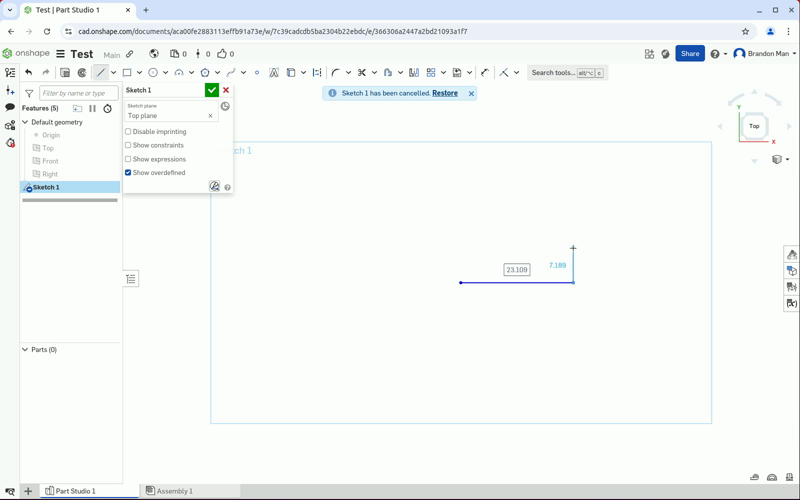
key_up(shift)
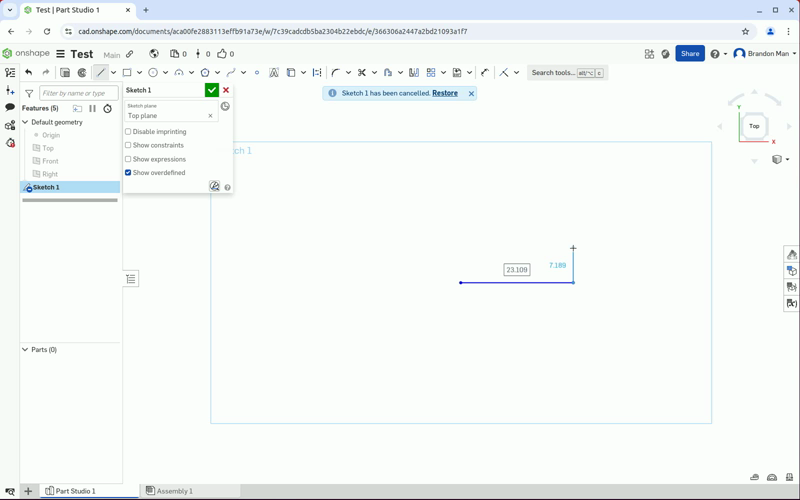
key_down(shift)
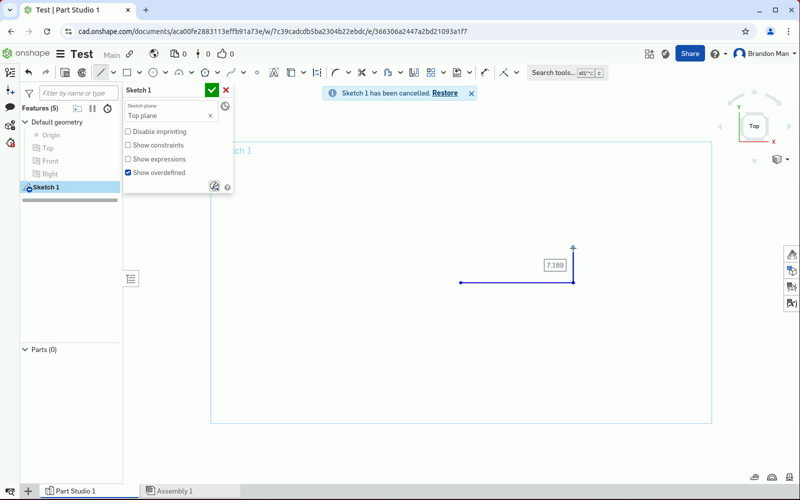
mouse_move(460, 247)
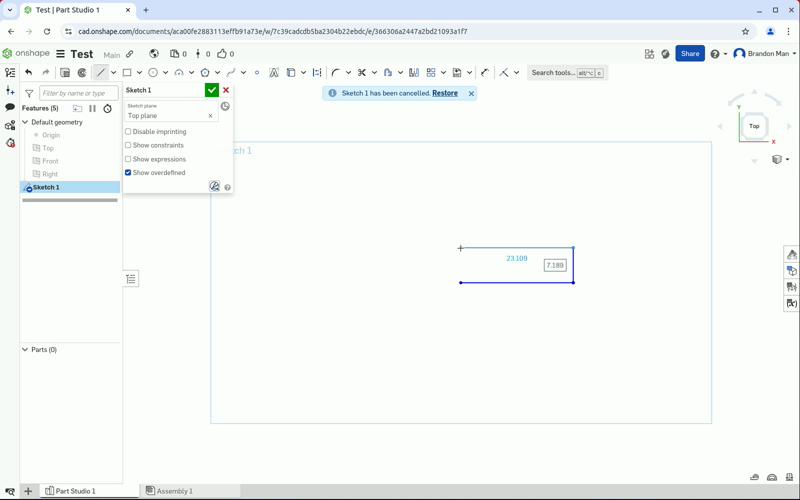
click(460, 247)
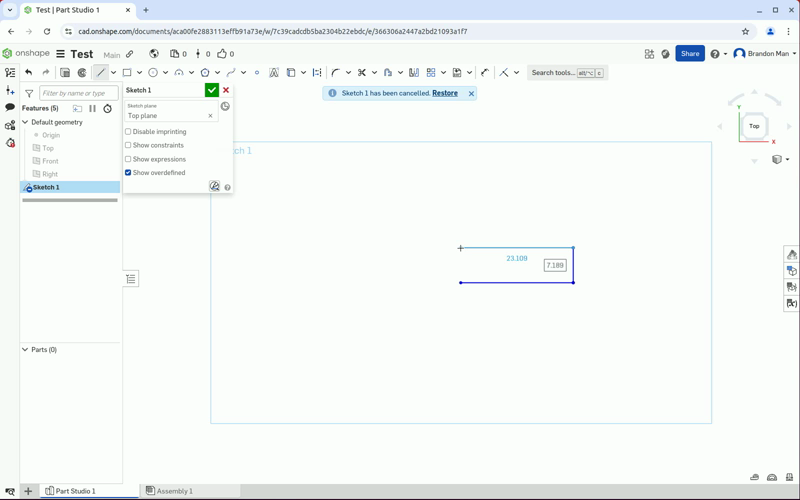
key_up(shift)
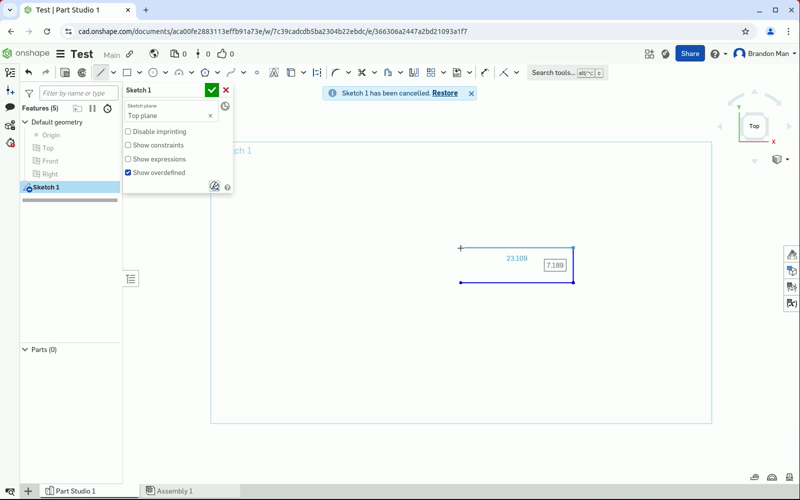
mouse_move(490, 247)
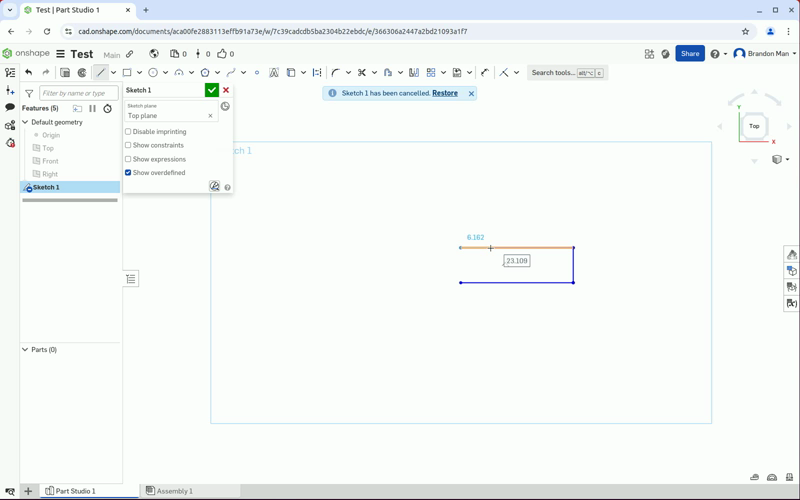
key_down(shift)
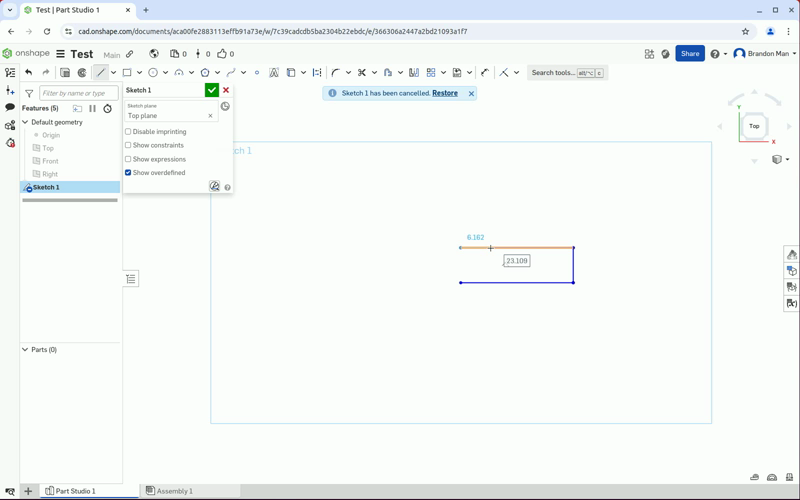
mouse_move(460, 282)
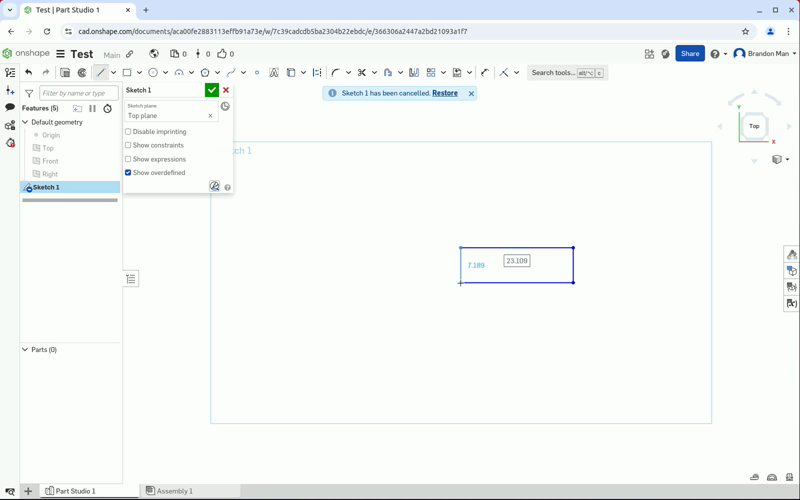
key_up(shift)
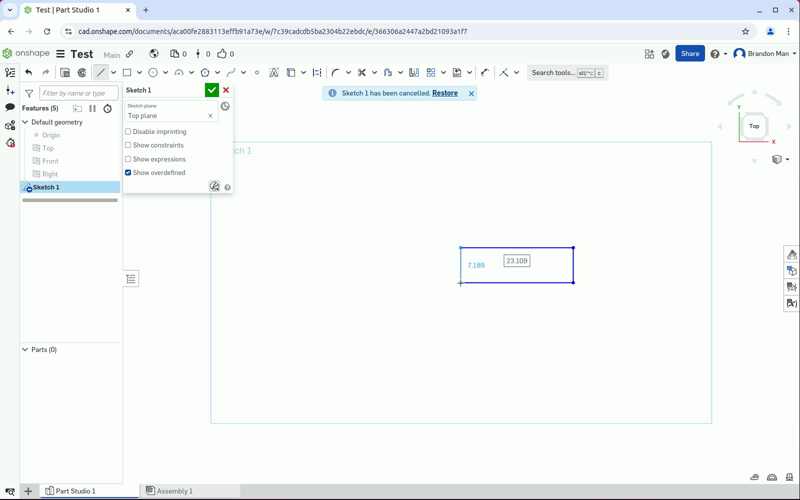
click(460, 282)
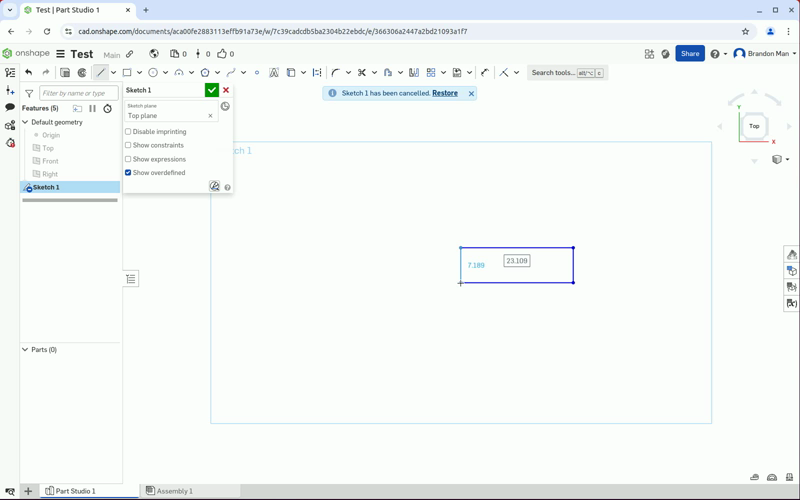
key(esc)
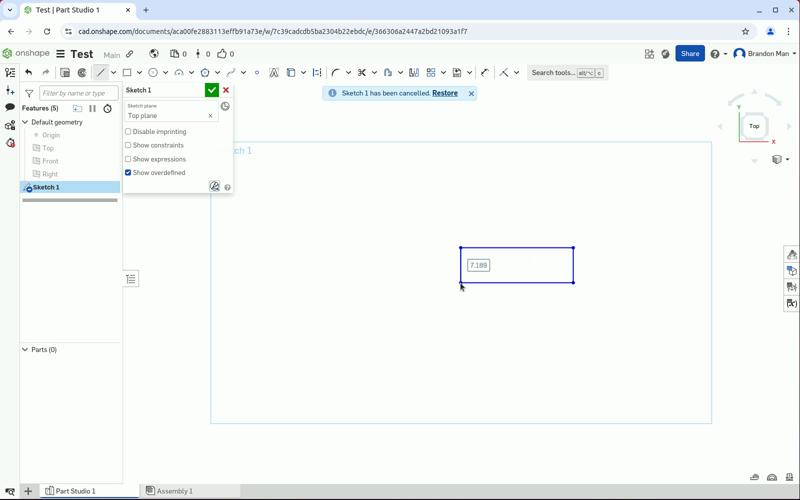
mouse_move(544, 253)
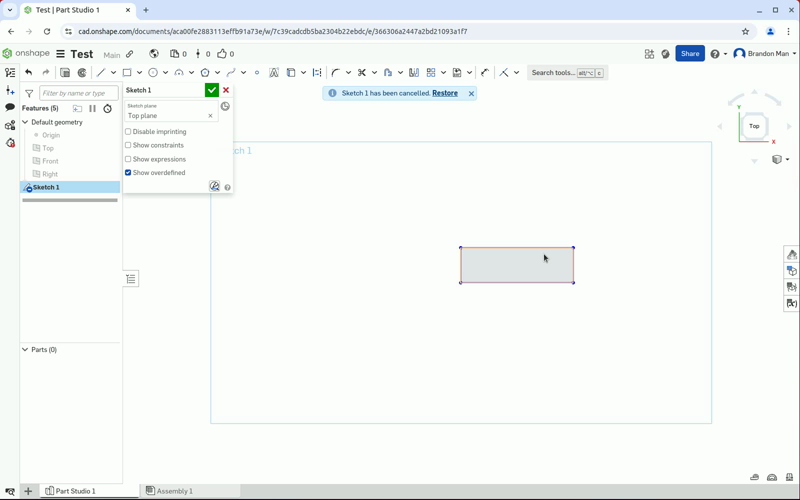
click(544, 253)
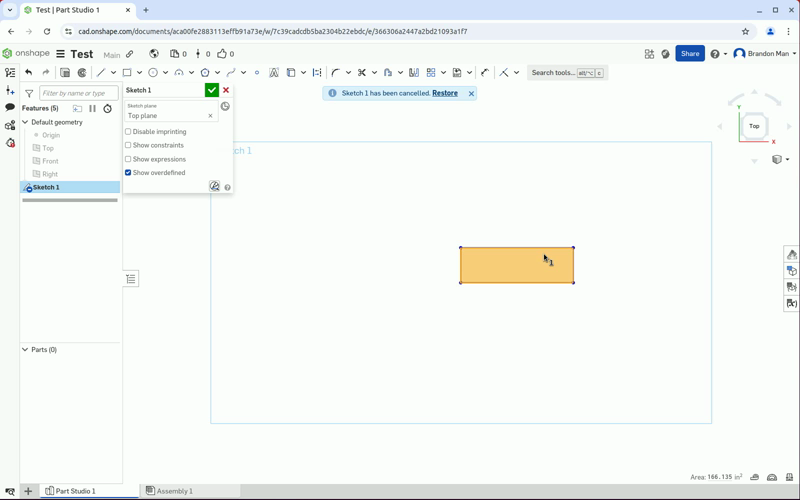
mouse_move(73, 352)
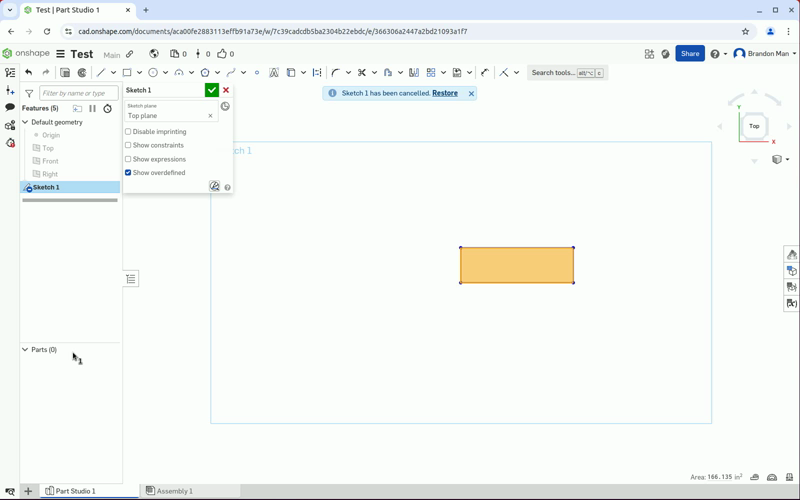
key(shift+y)
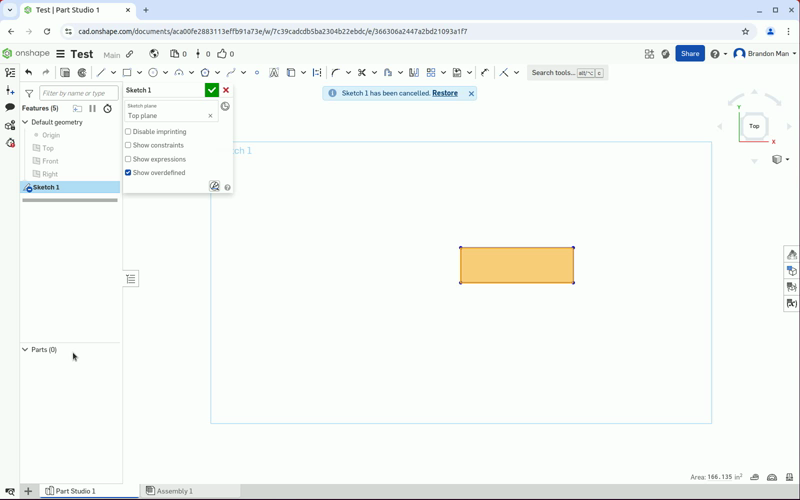
key(shift+e)
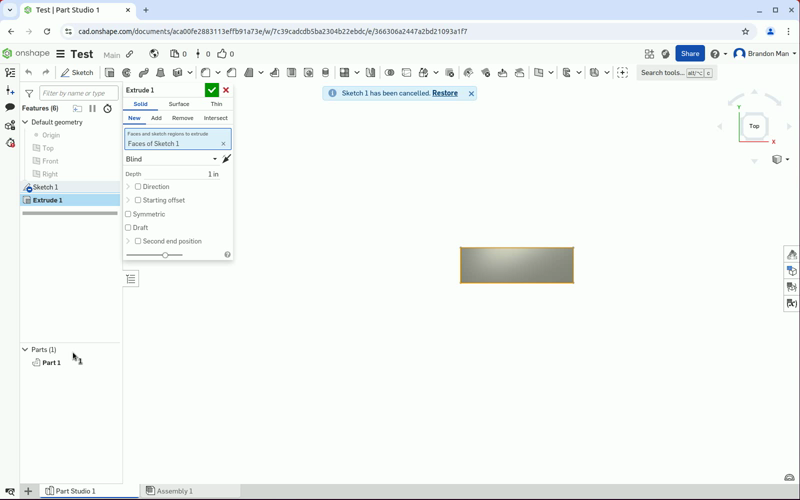
mouse_move(143, 106)
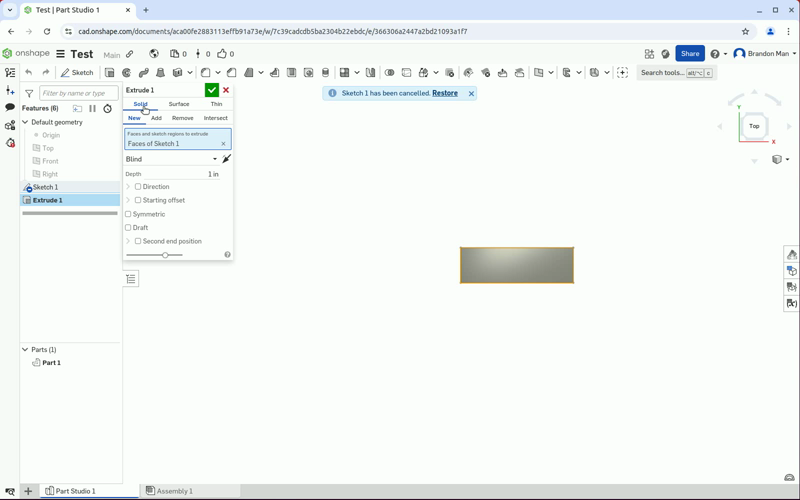
click(143, 106)
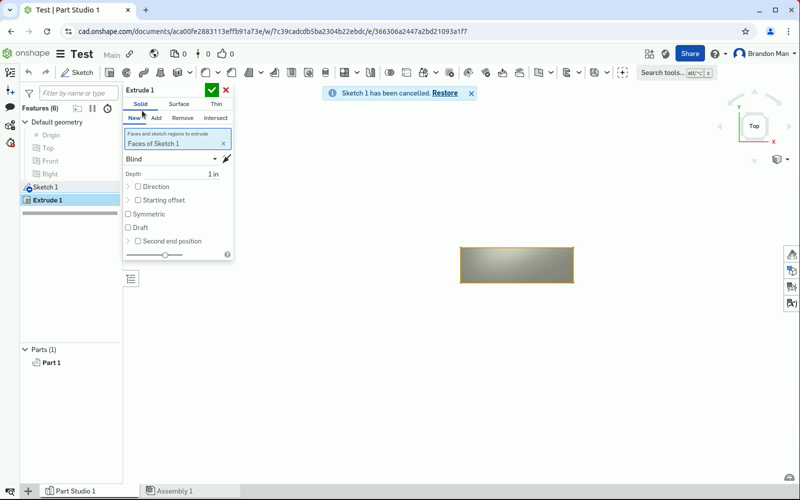
mouse_move(137, 120)
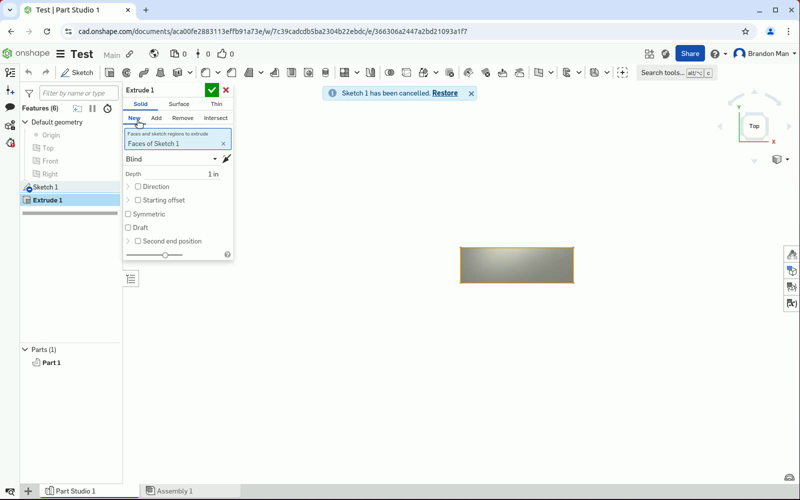
click(137, 120)
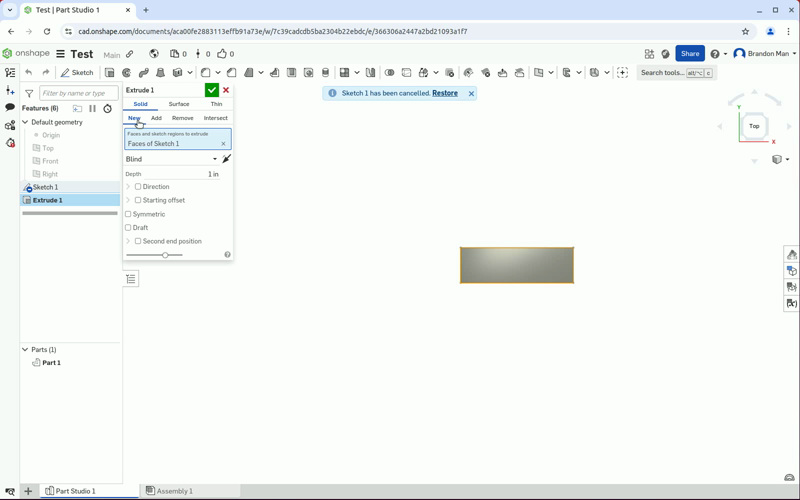
key(tab, 4)
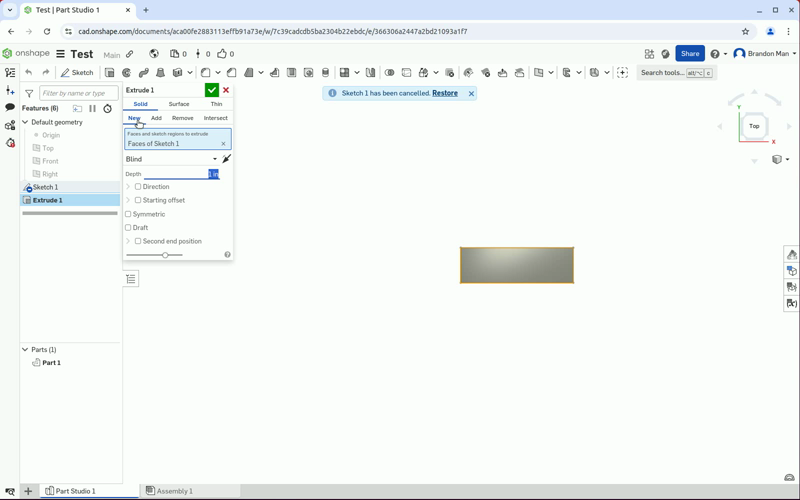
text(3.611)
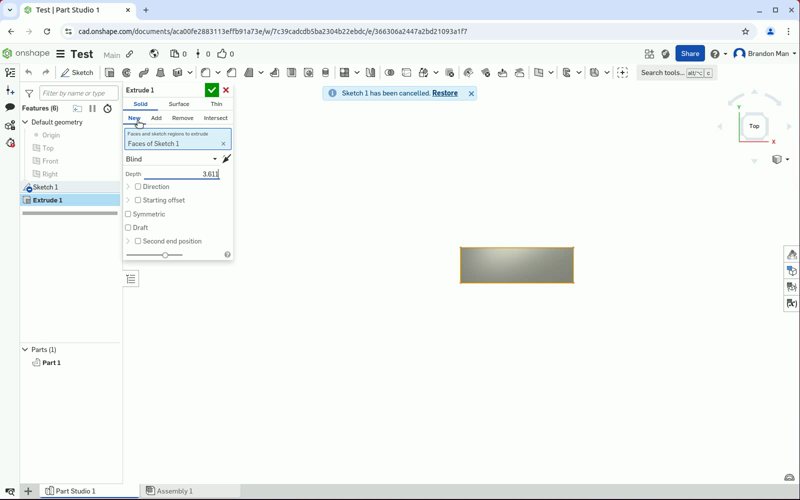
key(enter)
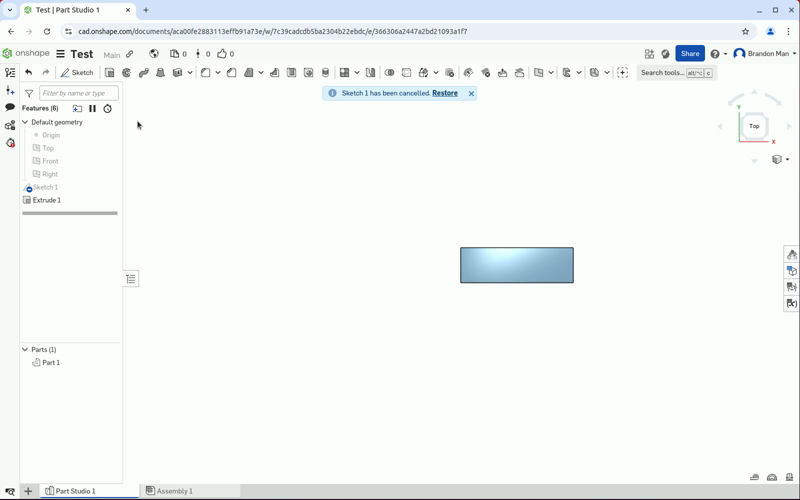
key(shift+h)
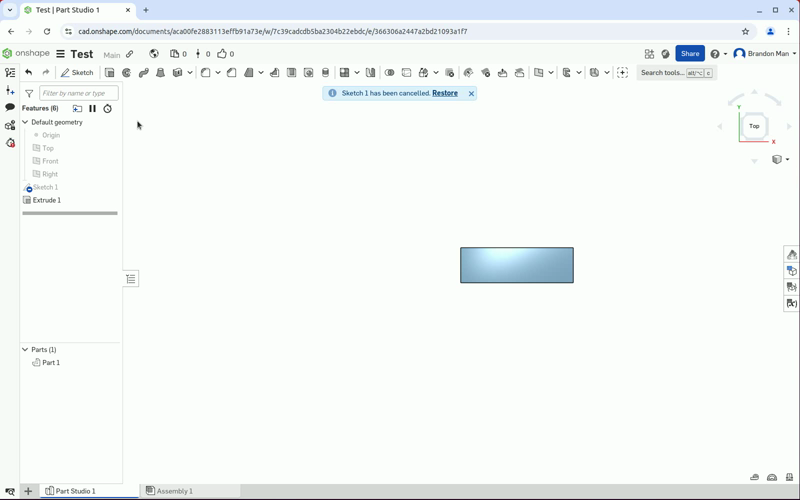
key(shift+h)
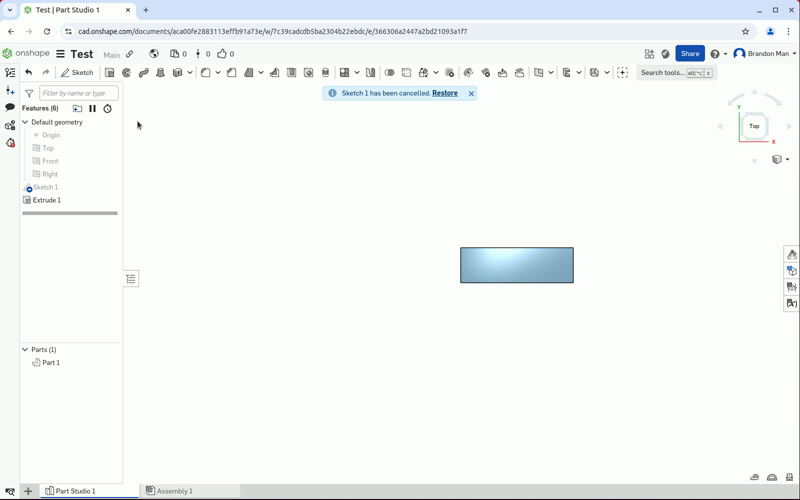
mouse_move(73, 189)
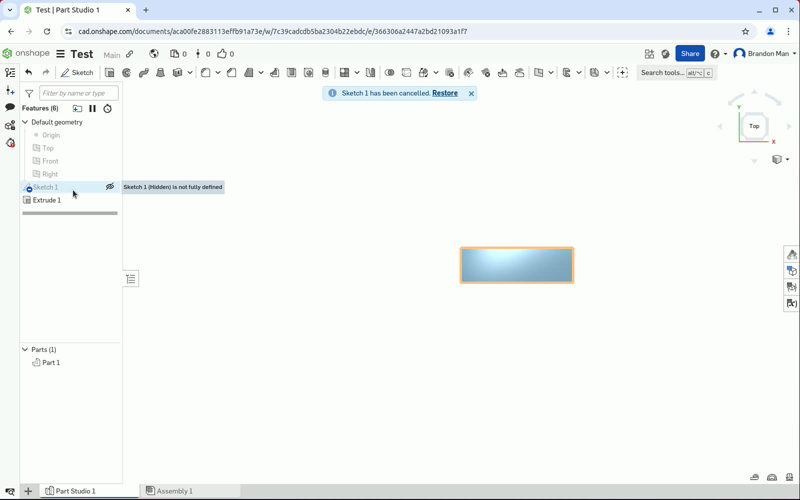
click(73, 189)
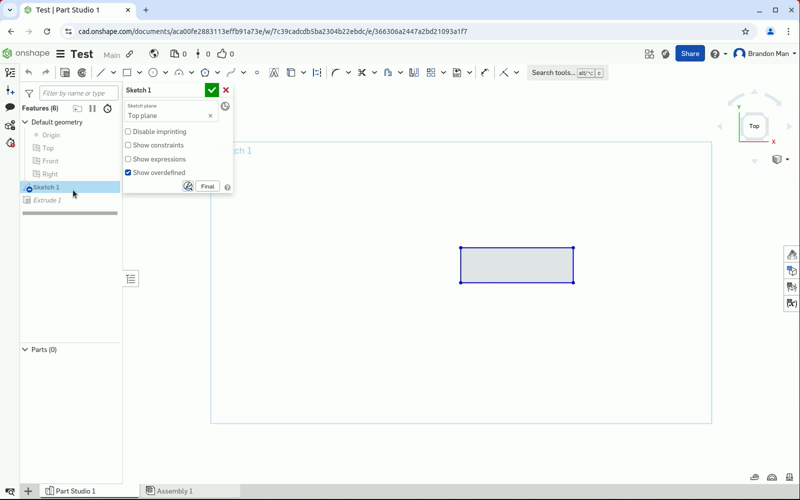
mouse_move(229, 92)
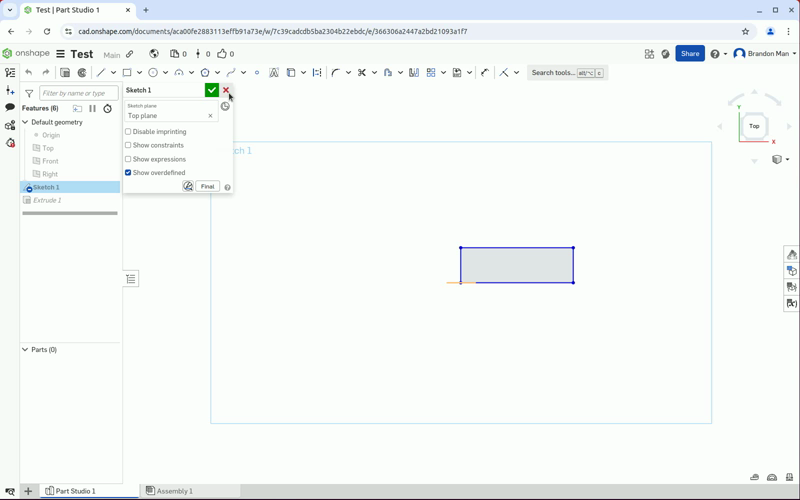
click(229, 92)
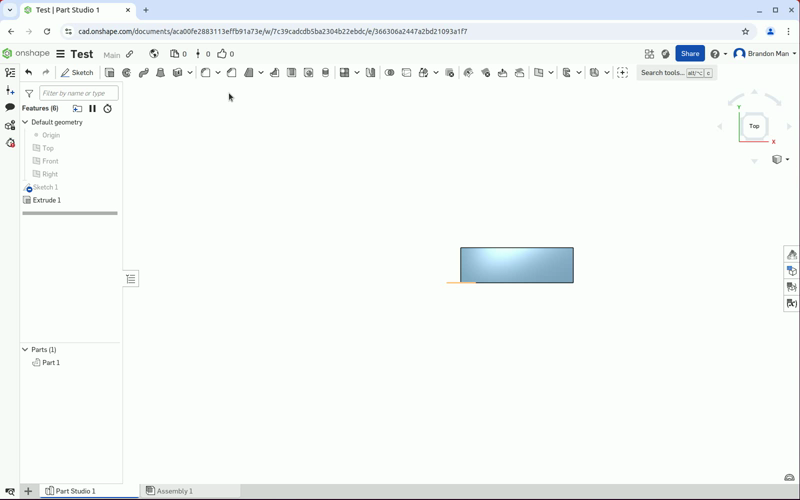
mouse_move(541, 75)
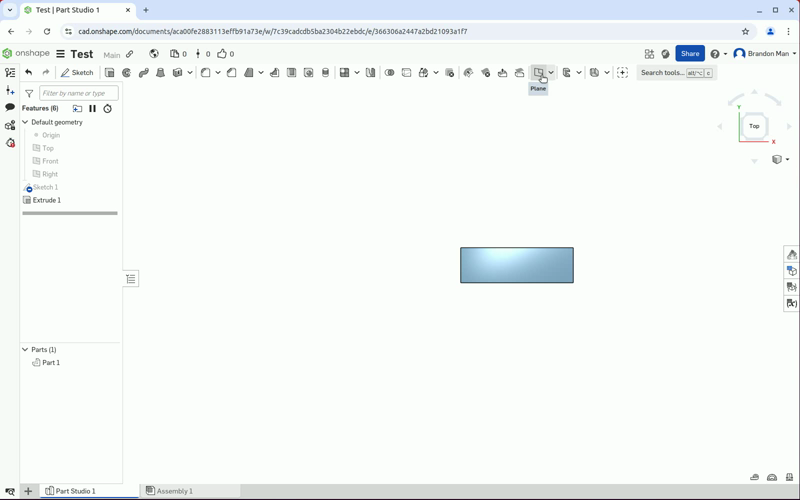
click(541, 75)
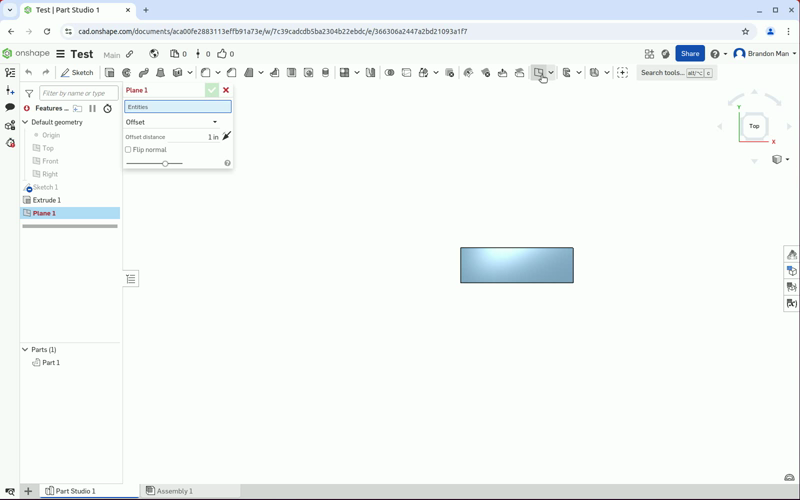
mouse_move(73, 150)
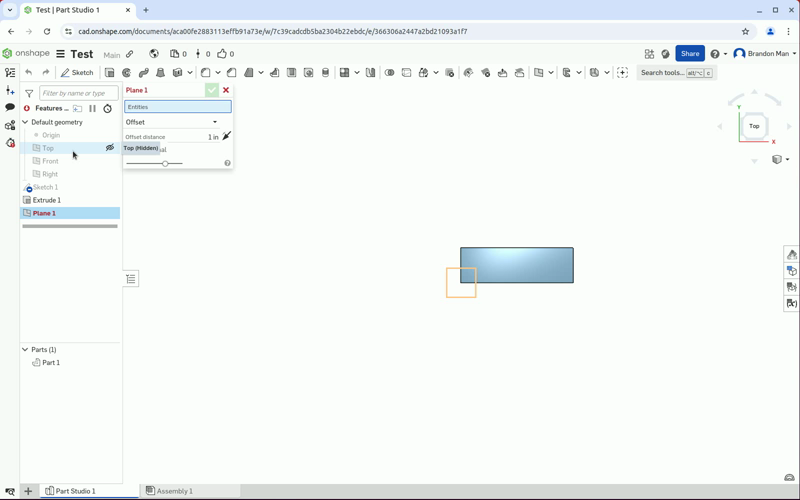
click(73, 150)
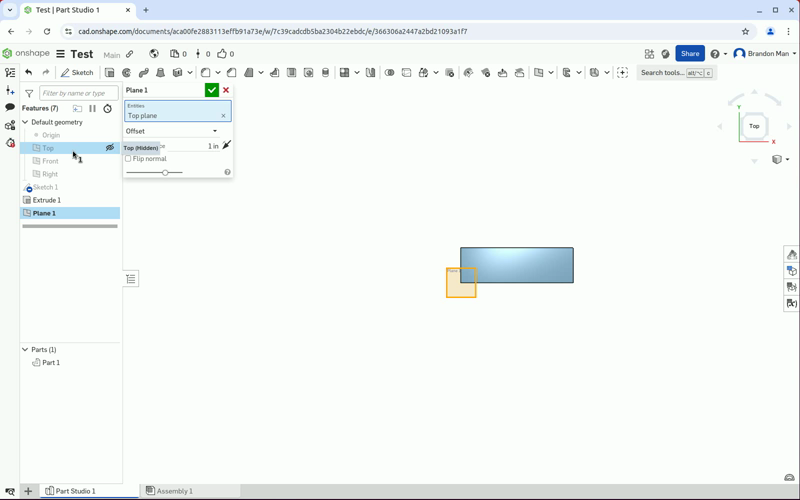
key(tab, 2)
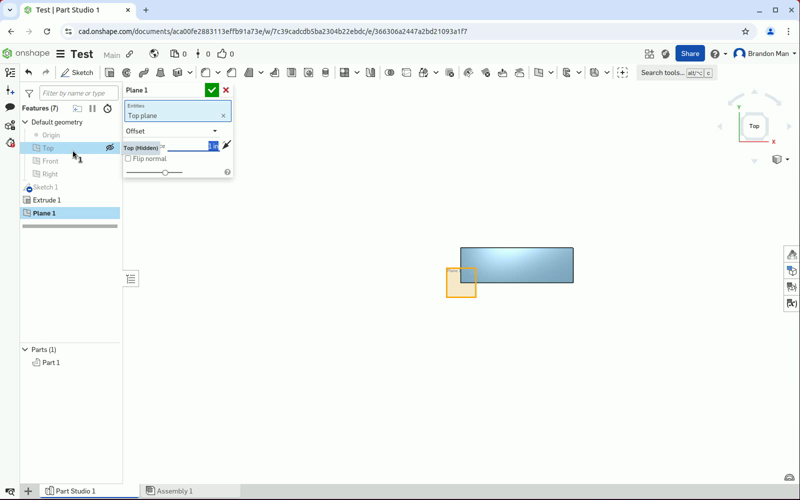
text(3.605)
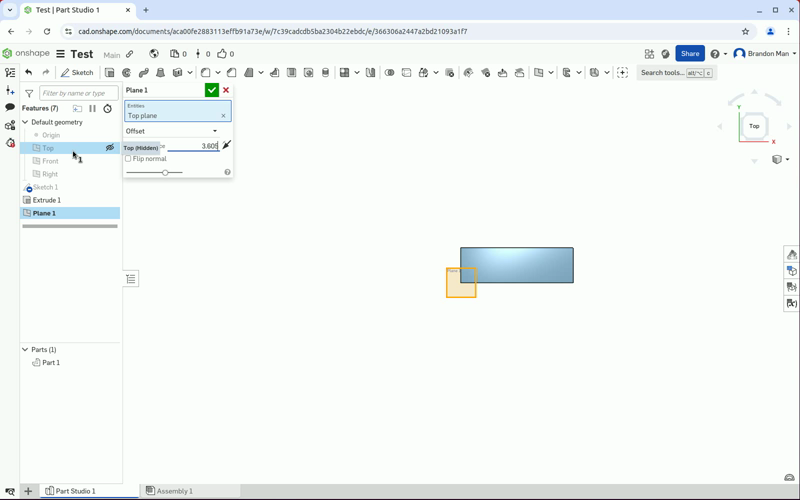
key(enter, 2)
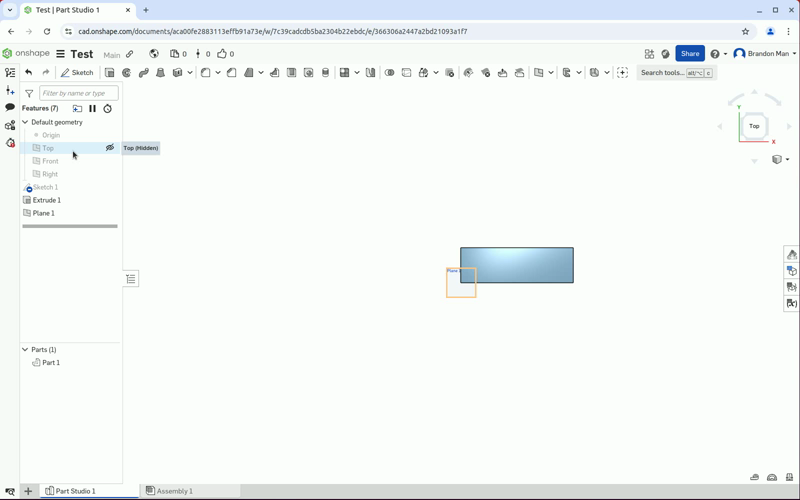
key(shift+s)
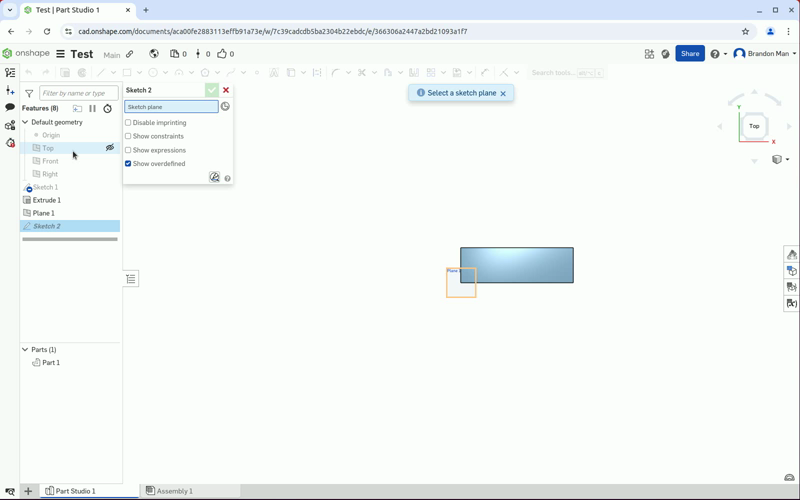
mouse_move(73, 215)
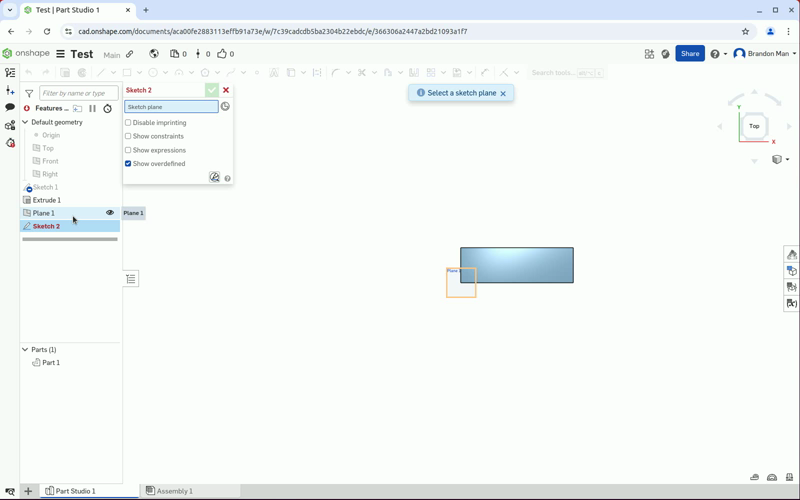
click(73, 215)
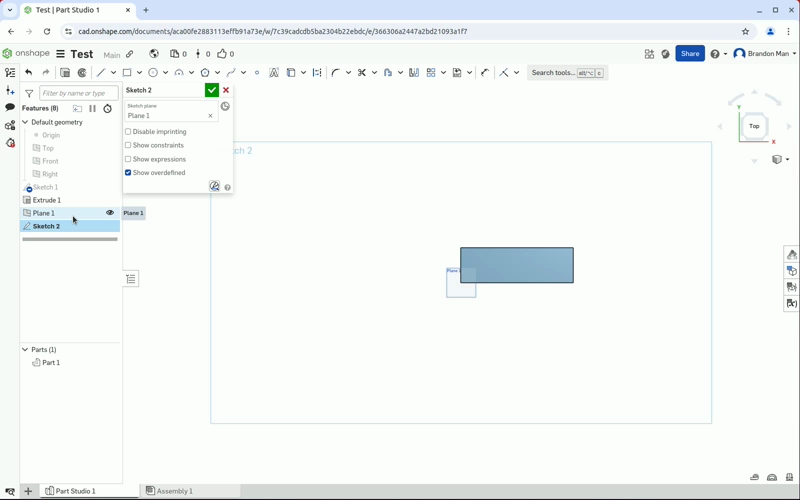
mouse_move(73, 352)
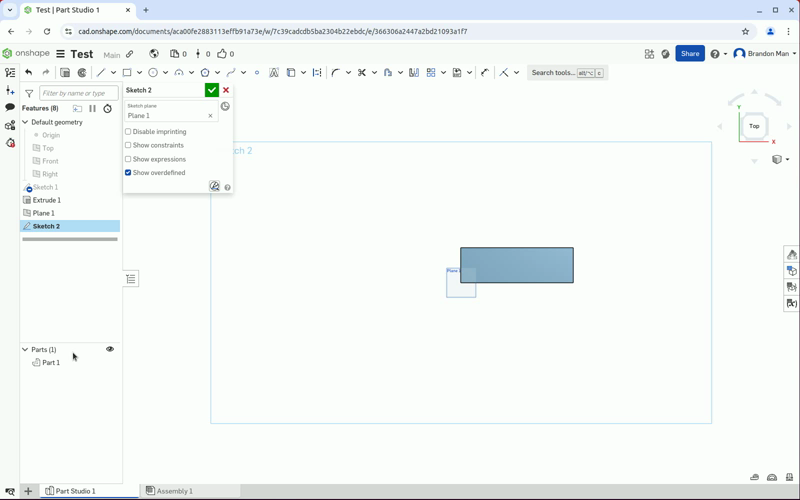
key(y)
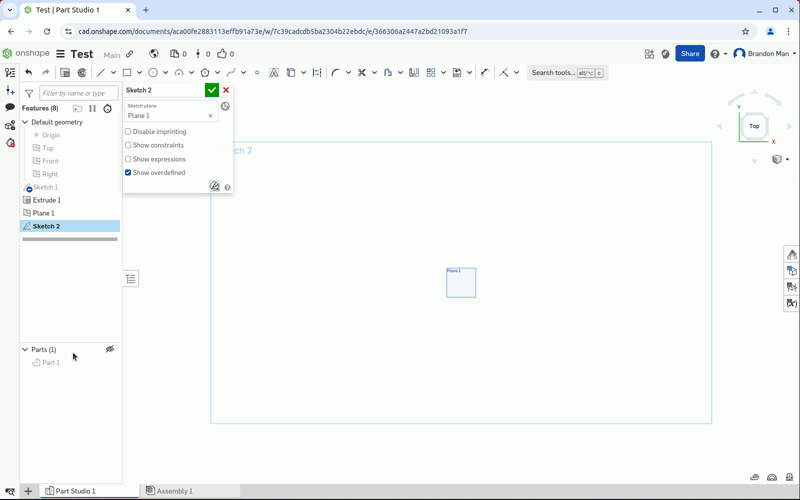
key(c)
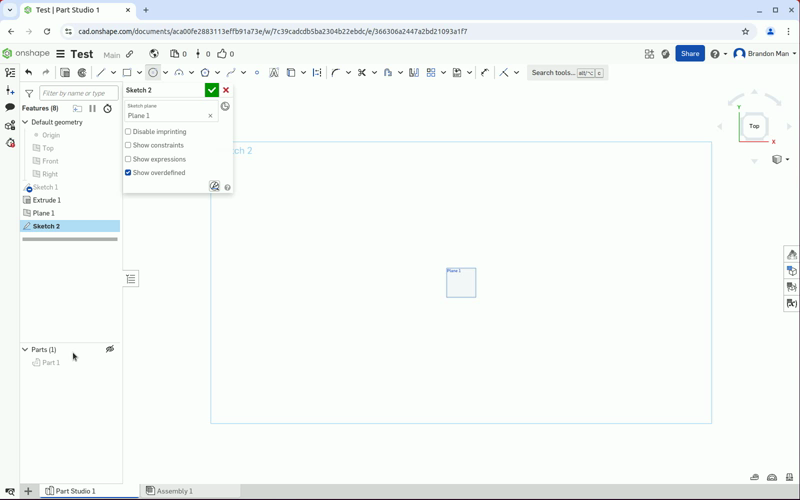
key_down(shift)
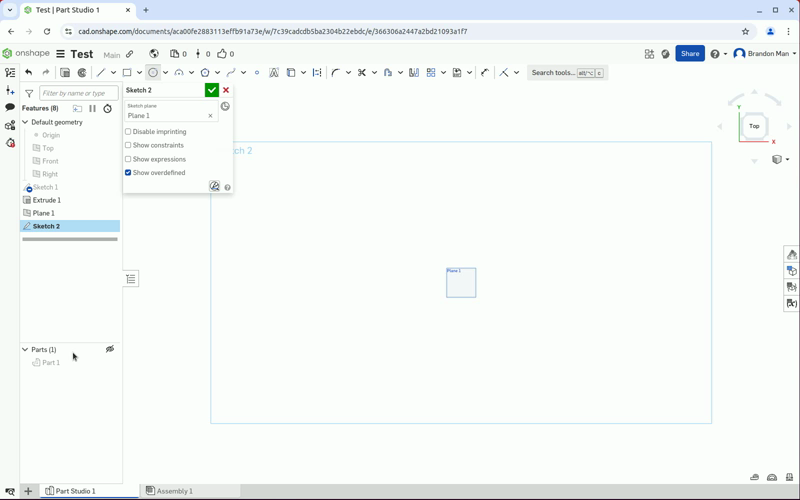
mouse_move(484, 265)
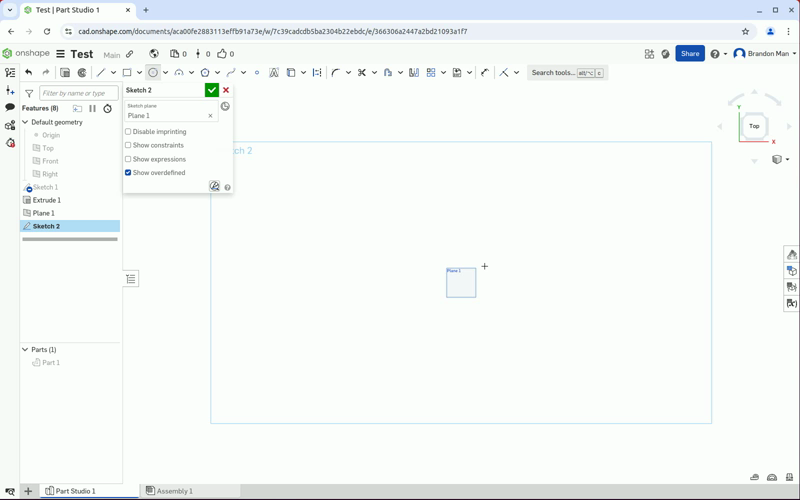
click(484, 265)
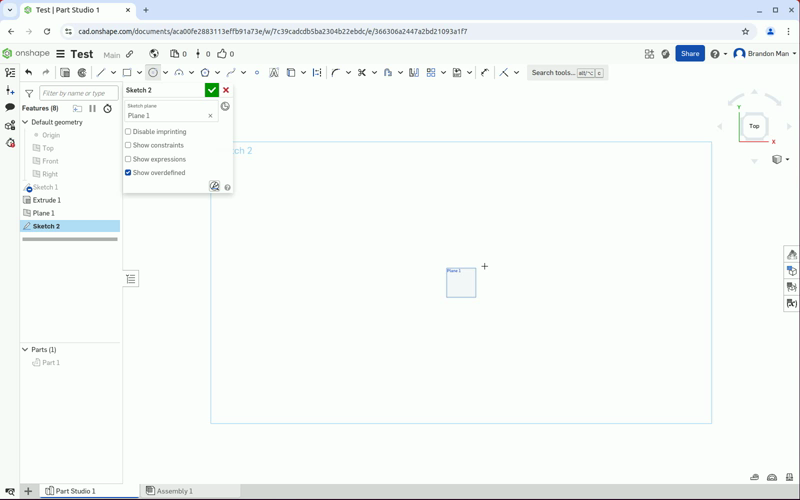
key_up(shift)
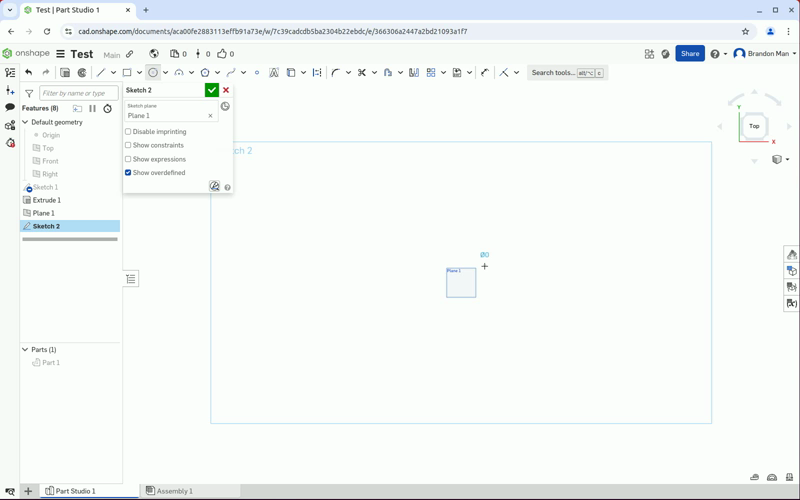
mouse_move(497, 265)
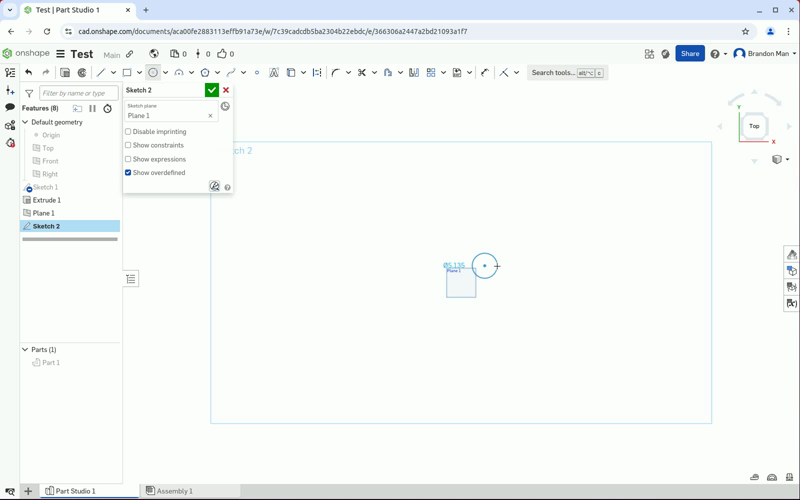
click(497, 265)
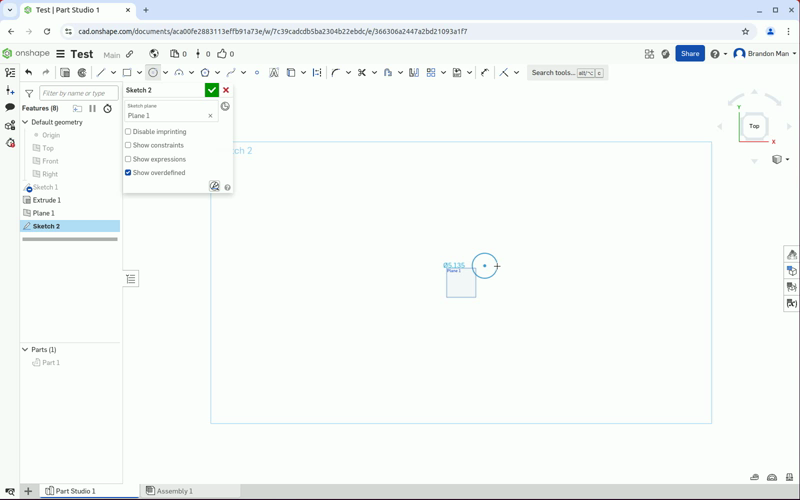
key(esc)
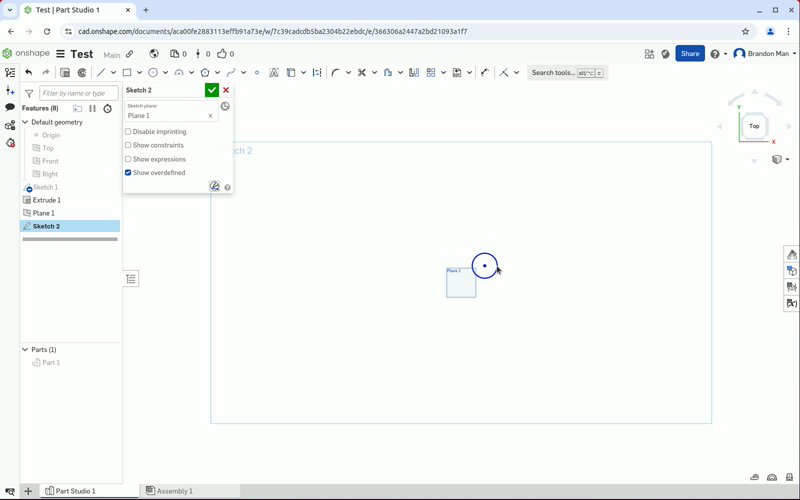
mouse_move(490, 271)
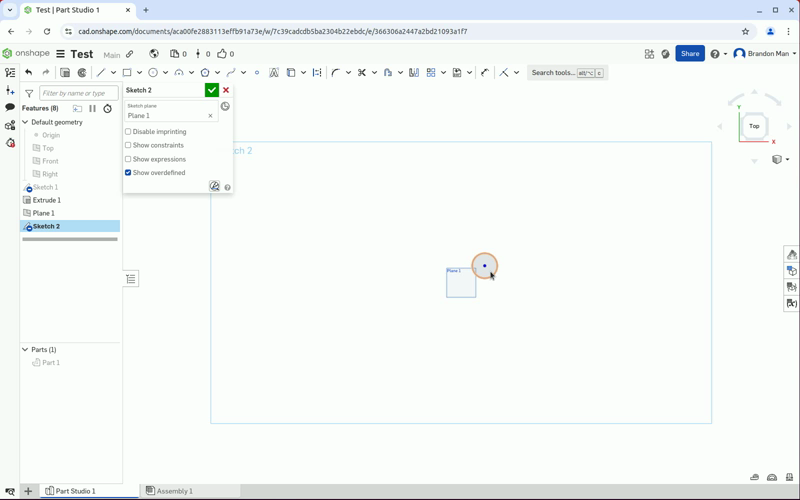
scroll(6)
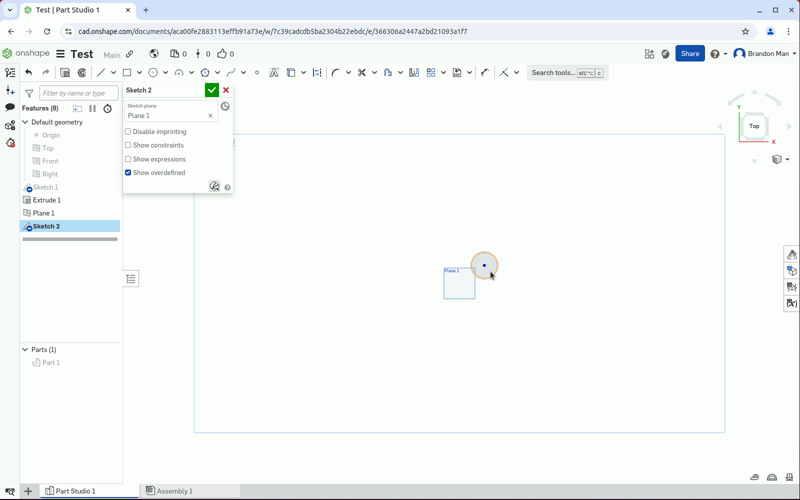
scroll(6)
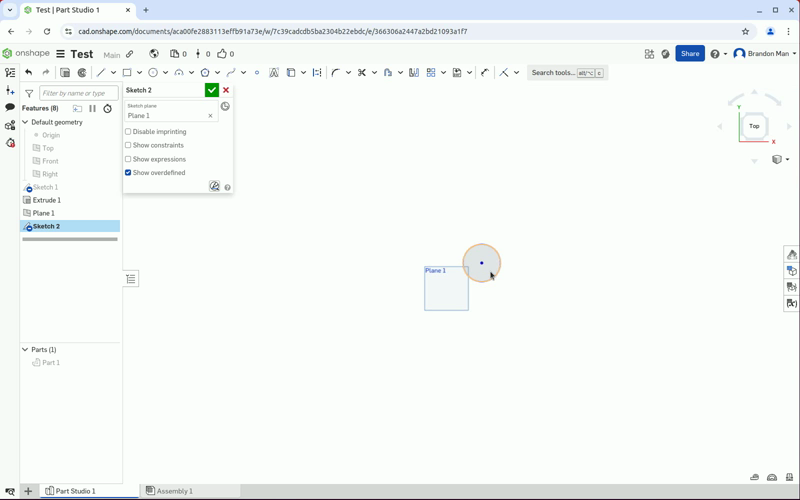
scroll(6)
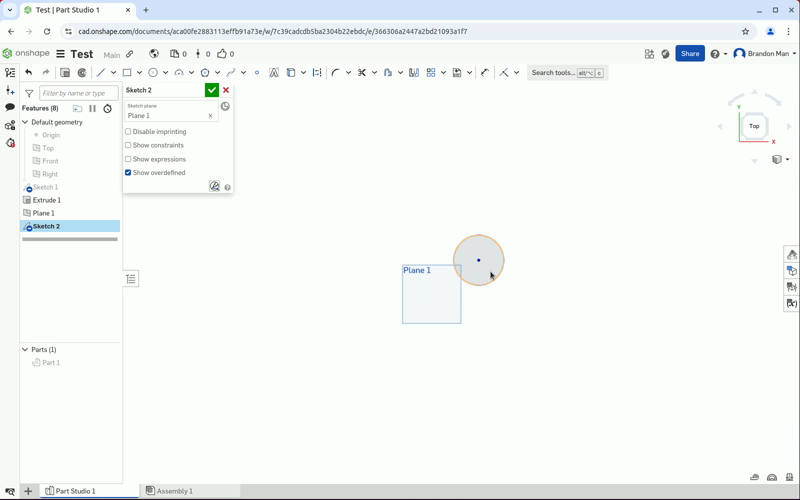
scroll(6)
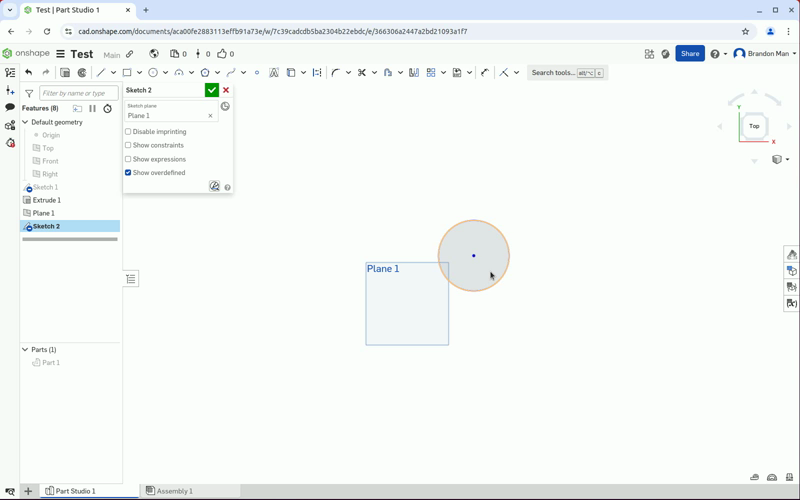
scroll(6)
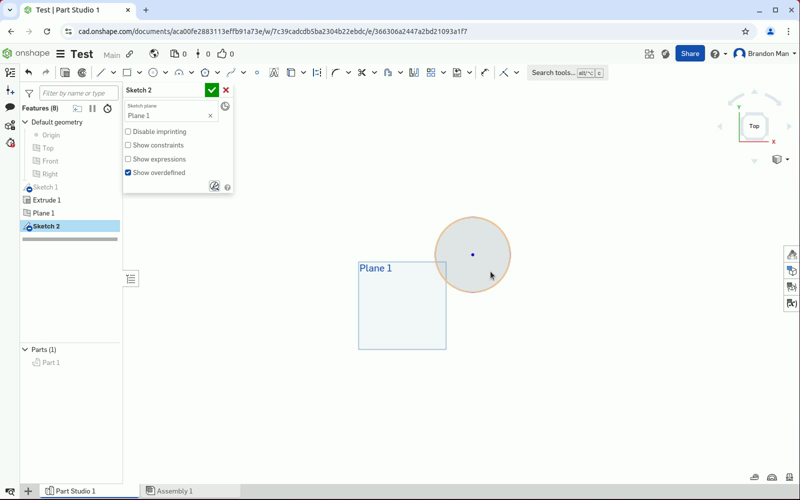
scroll(6)
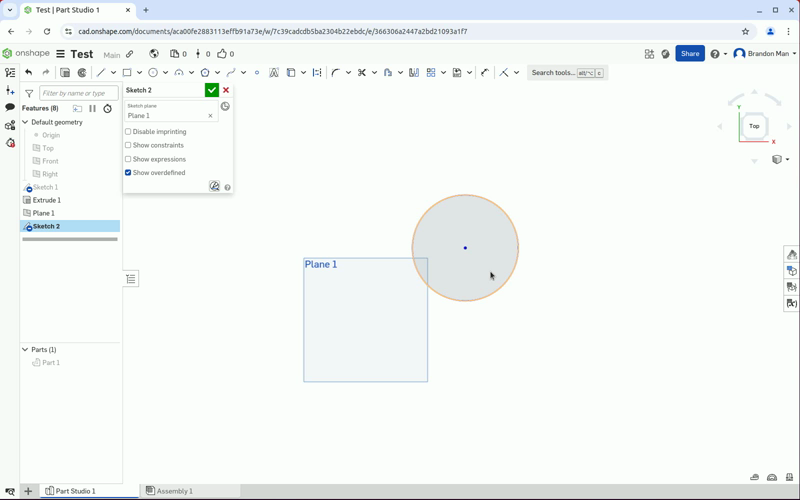
scroll(6)
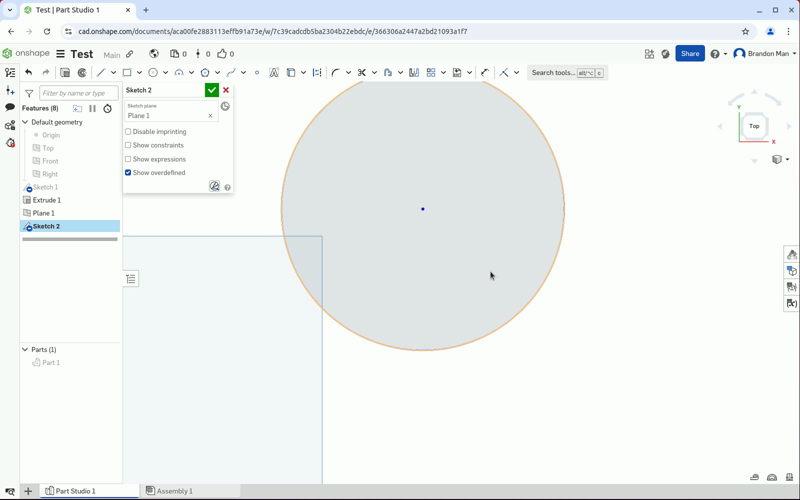
click(490, 271)
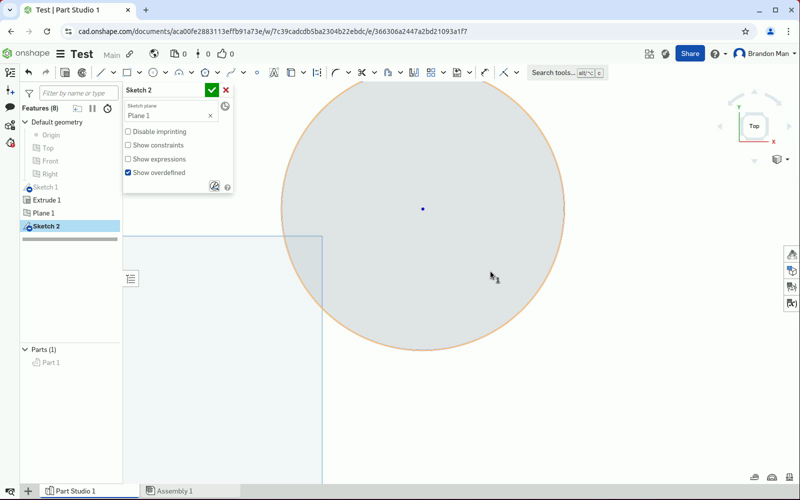
scroll(-6)
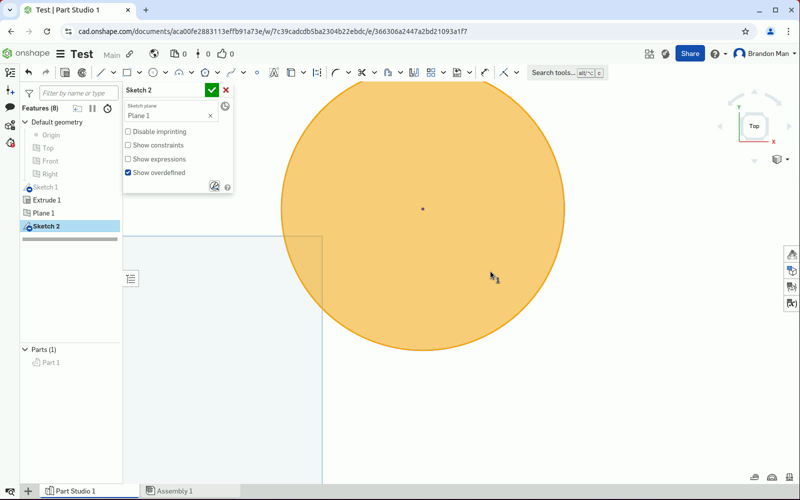
scroll(-6)
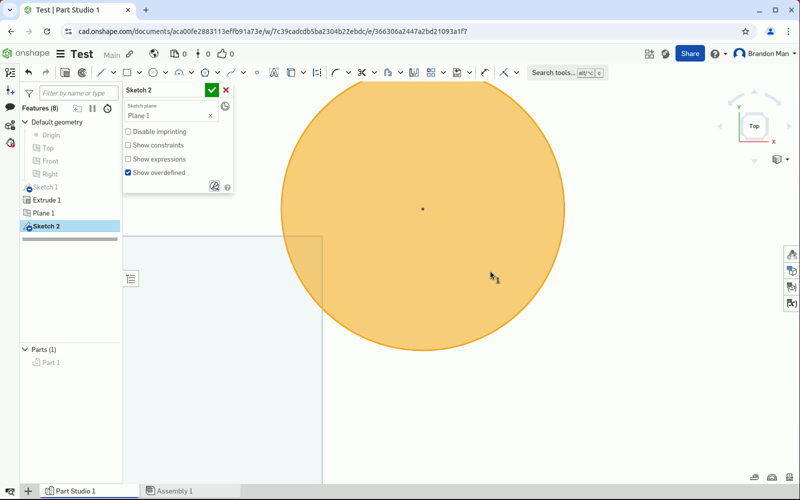
scroll(-6)
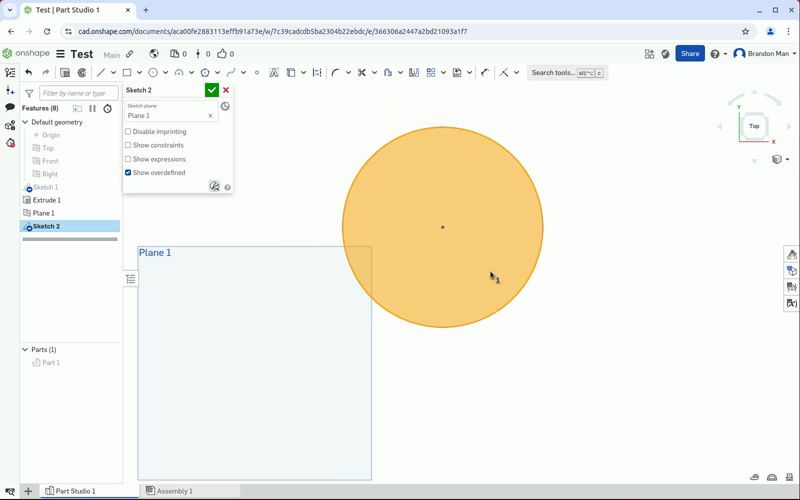
scroll(-6)
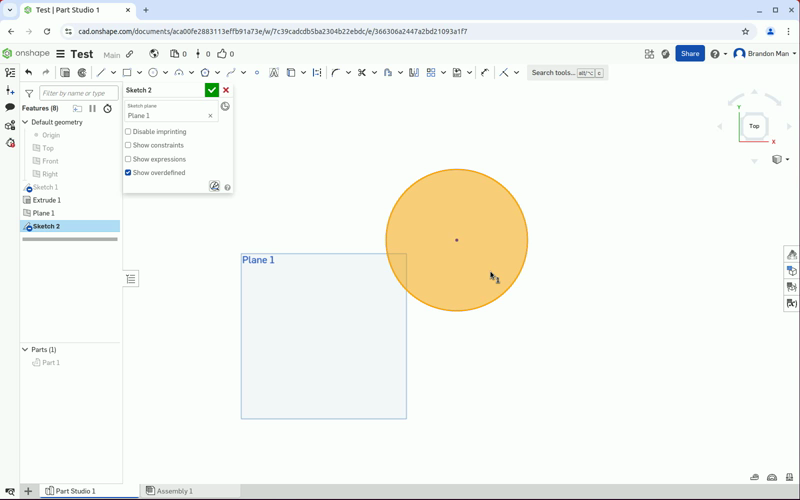
scroll(-6)
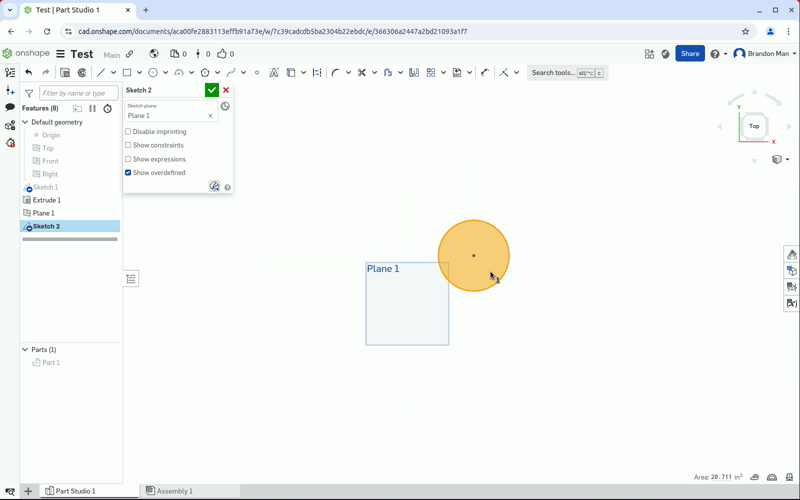
scroll(-6)
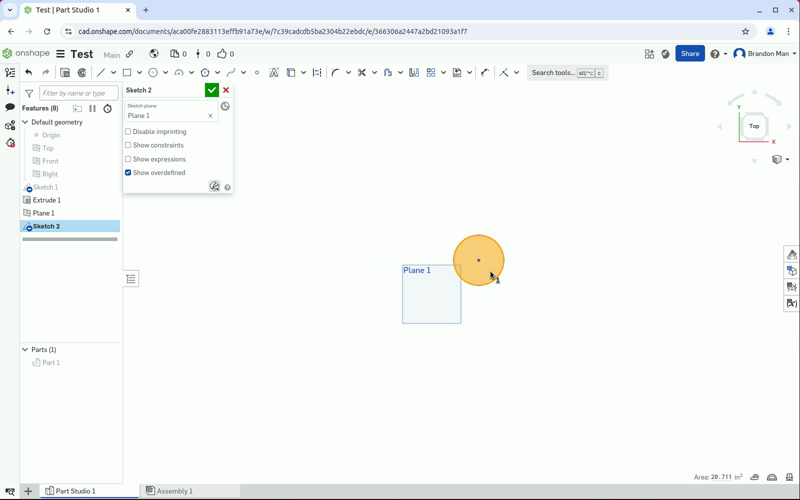
scroll(-6)
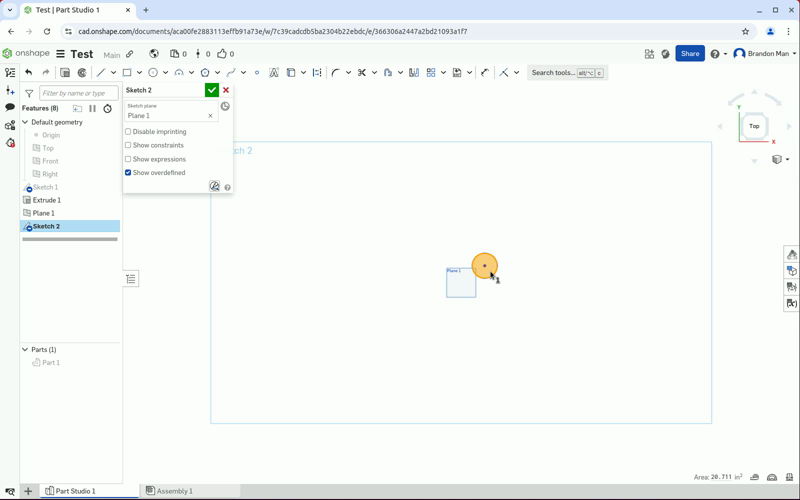
mouse_move(73, 352)
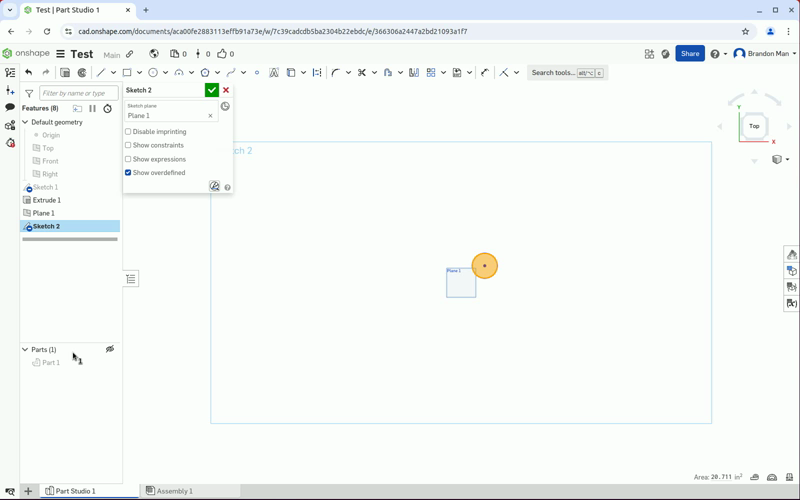
key(shift+y)
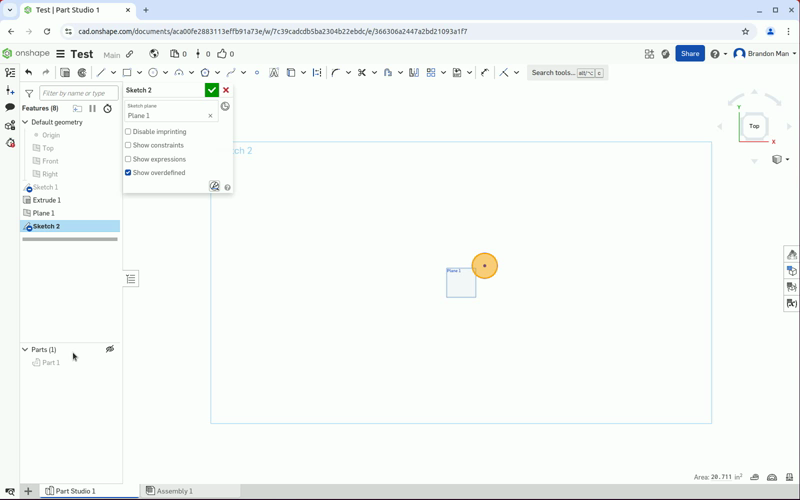
key(shift+e)
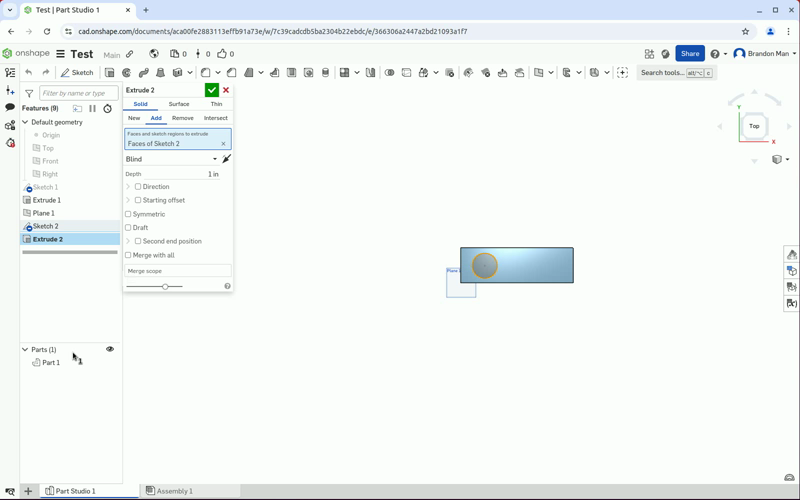
mouse_move(143, 106)
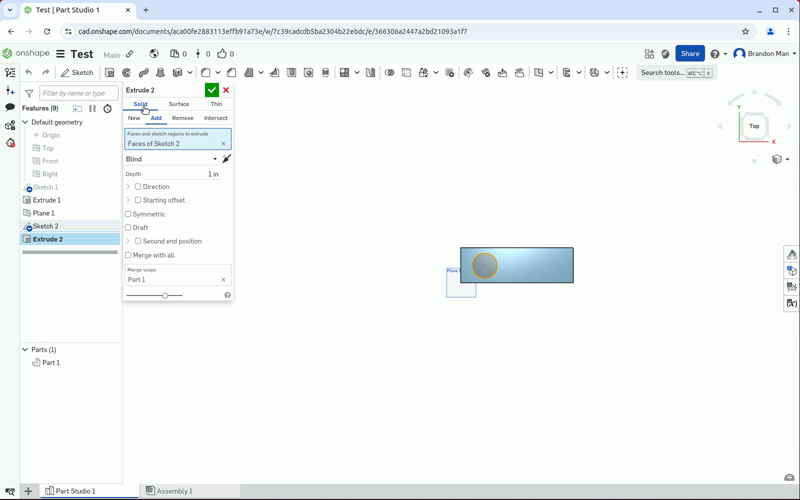
click(143, 106)
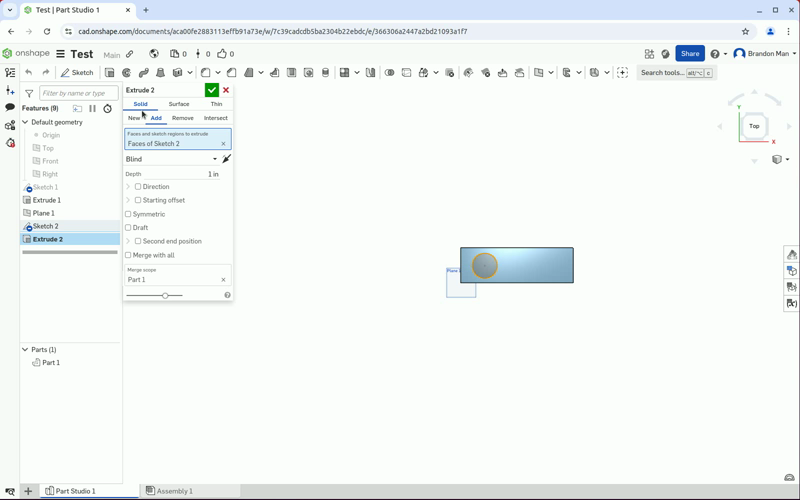
mouse_move(137, 120)
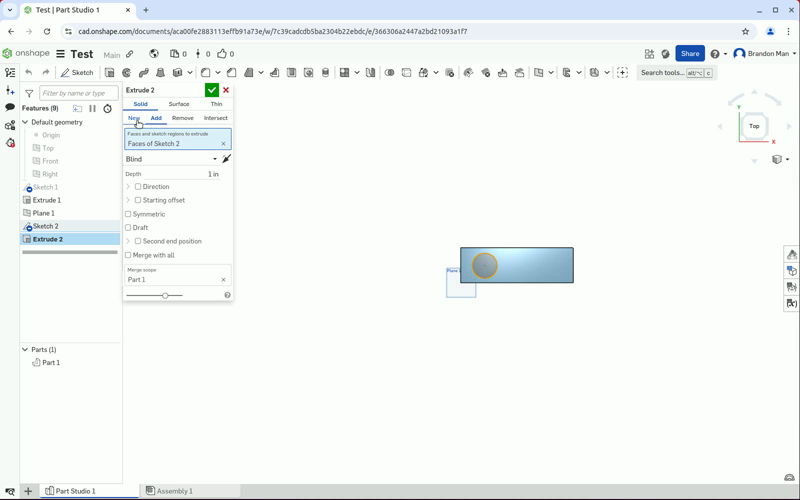
click(137, 120)
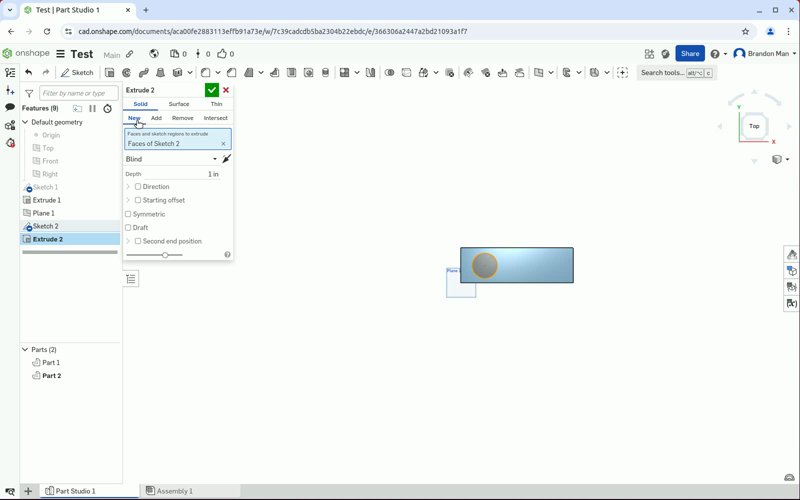
key(tab, 4)
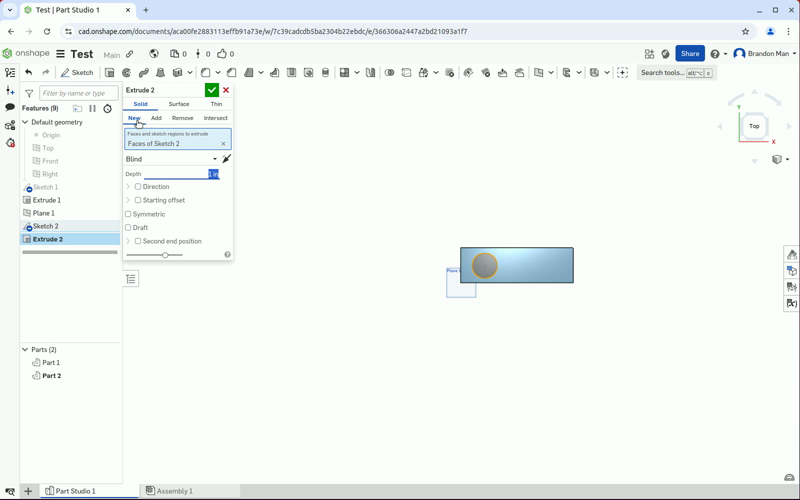
text(3.129)
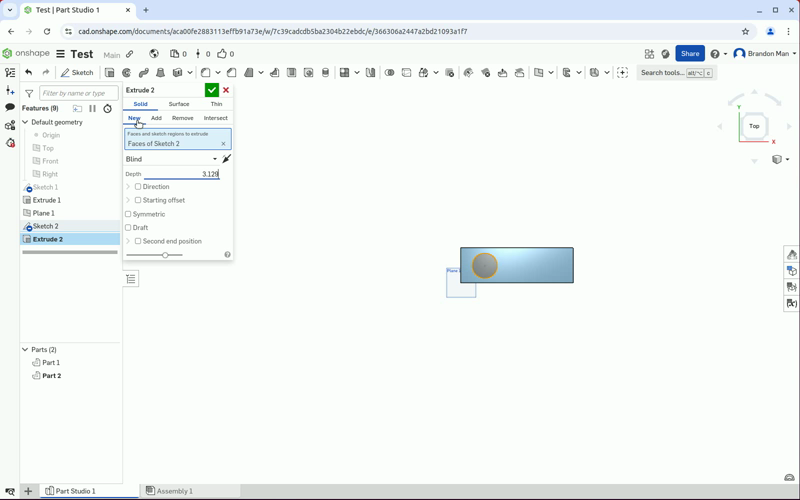
key(enter)
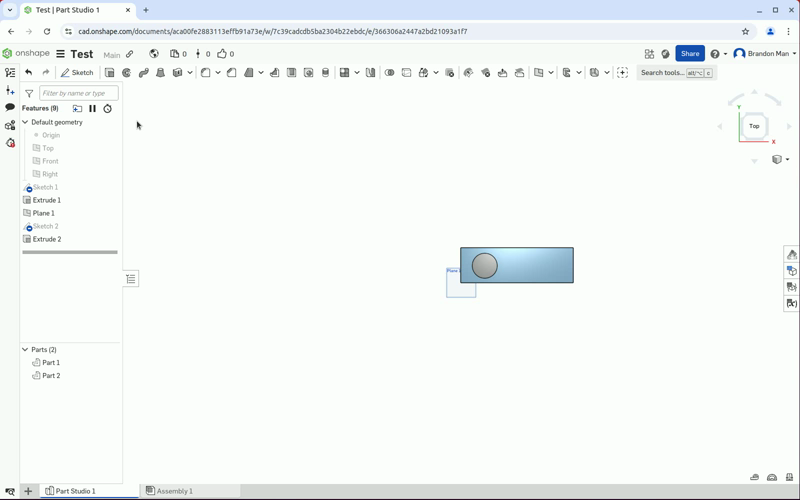
key(shift+h)
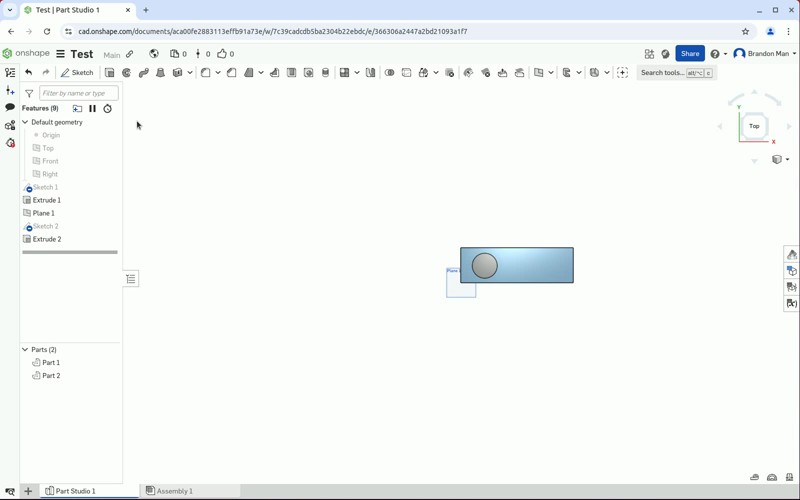
key(shift+h)
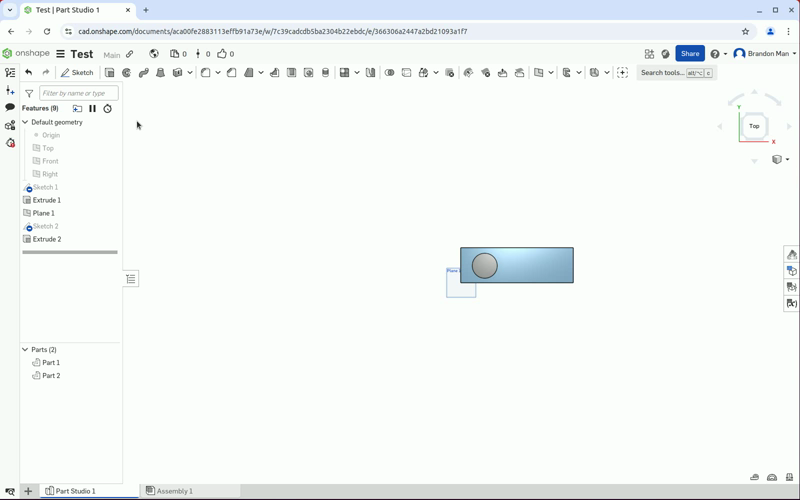
mouse_move(73, 189)
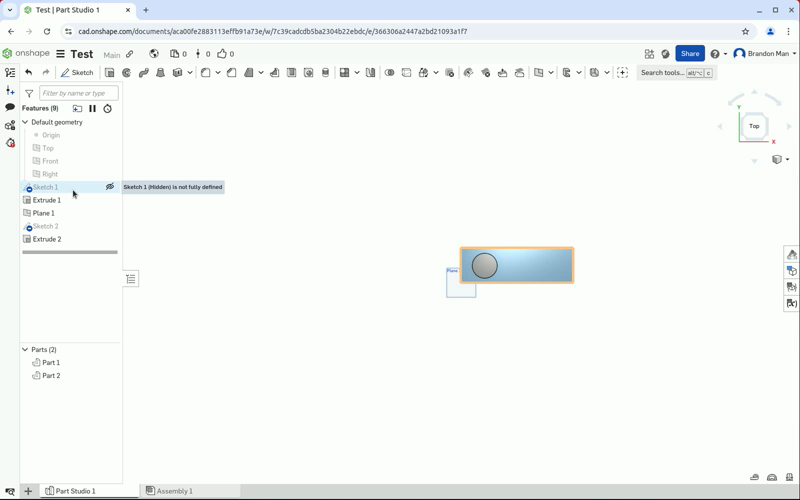
click(73, 189)
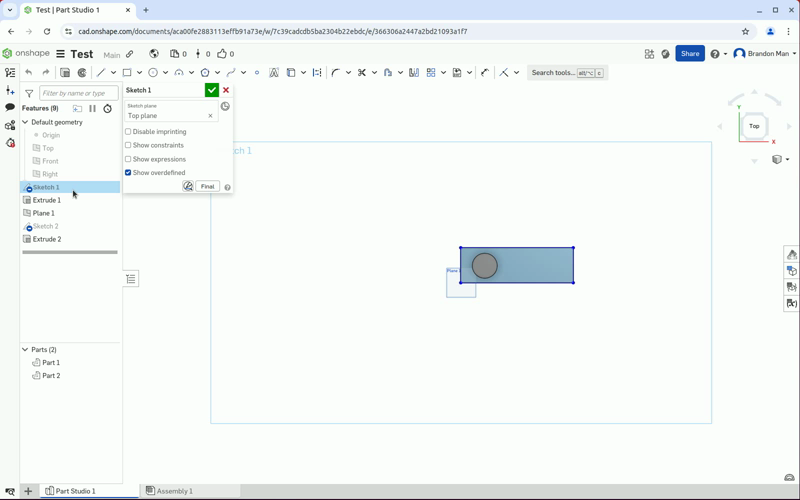
mouse_move(229, 92)
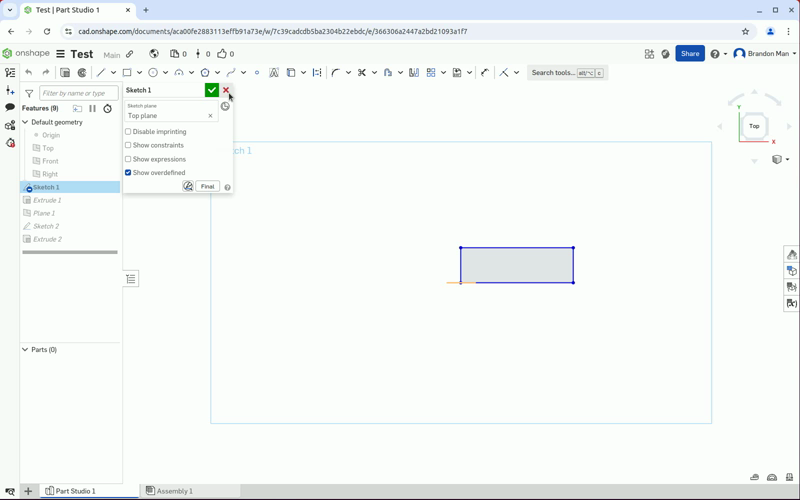
click(229, 92)
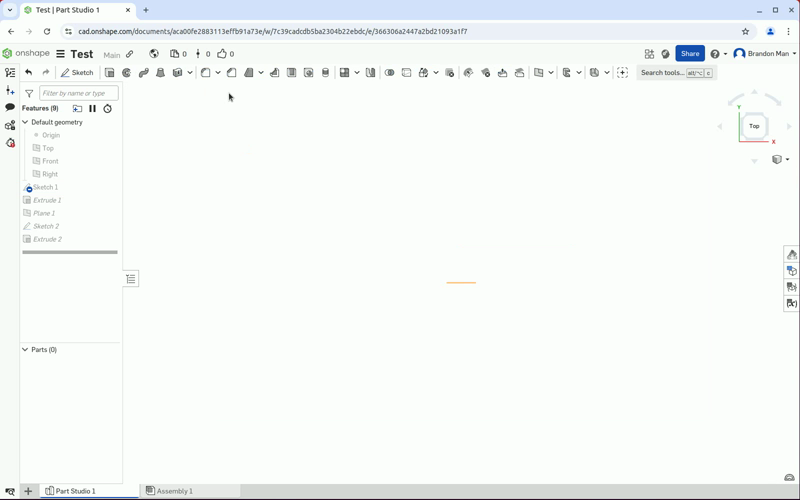
key(shift+s)
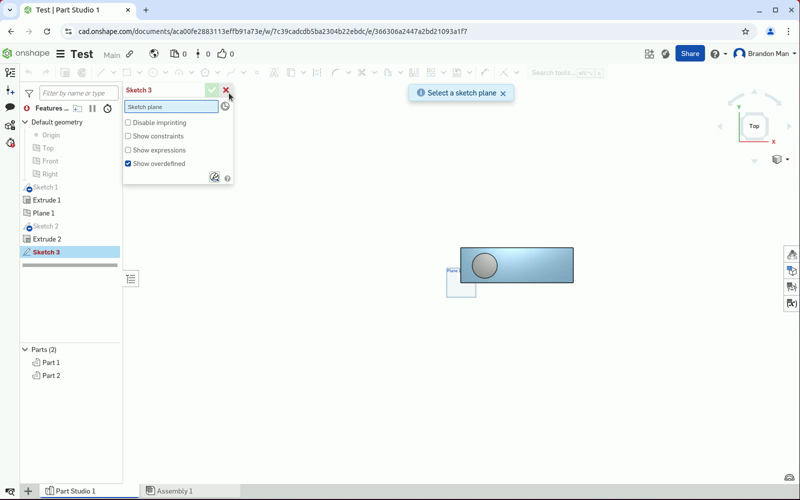
mouse_move(73, 215)
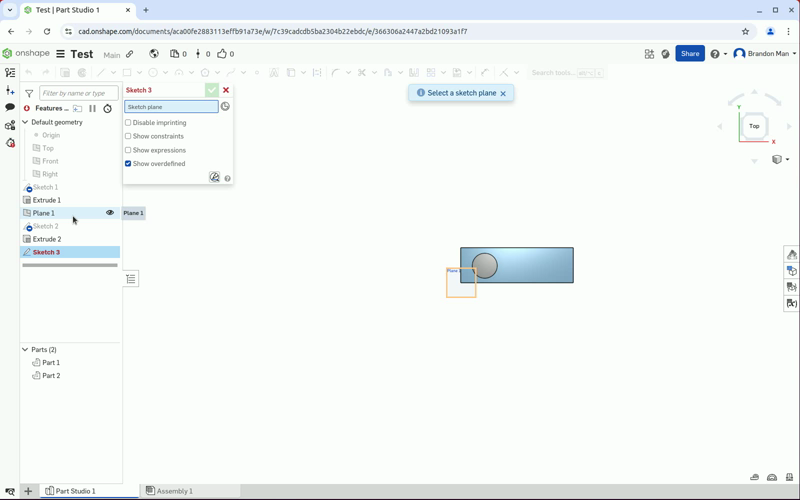
click(73, 215)
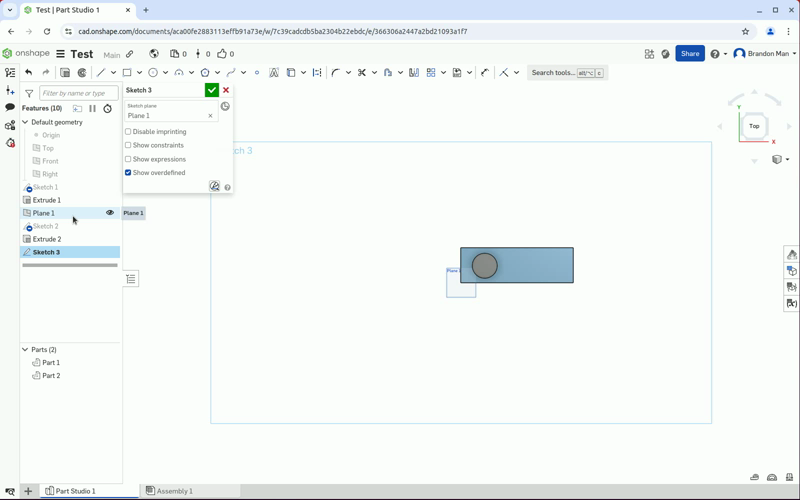
mouse_move(73, 352)
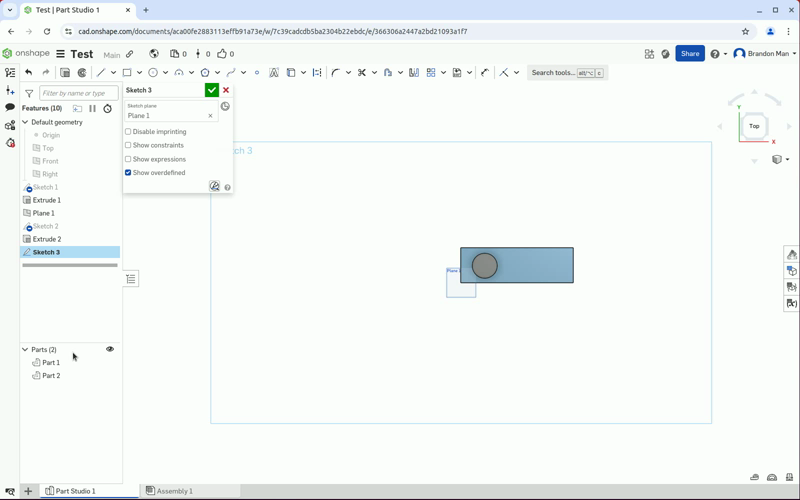
key(y)
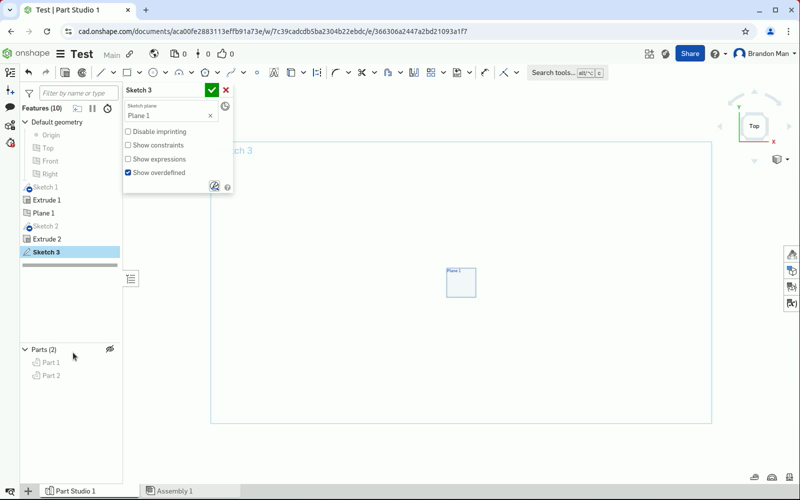
key(c)
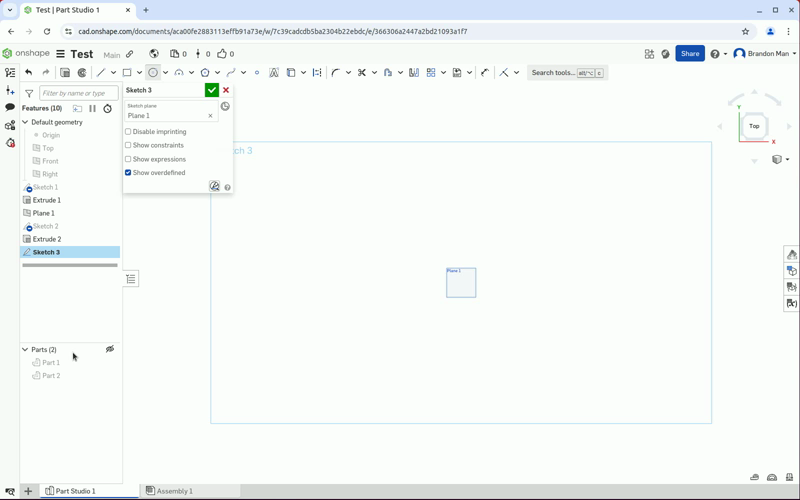
key_down(shift)
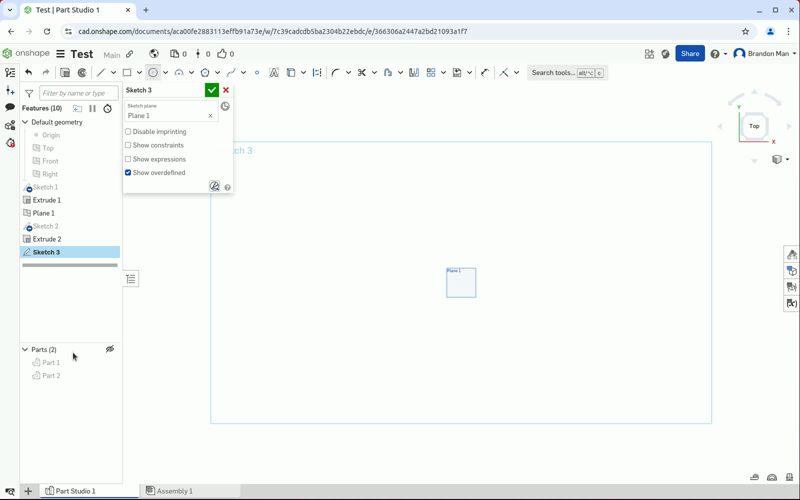
mouse_move(550, 265)
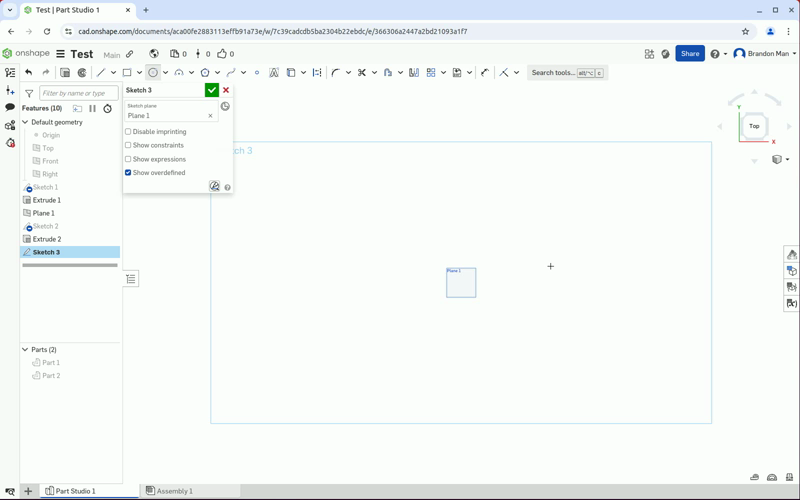
click(550, 265)
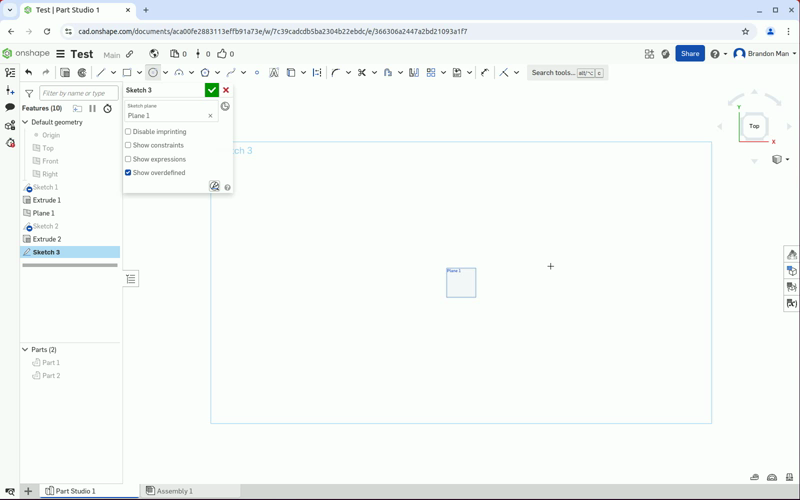
key_up(shift)
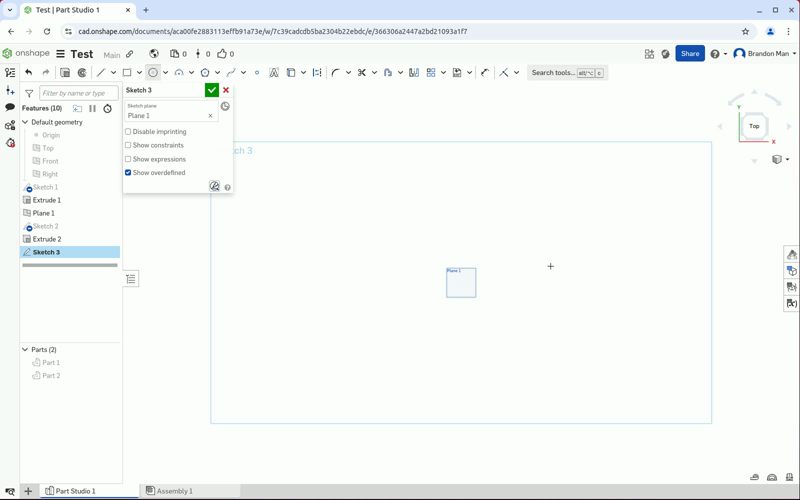
mouse_move(562, 265)
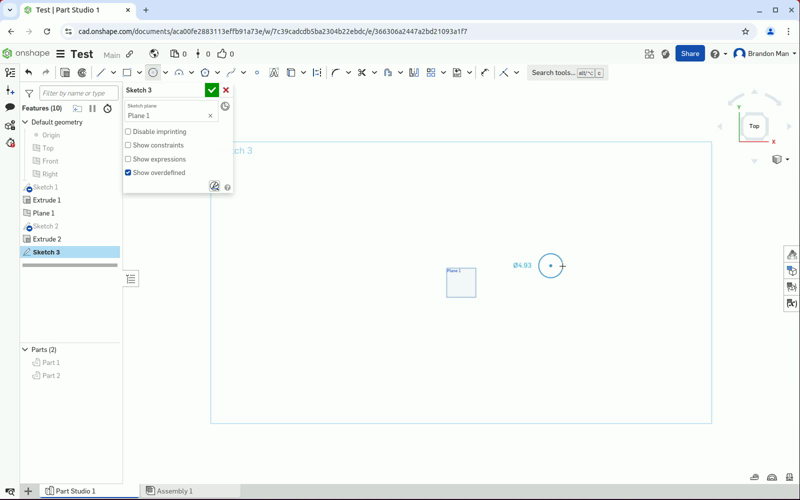
click(562, 265)
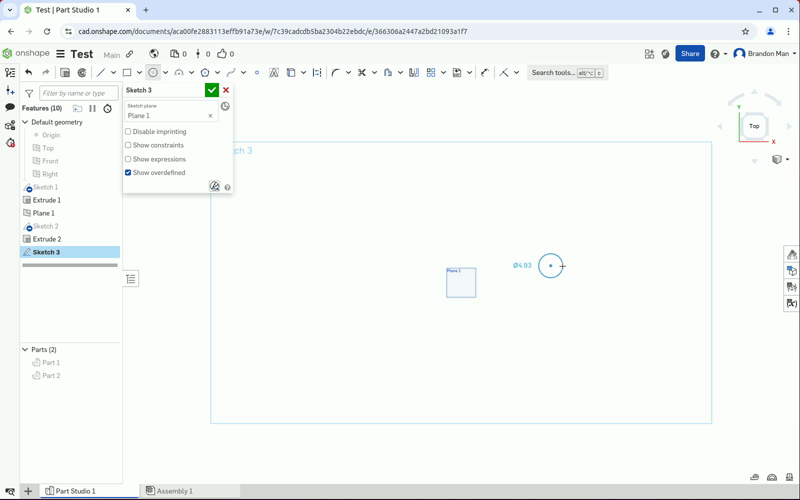
key(esc)
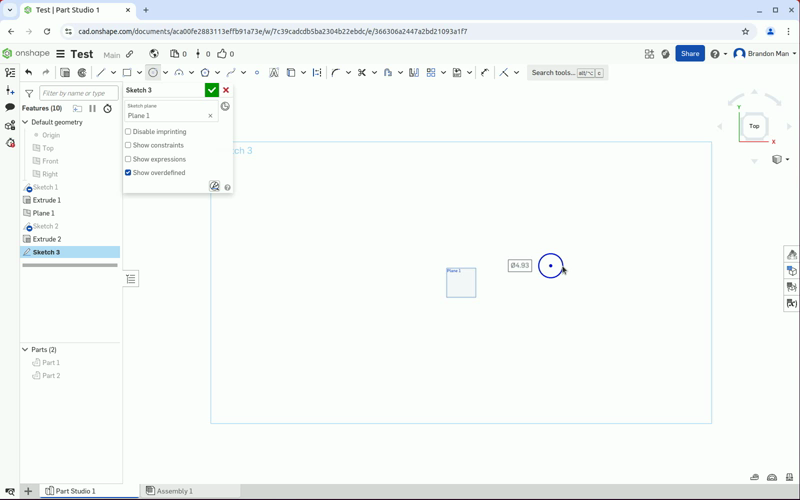
mouse_move(550, 255)
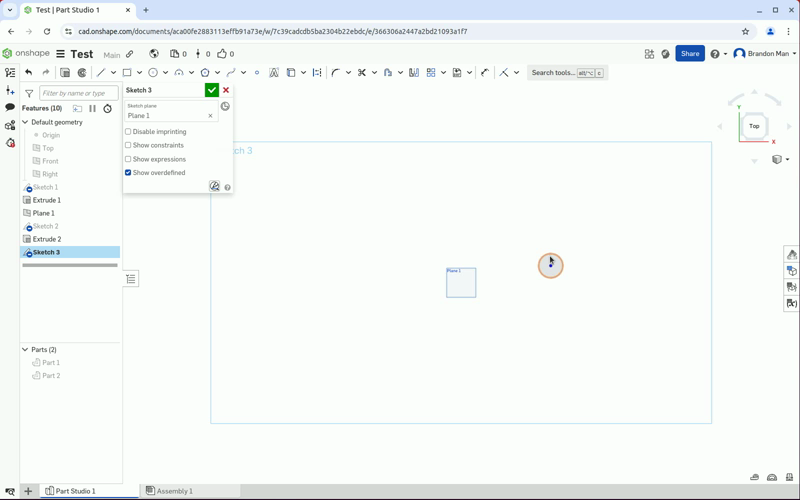
scroll(6)
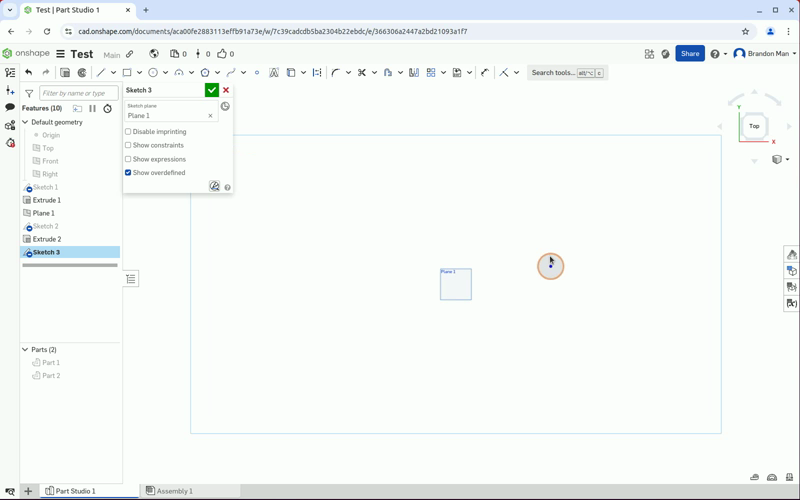
scroll(6)
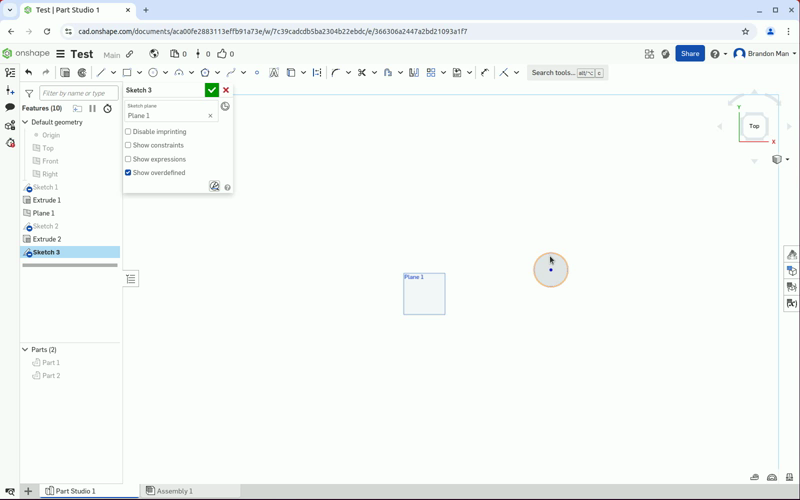
scroll(6)
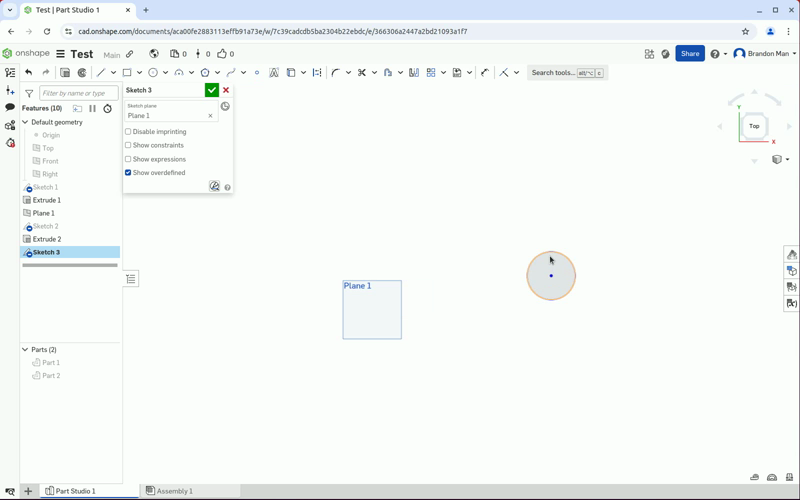
scroll(6)
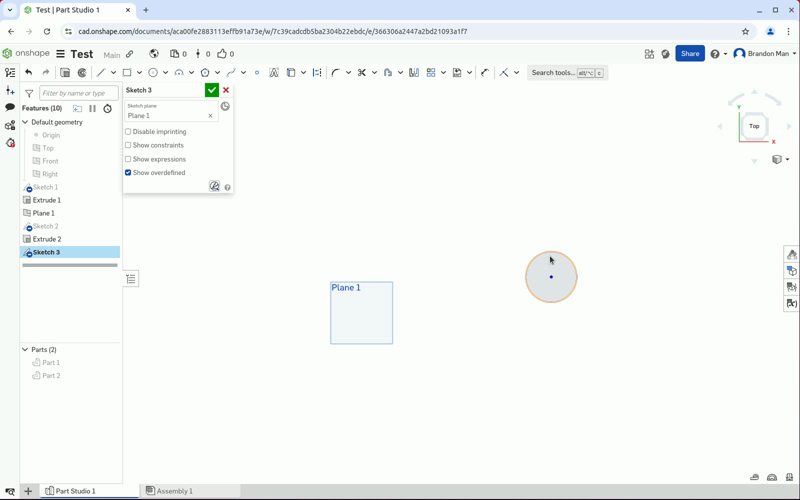
scroll(6)
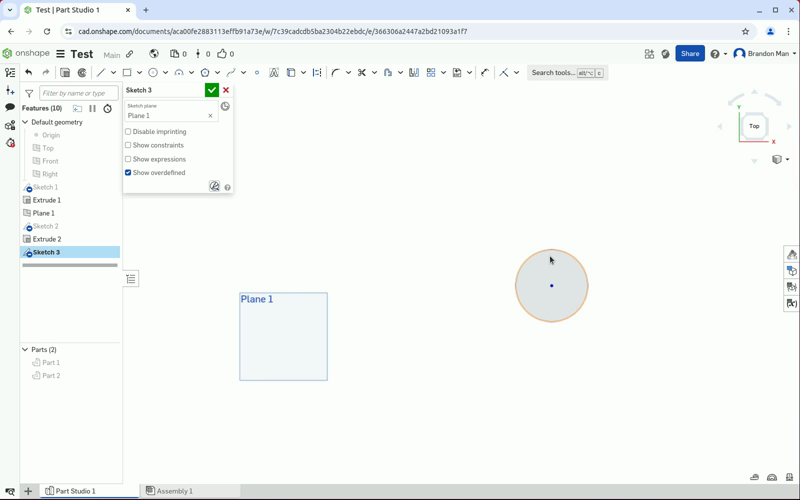
scroll(6)
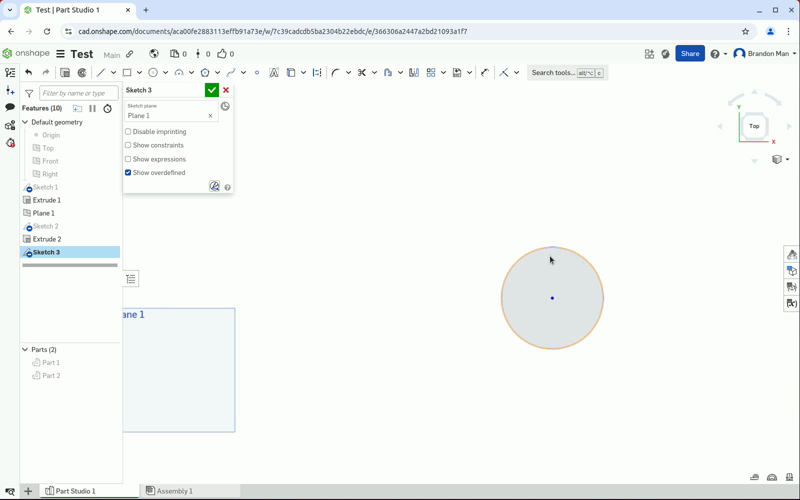
scroll(6)
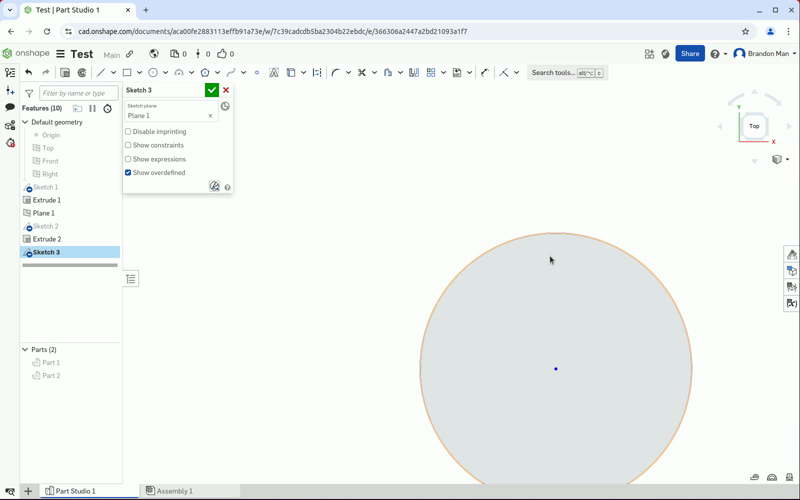
click(550, 255)
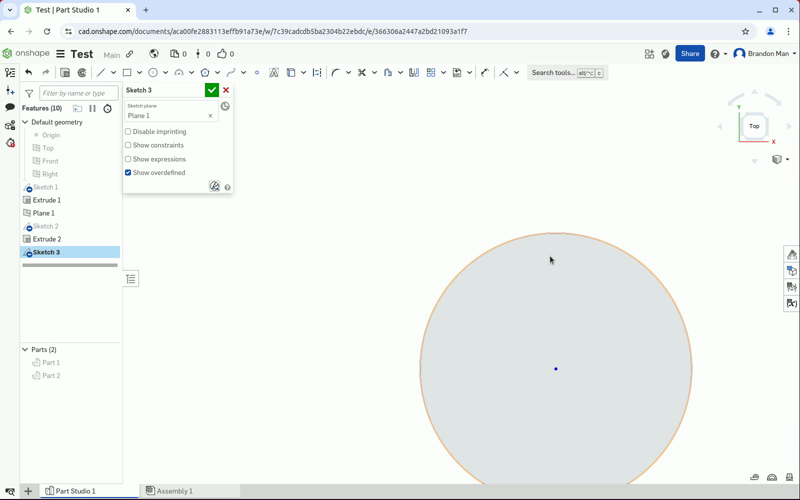
scroll(-6)
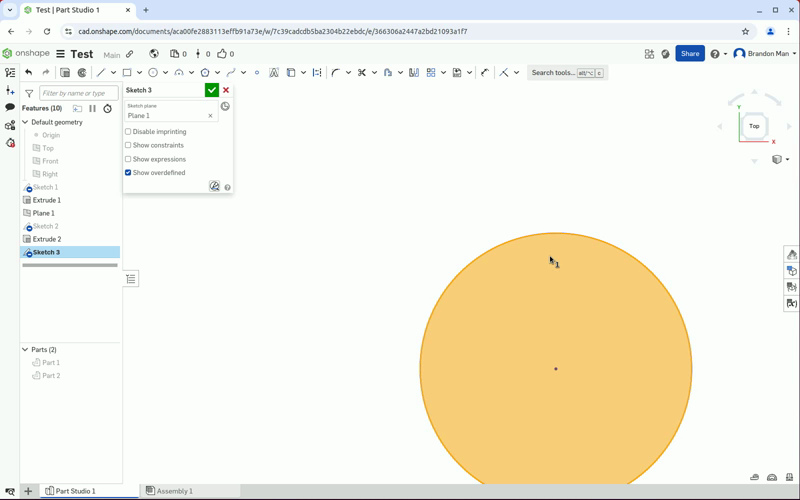
scroll(-6)
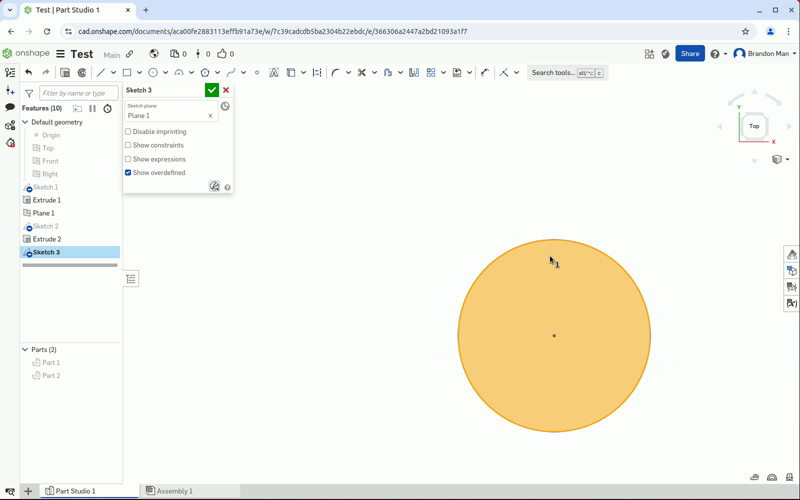
scroll(-6)
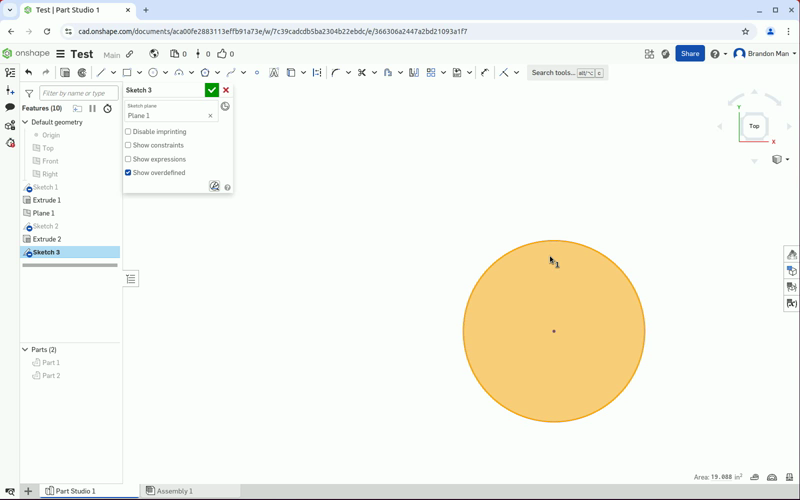
scroll(-6)
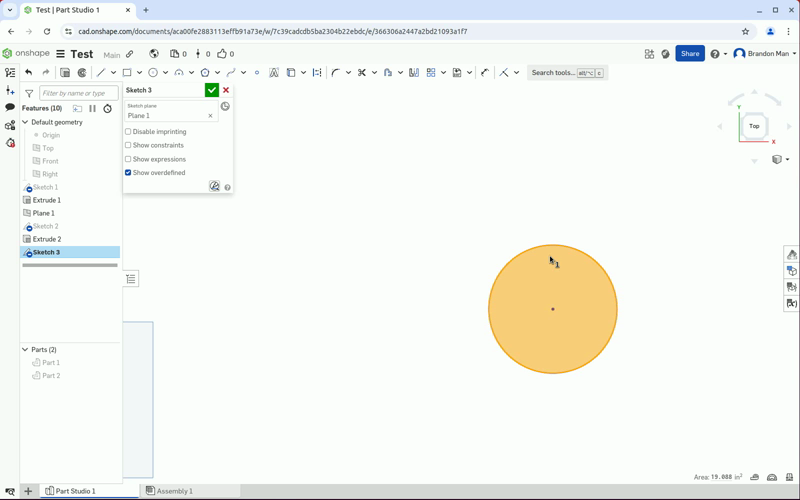
scroll(-6)
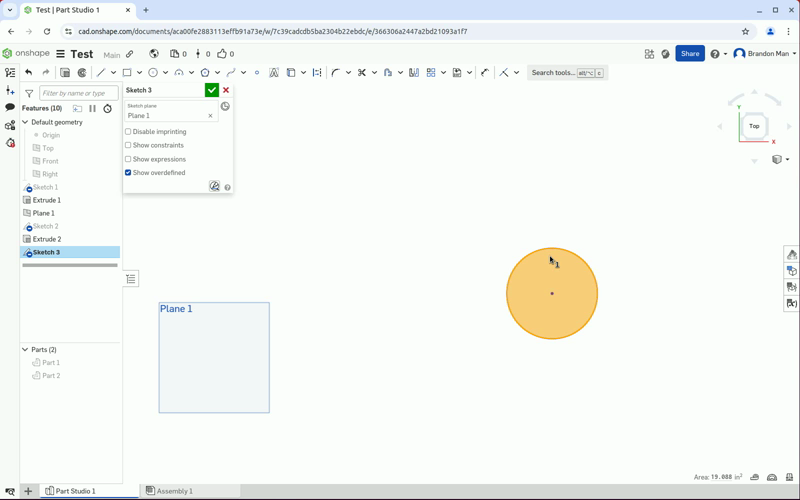
scroll(-6)
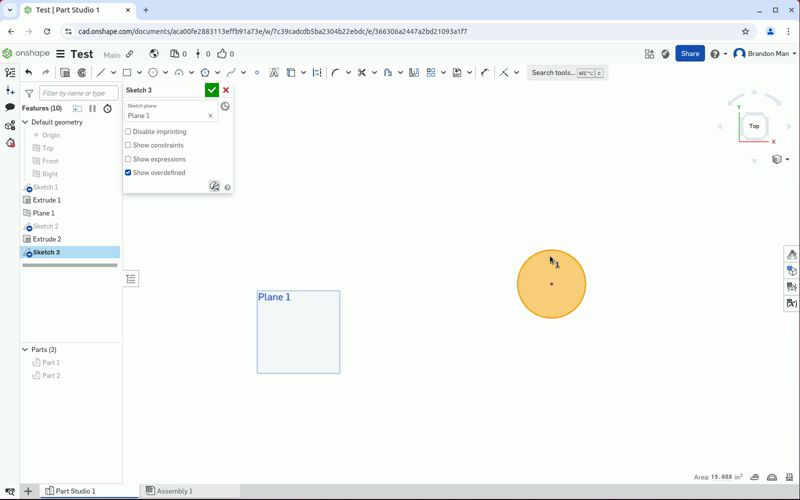
scroll(-6)
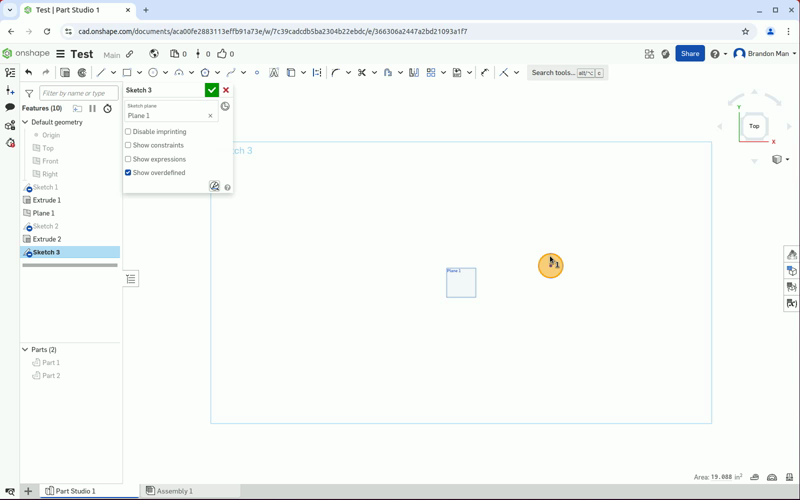
mouse_move(73, 352)
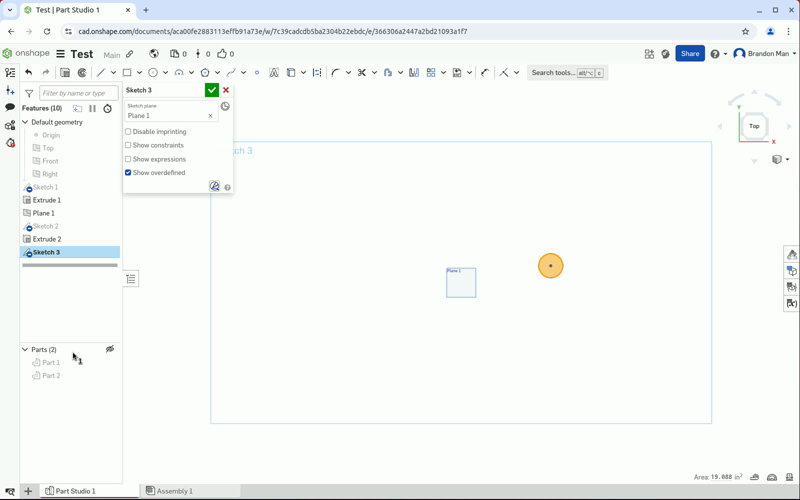
key(shift+y)
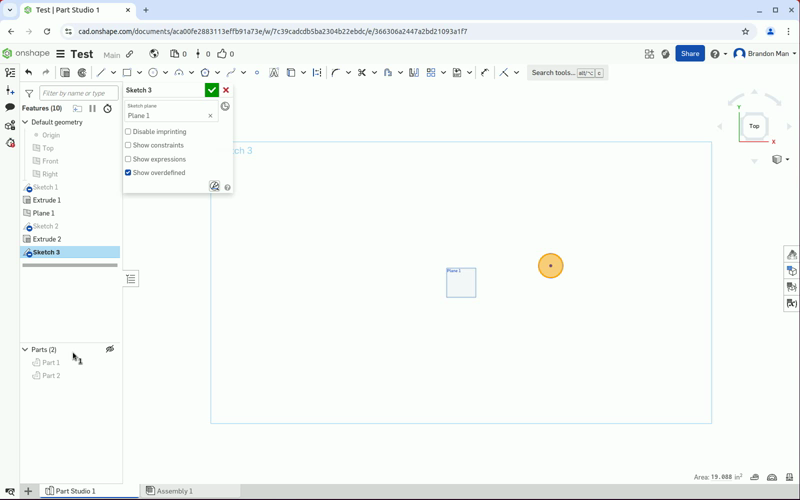
key(shift+e)
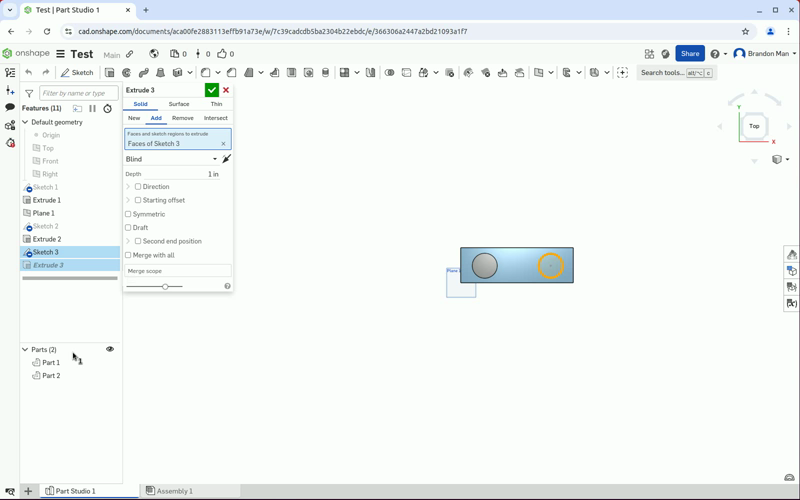
mouse_move(143, 106)
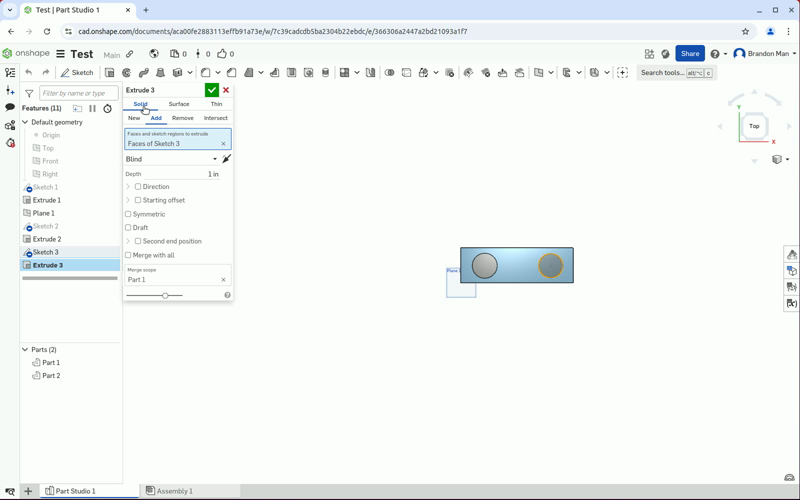
click(143, 106)
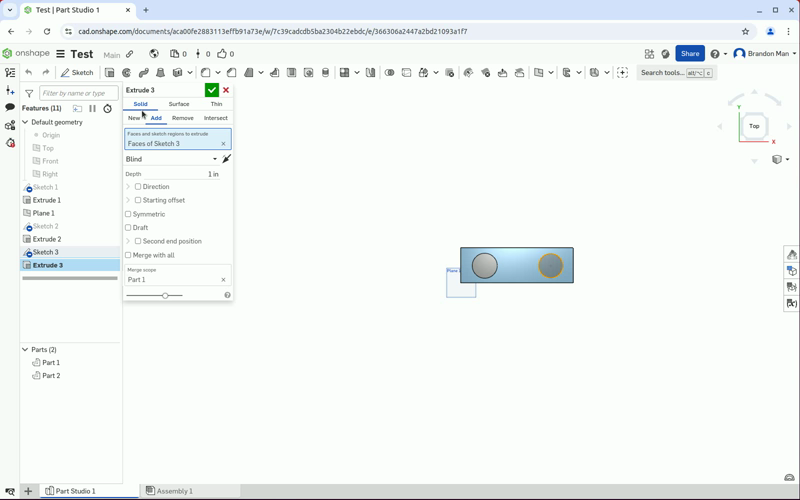
mouse_move(137, 120)
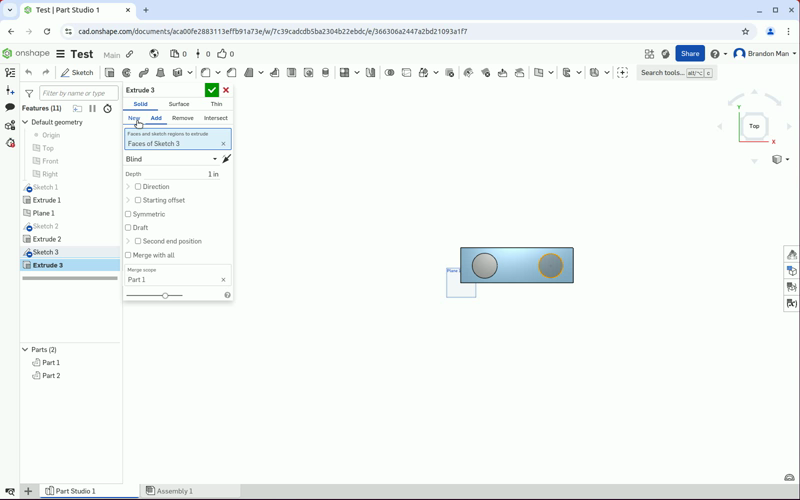
click(137, 120)
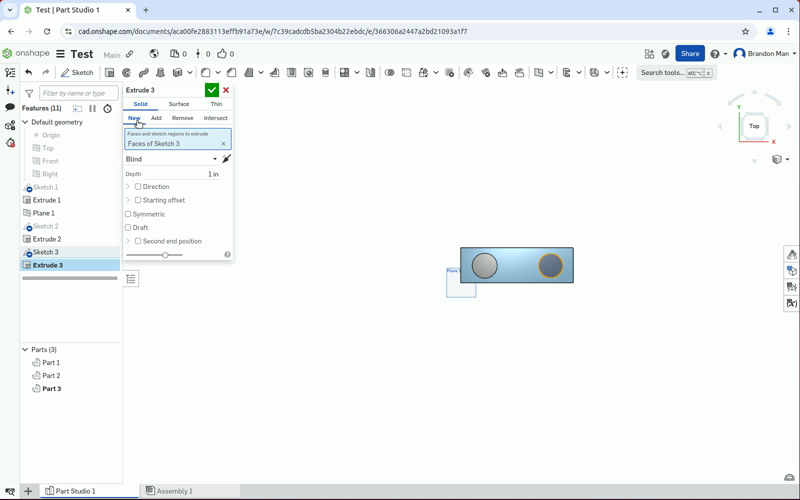
key(tab, 4)
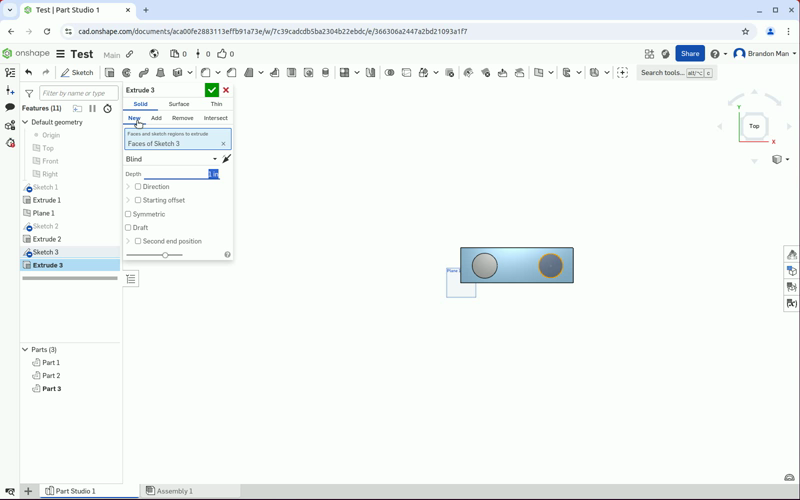
text(3.129)
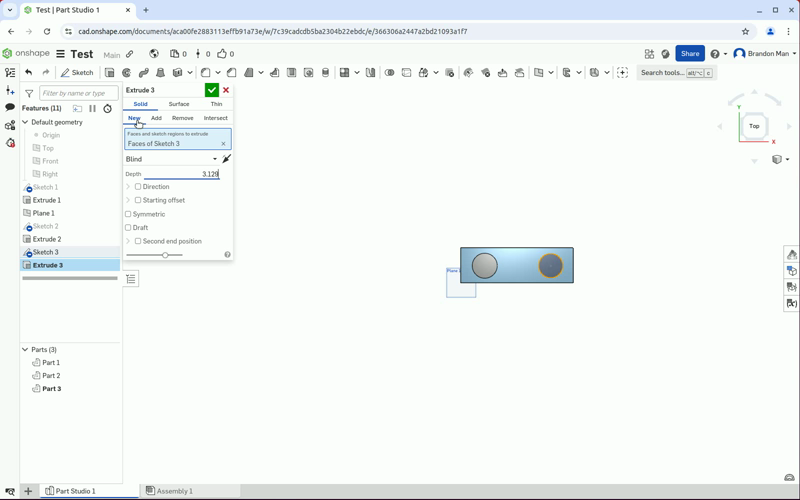
key(enter)
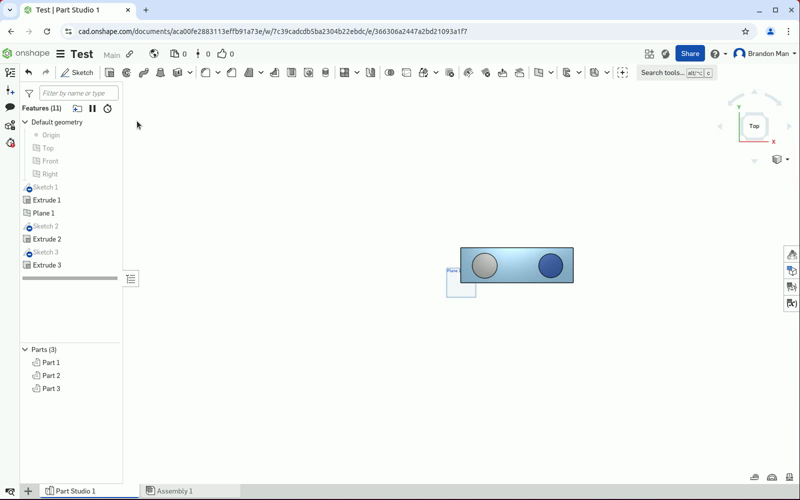
key(shift+h)
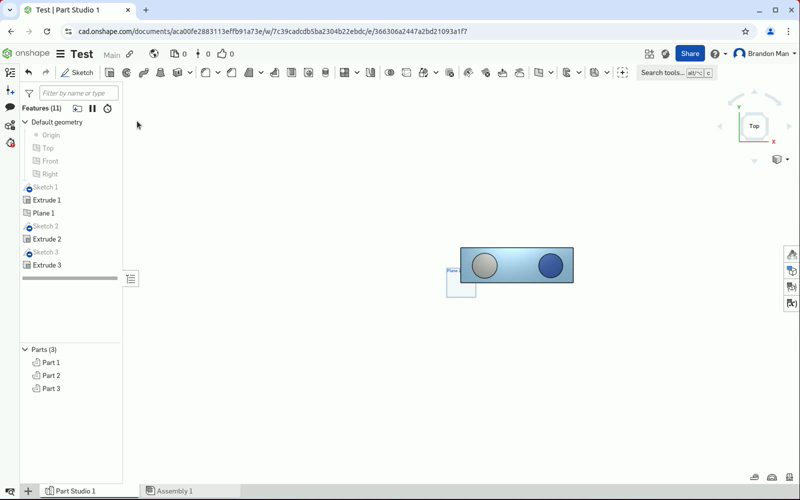
key(shift+h)
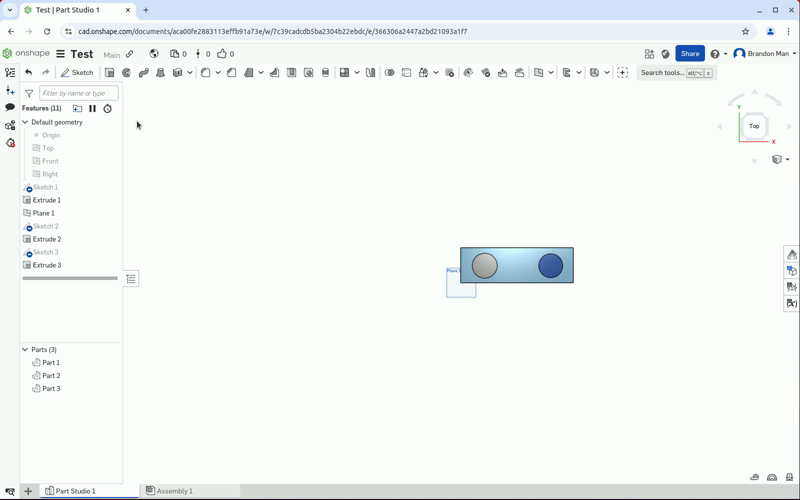
mouse_move(73, 189)
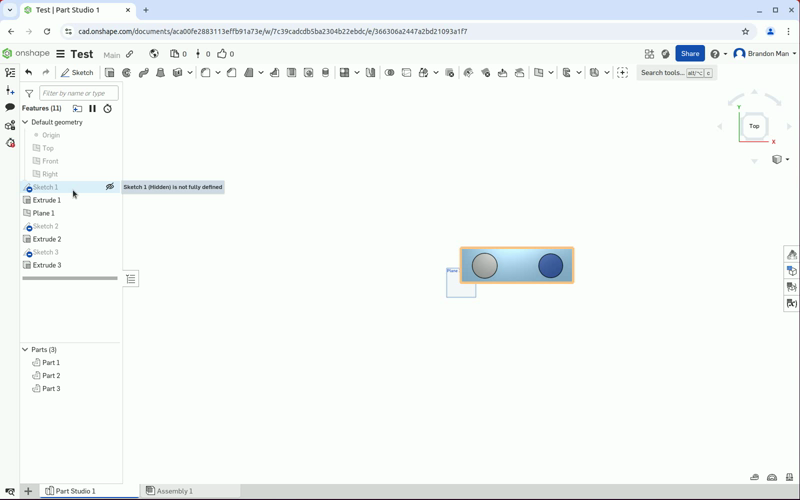
click(73, 189)
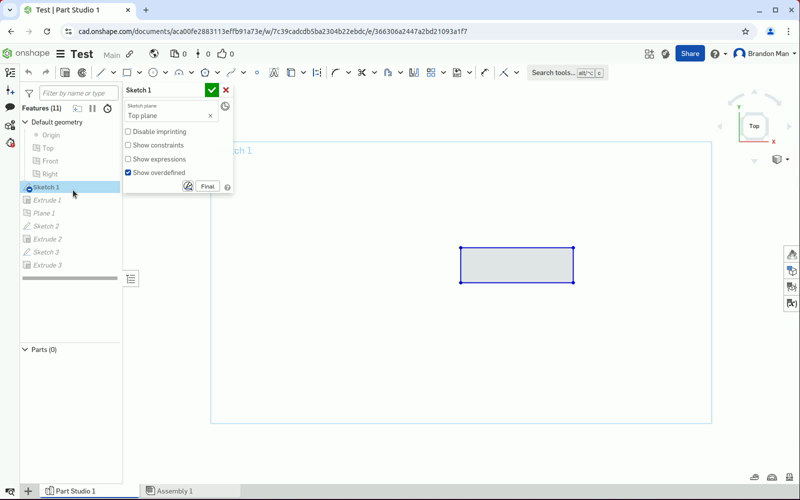
mouse_move(229, 92)
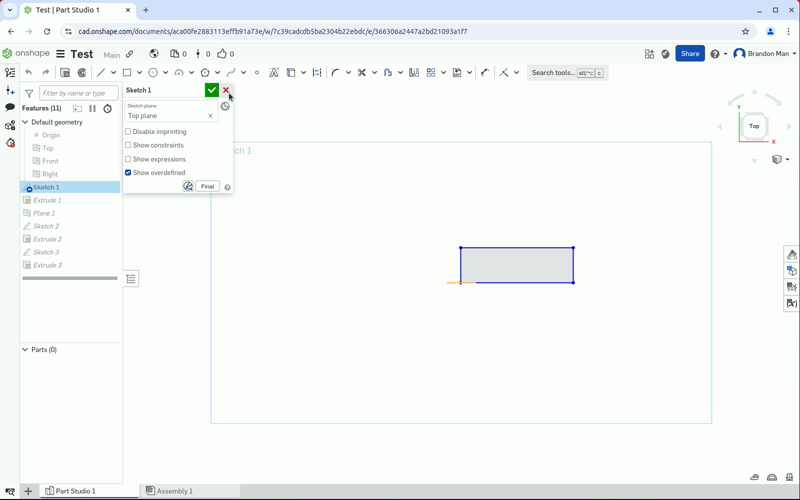
click(229, 92)
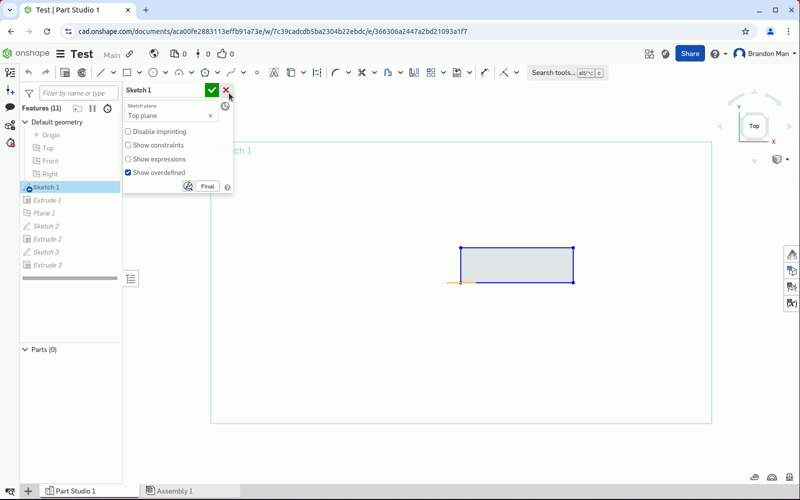
key(shift+s)
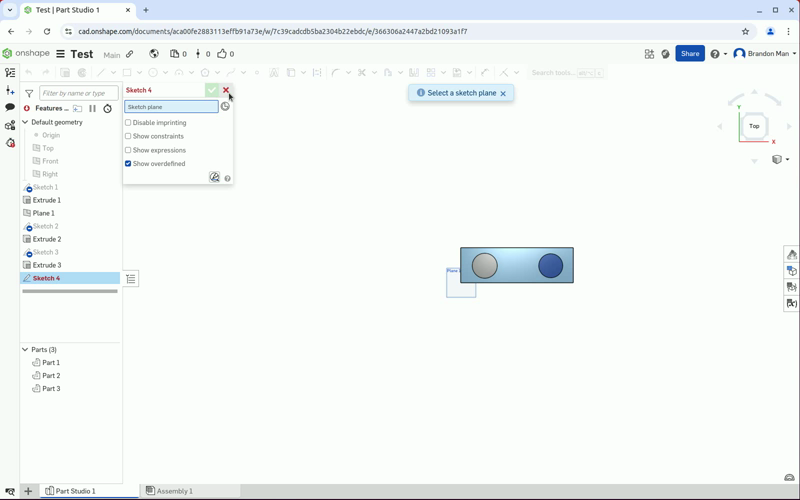
mouse_move(73, 150)
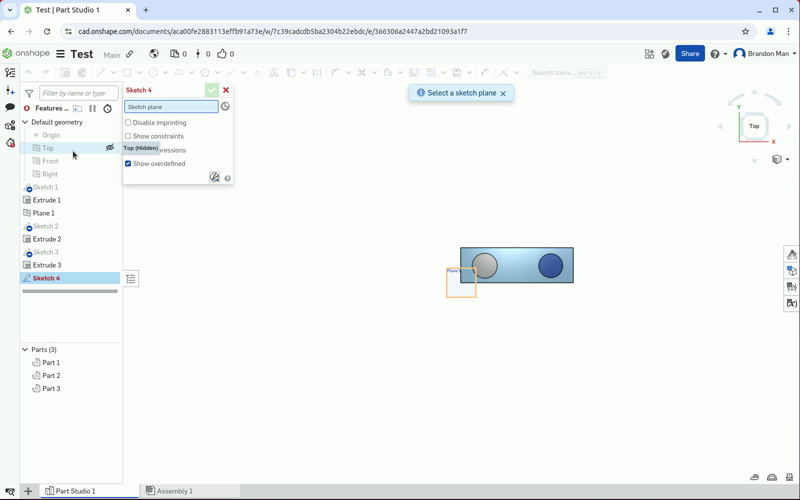
click(73, 150)
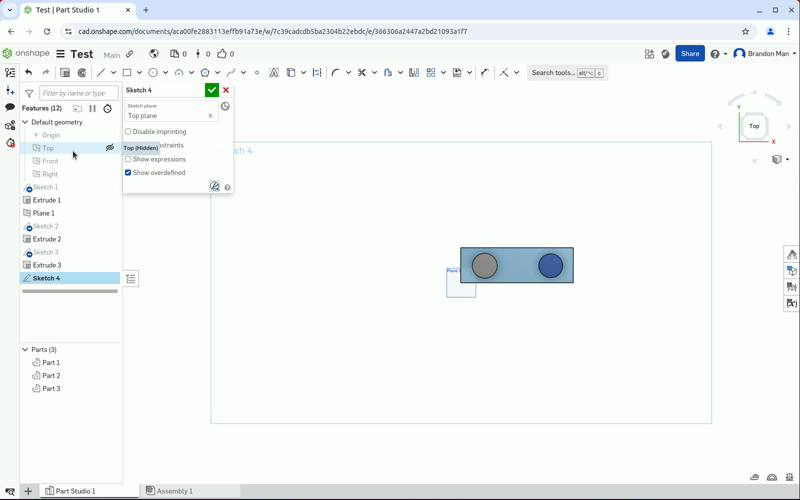
mouse_move(73, 352)
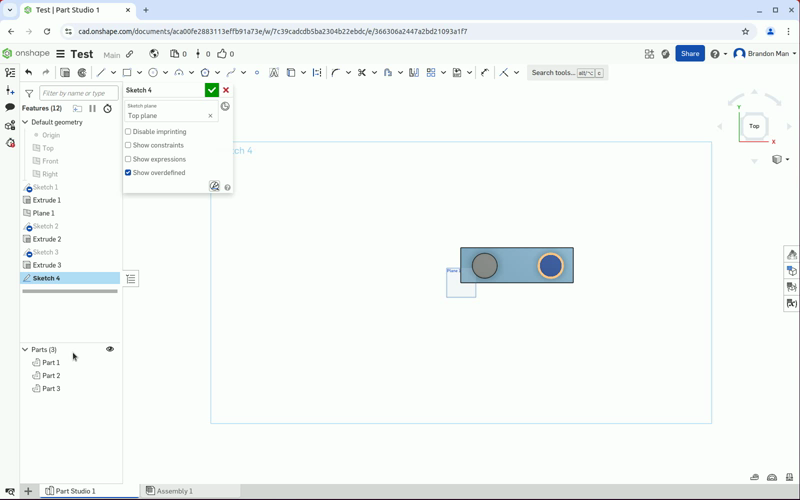
key(y)
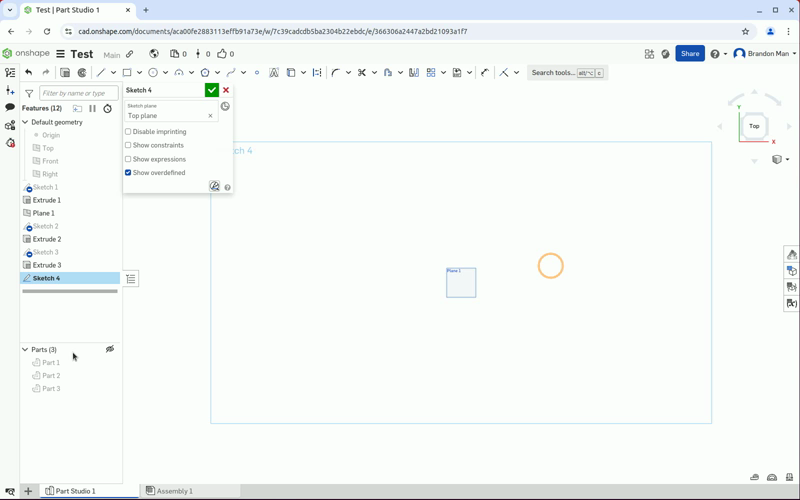
key(c)
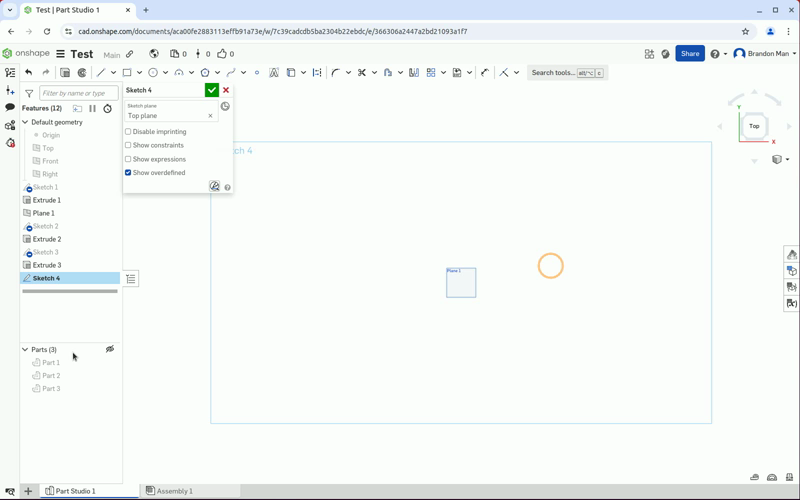
key_down(shift)
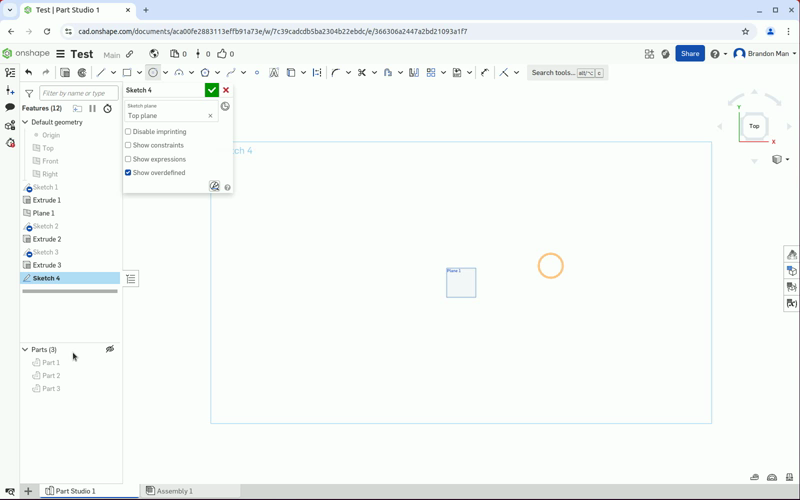
mouse_move(543, 265)
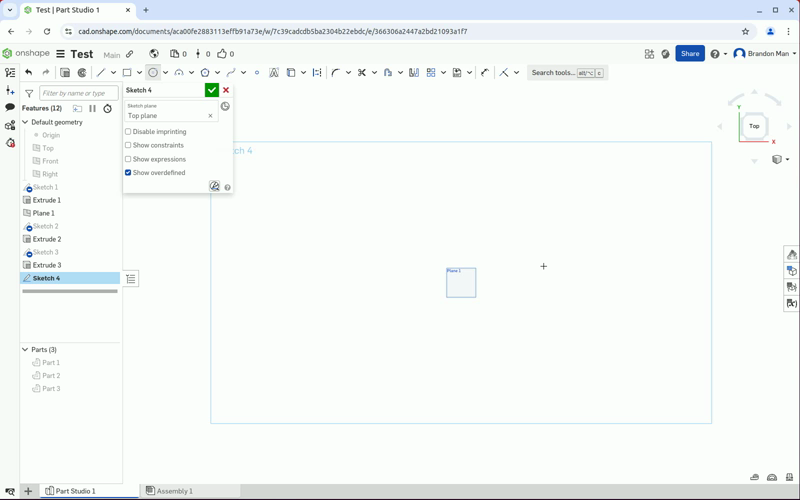
click(543, 265)
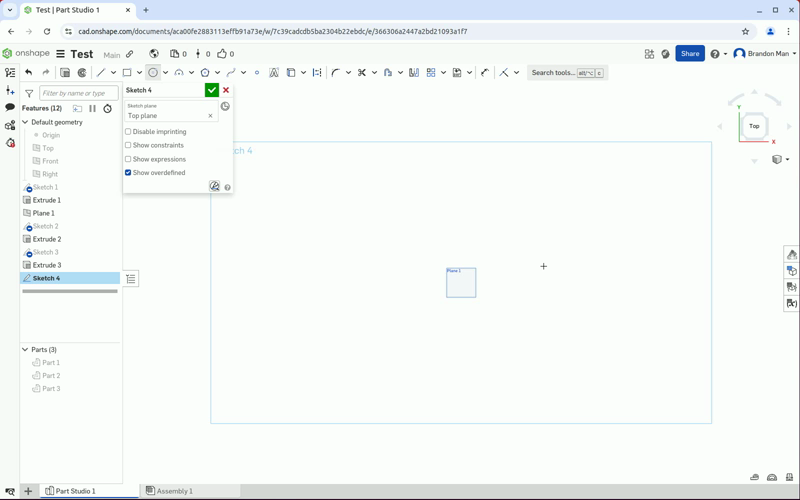
key_up(shift)
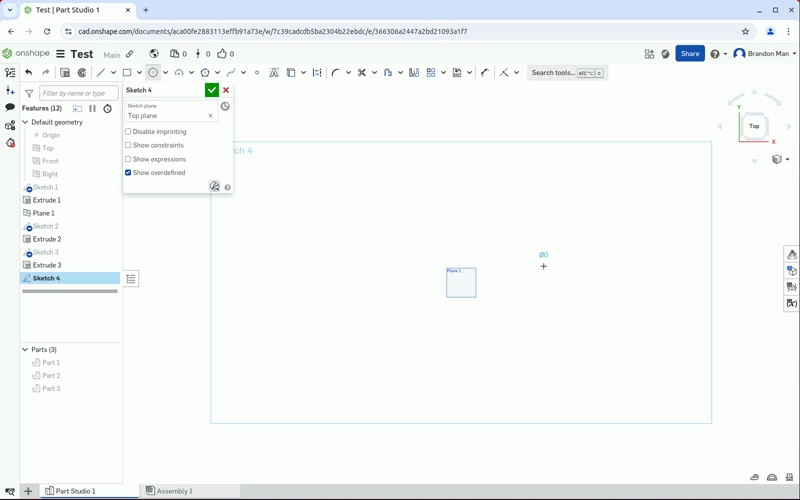
mouse_move(553, 265)
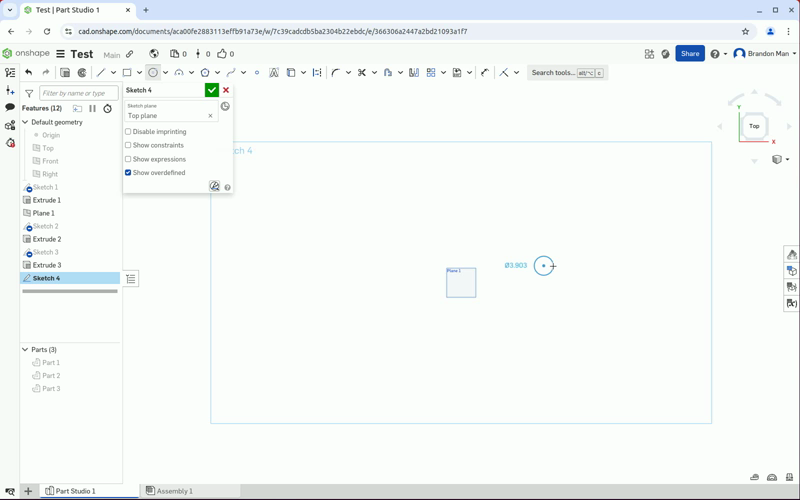
click(553, 265)
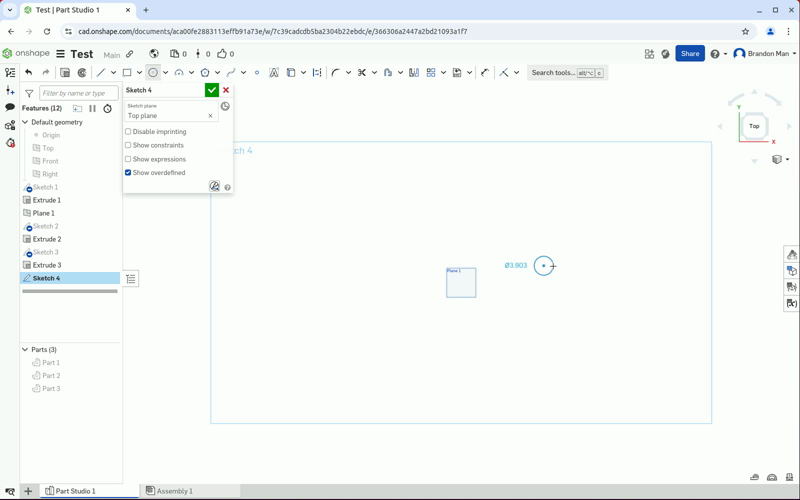
key(esc)
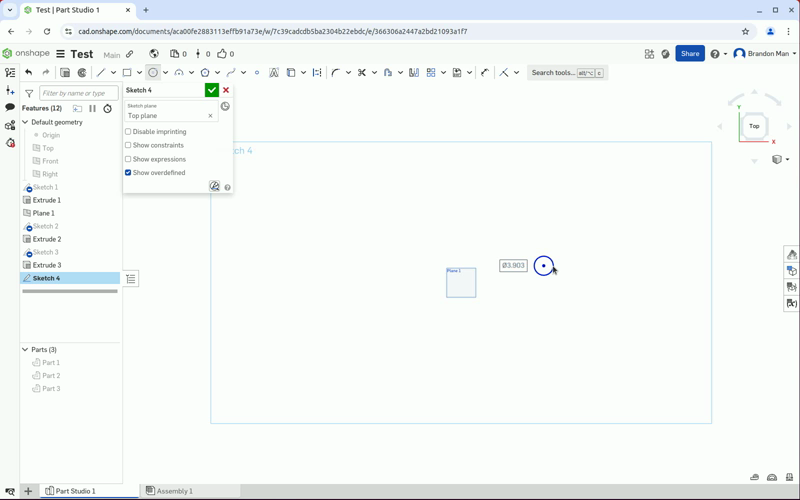
mouse_move(539, 265)
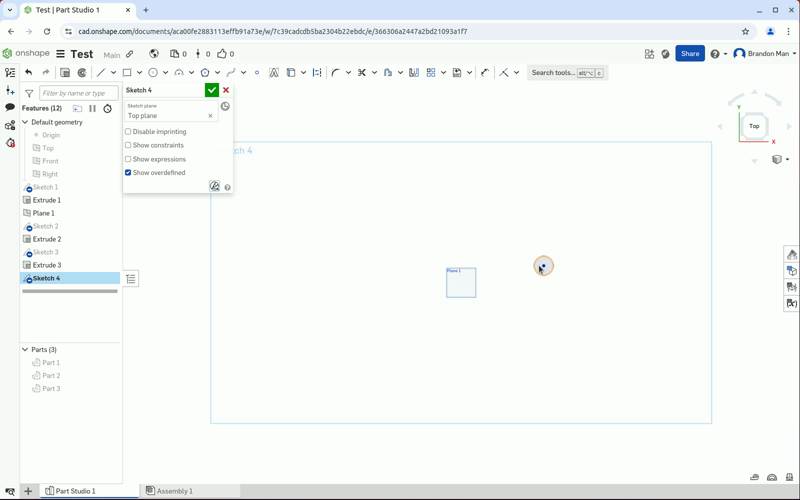
scroll(6)
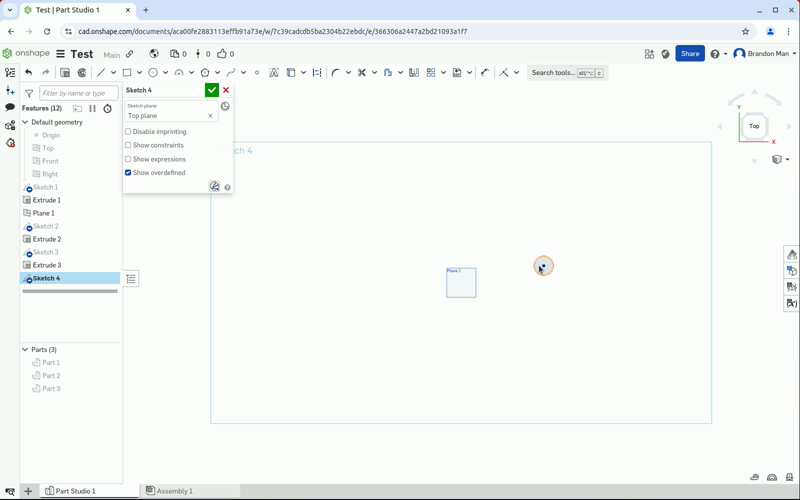
scroll(6)
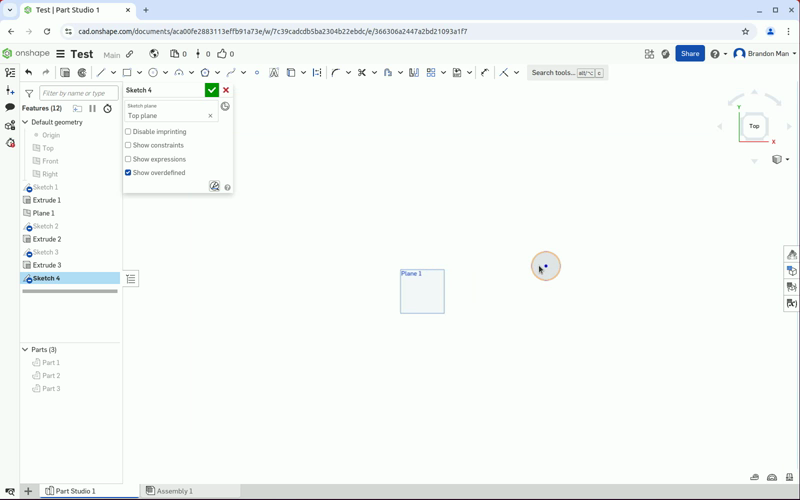
scroll(6)
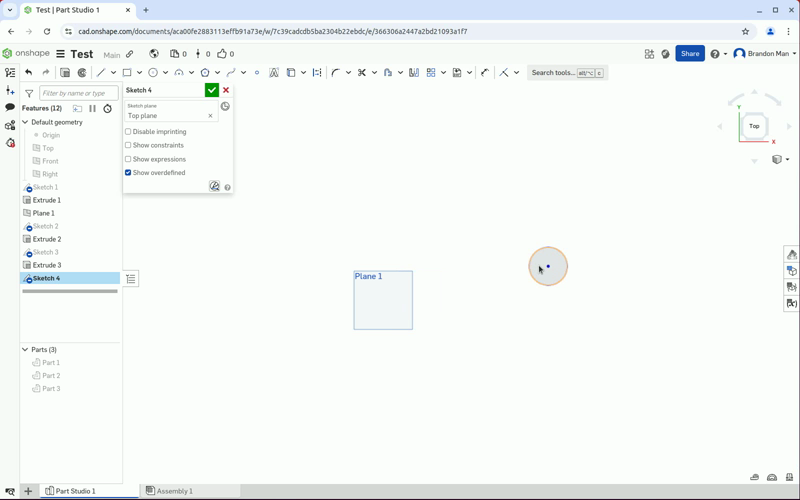
scroll(6)
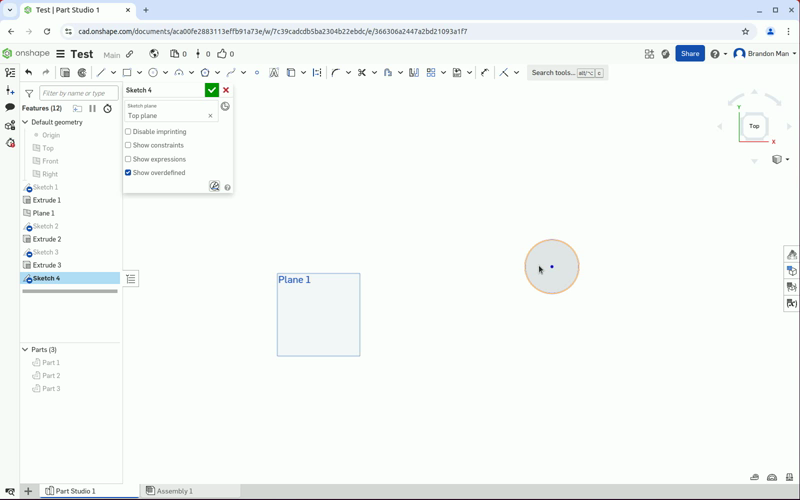
scroll(6)
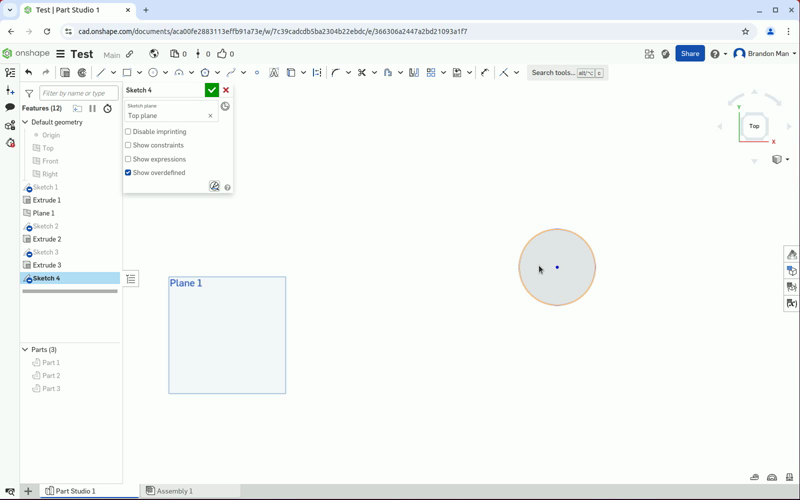
scroll(6)
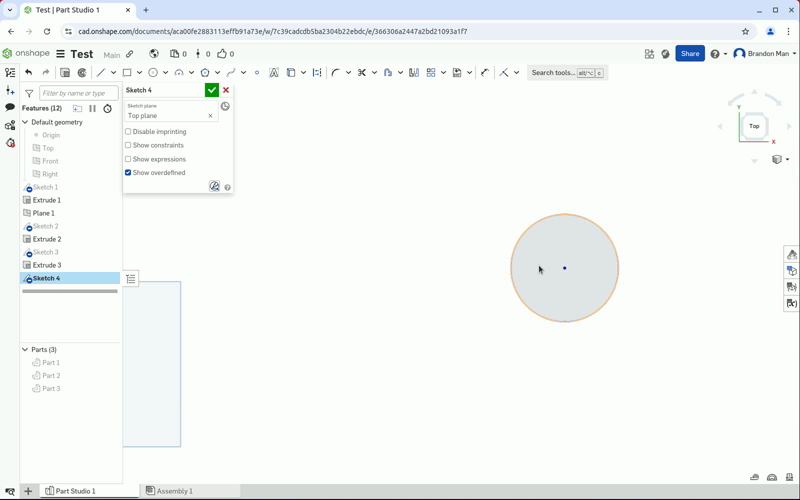
scroll(6)
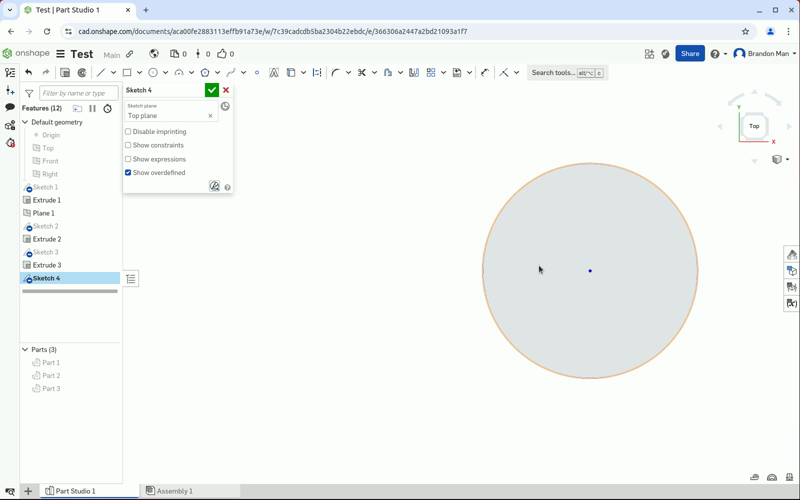
click(539, 265)
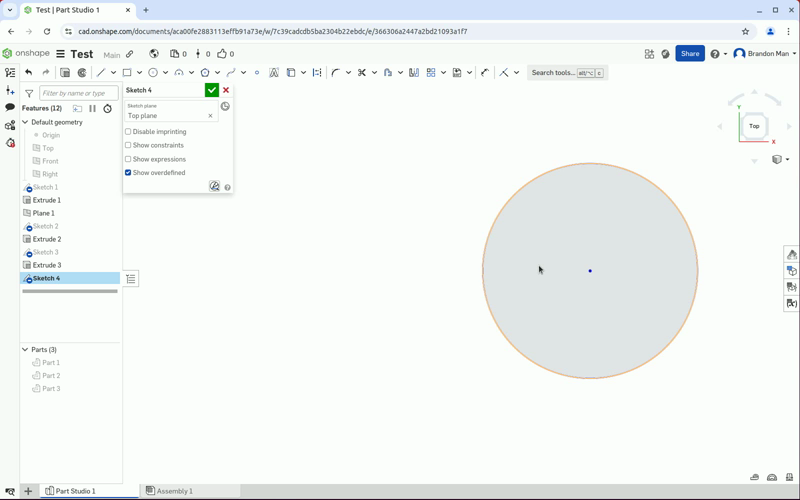
scroll(-6)
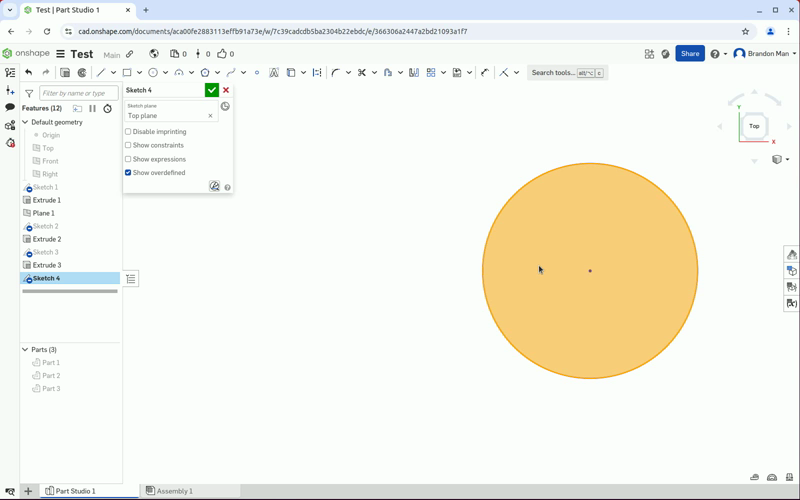
scroll(-6)
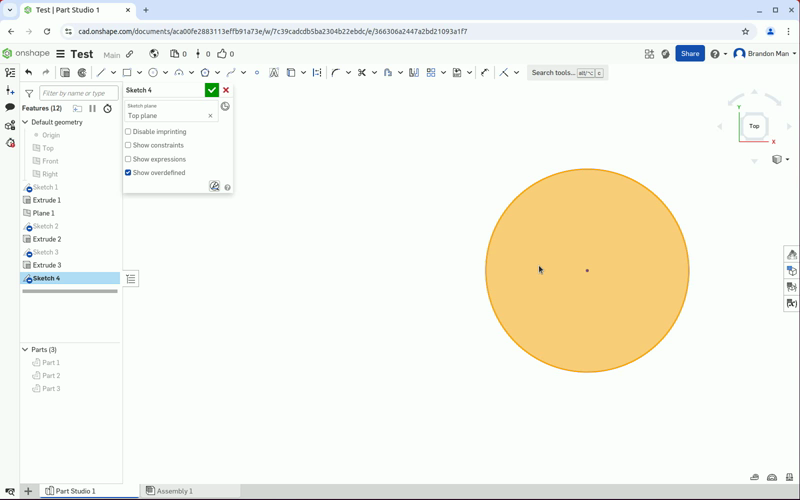
scroll(-6)
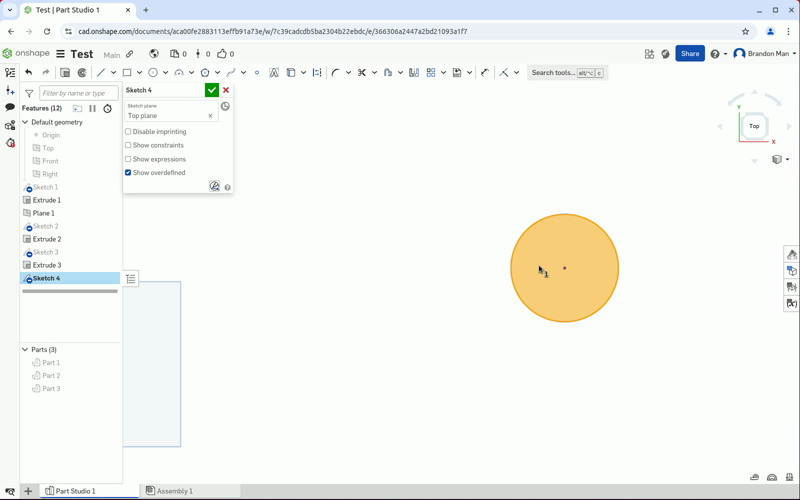
scroll(-6)
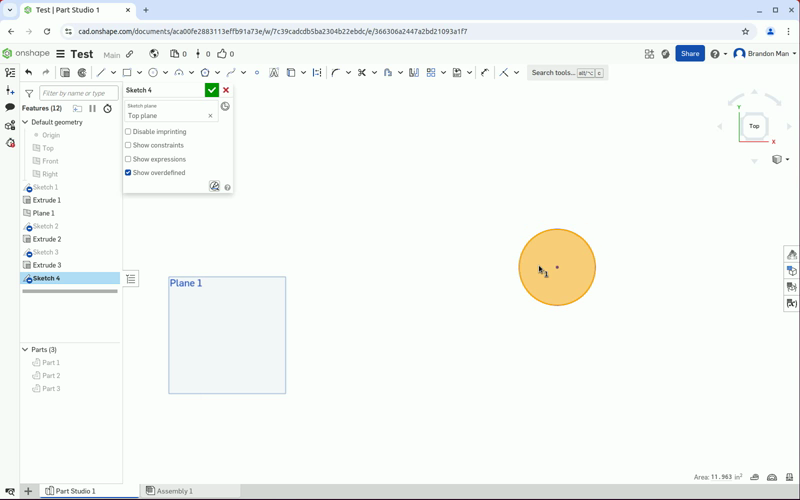
scroll(-6)
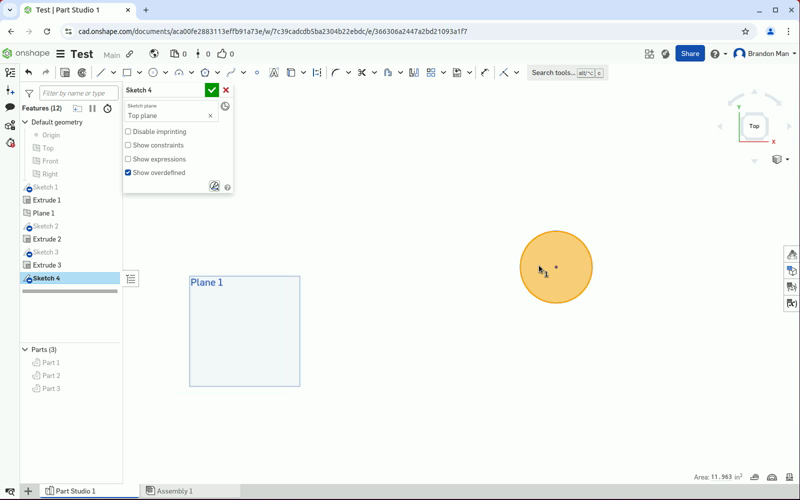
scroll(-6)
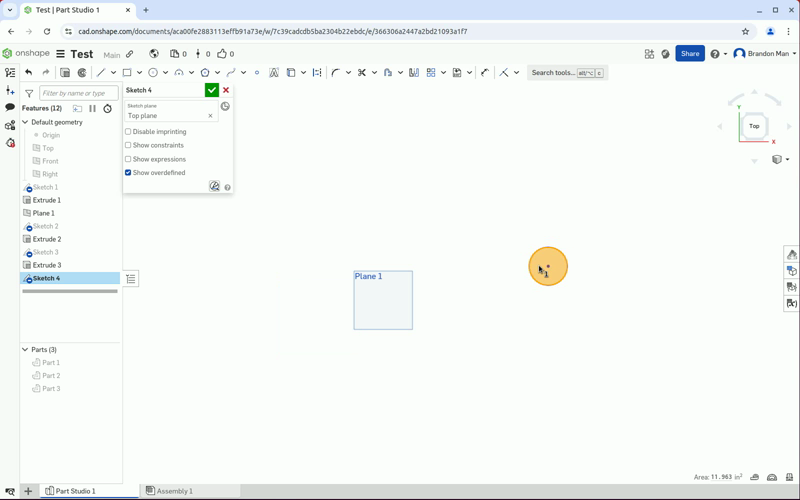
scroll(-6)
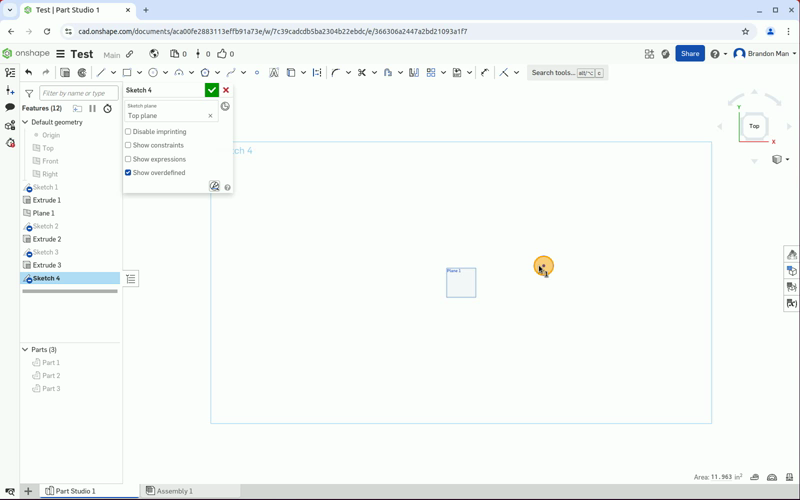
mouse_move(73, 352)
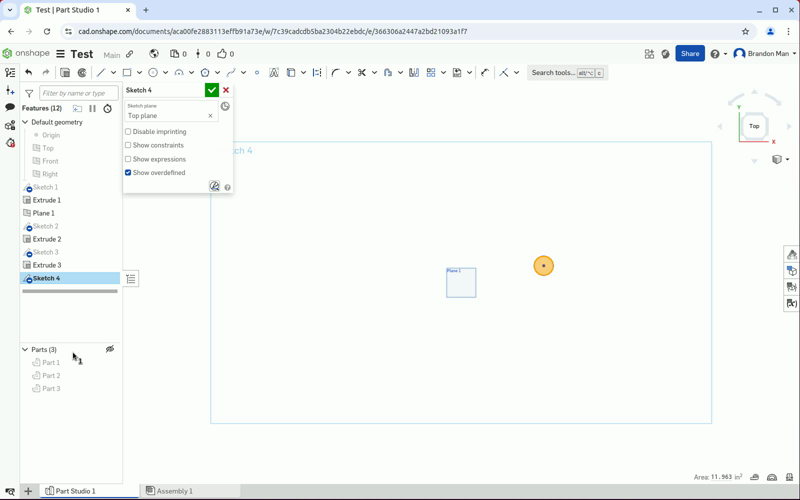
key(shift+y)
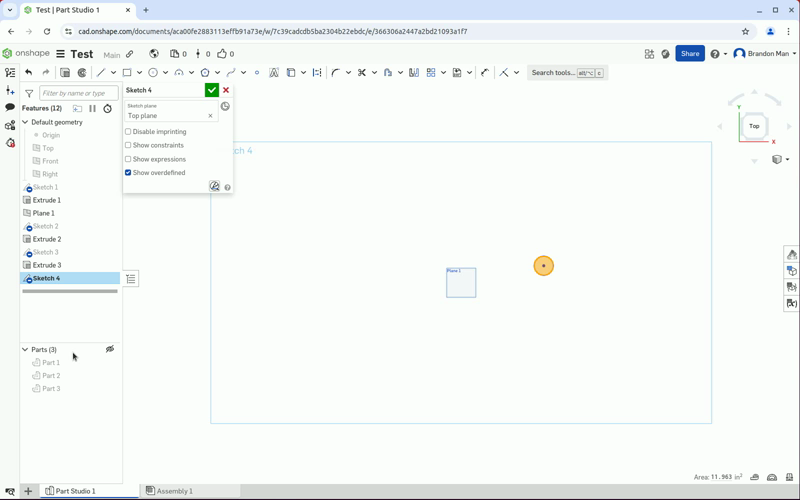
key(shift+e)
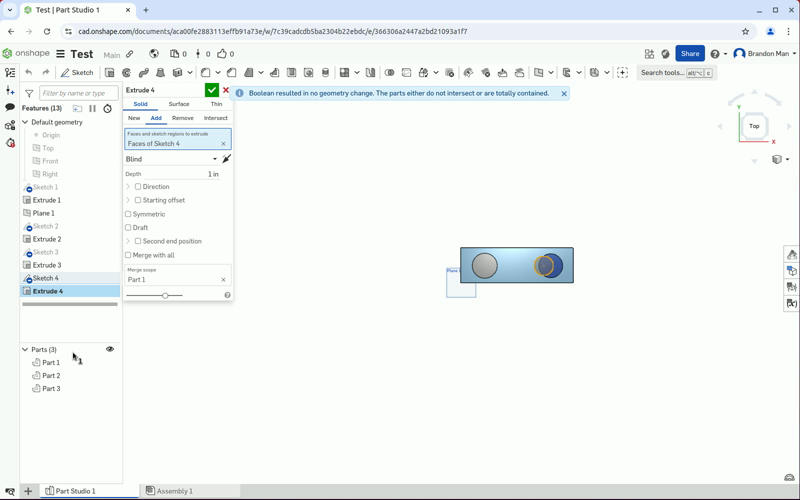
mouse_move(143, 106)
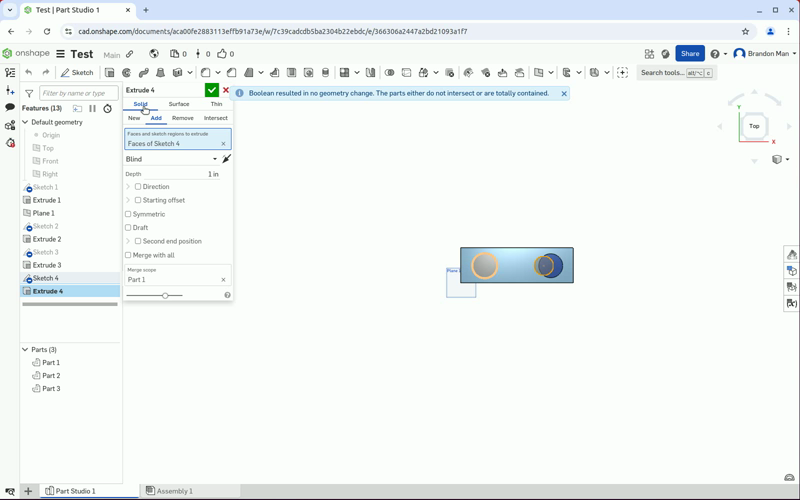
click(143, 106)
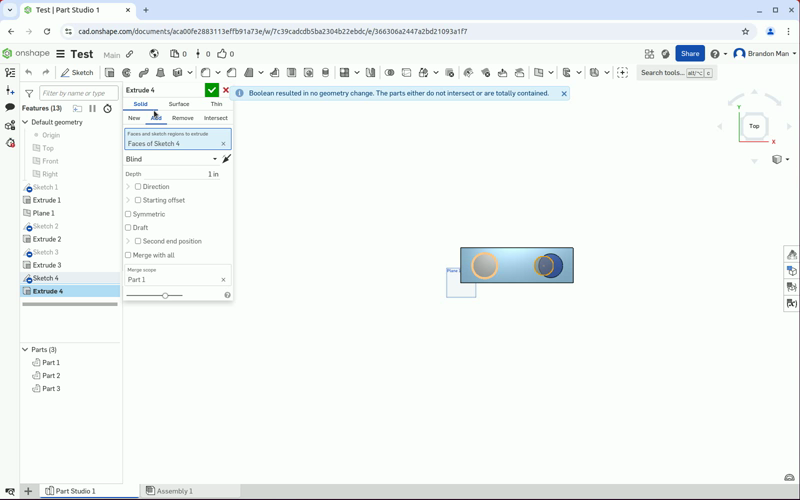
mouse_move(186, 120)
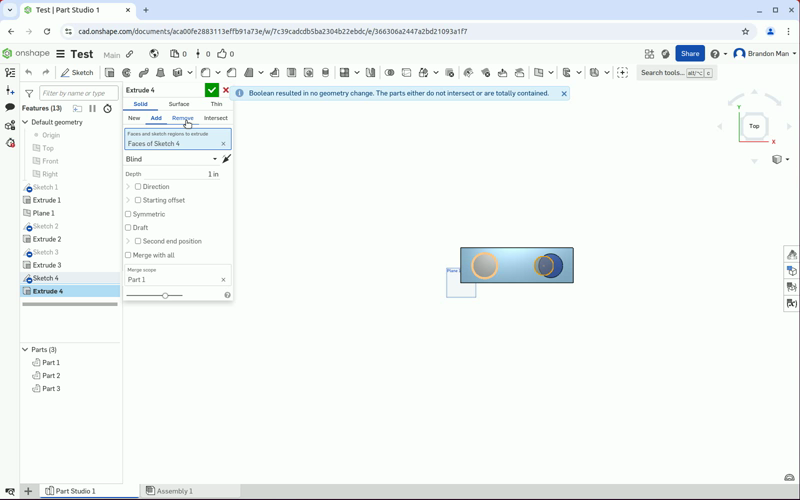
click(186, 120)
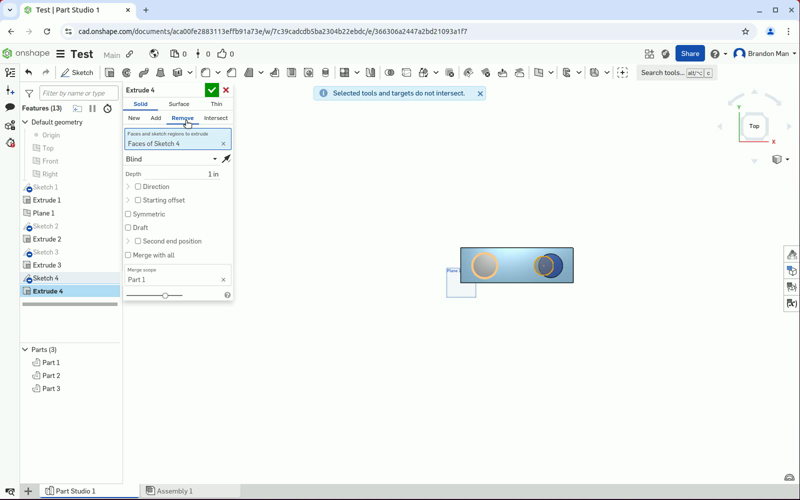
key(tab, 4)
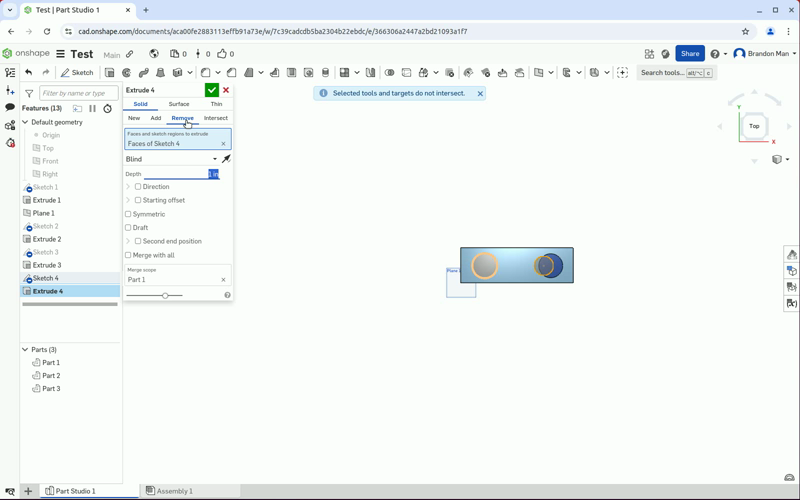
text(-3.129)
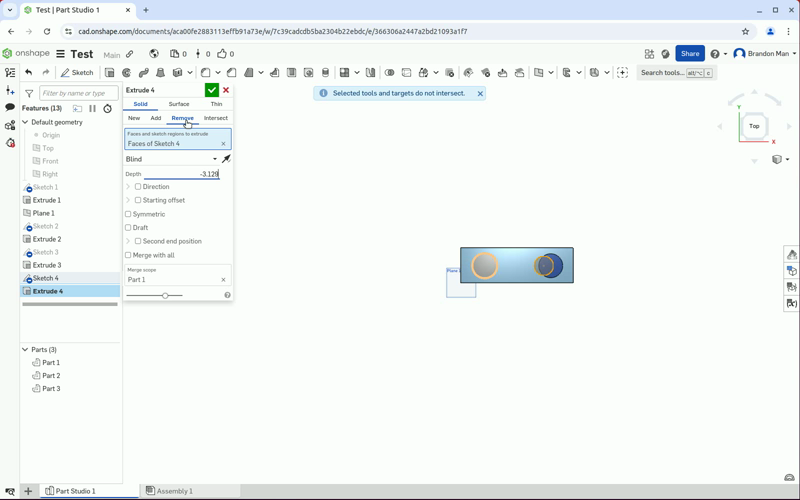
key(tab, 6)
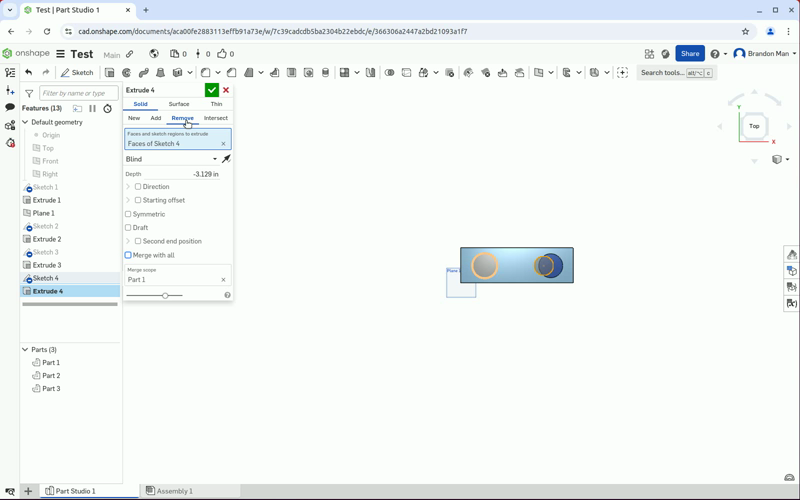
key(space)
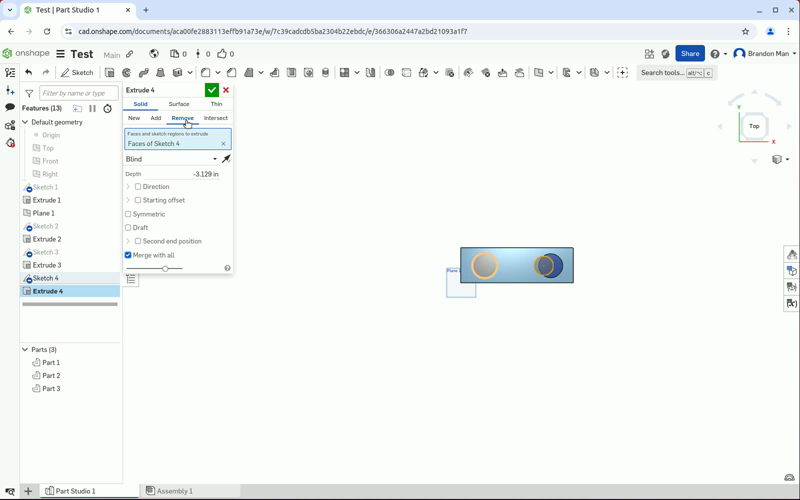
key(enter)
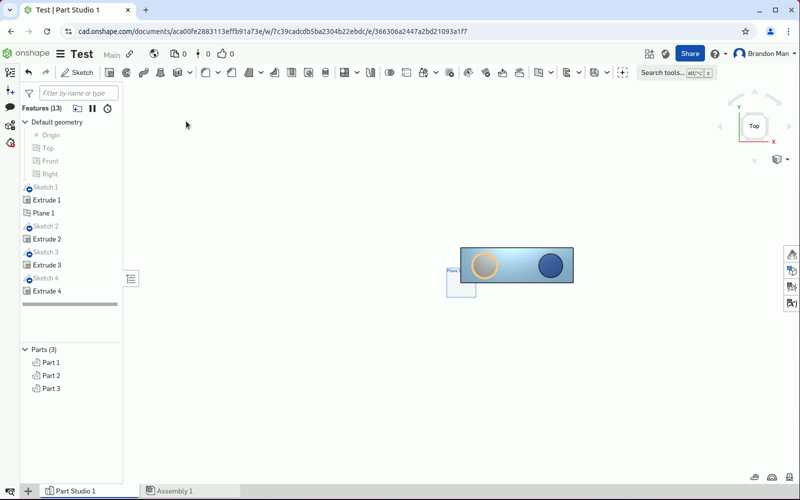
key(shift+h)
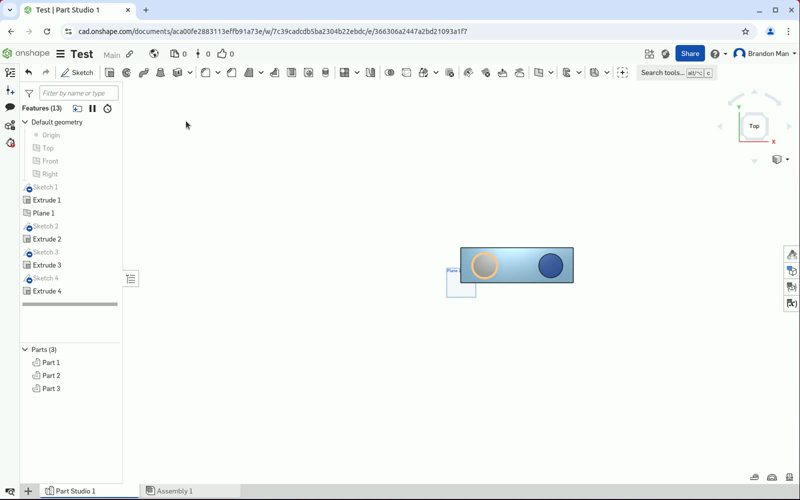
key(shift+h)
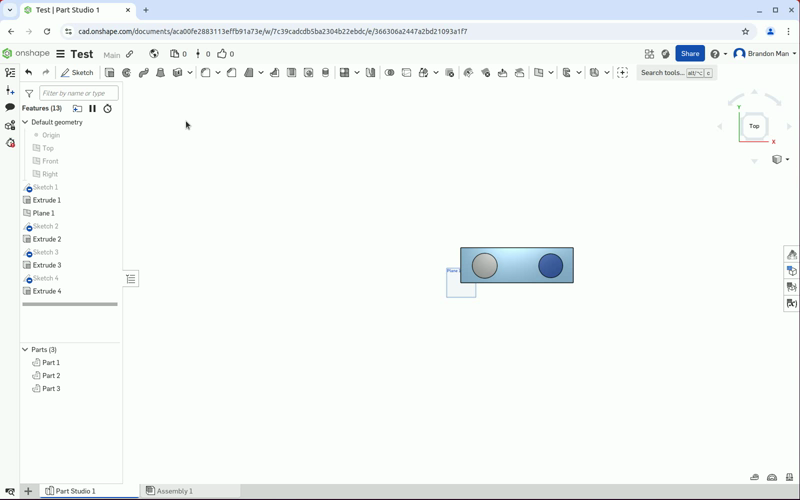
mouse_move(73, 189)
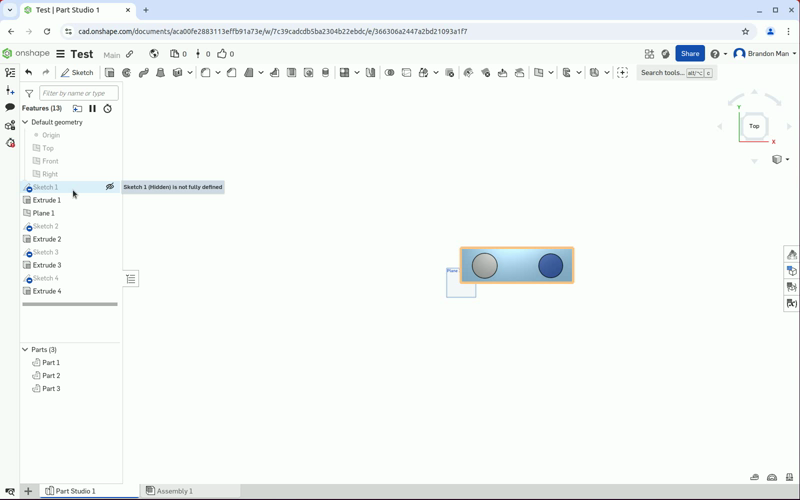
click(73, 189)
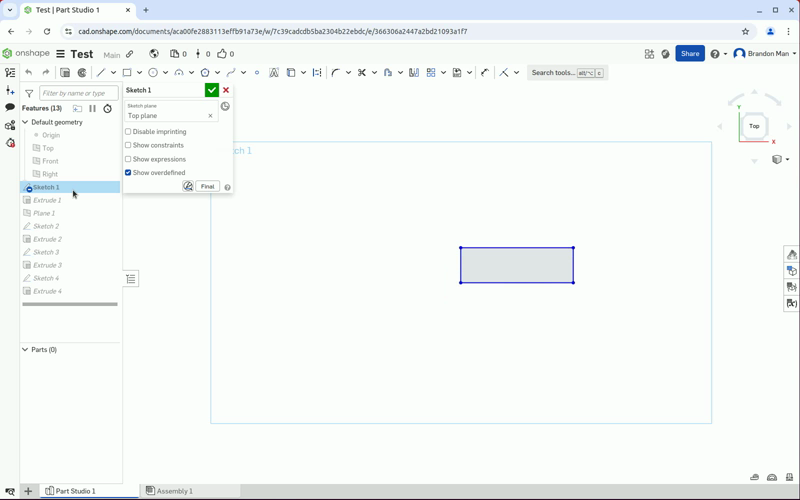
mouse_move(229, 92)
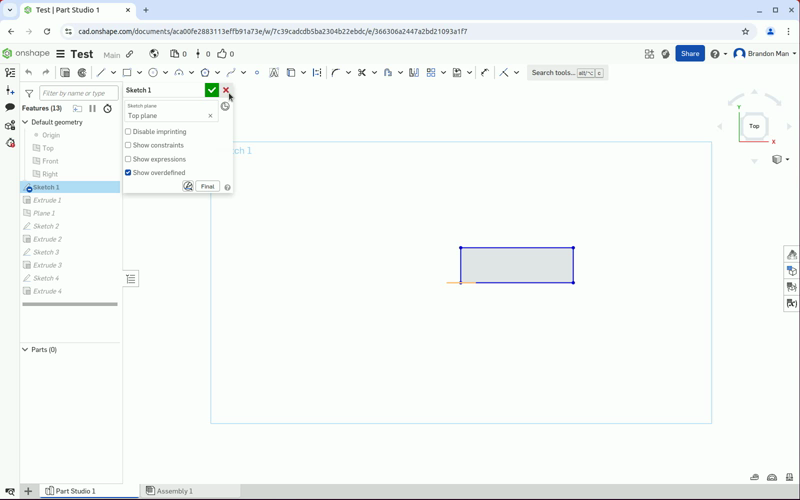
click(229, 92)
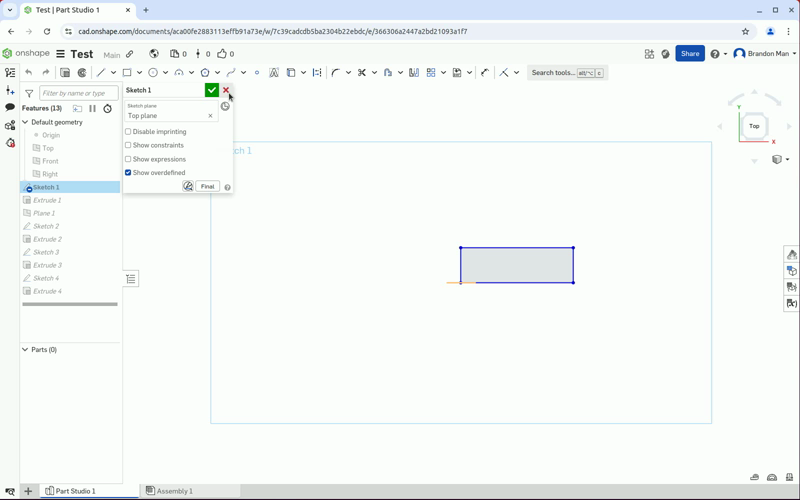
key(shift+s)
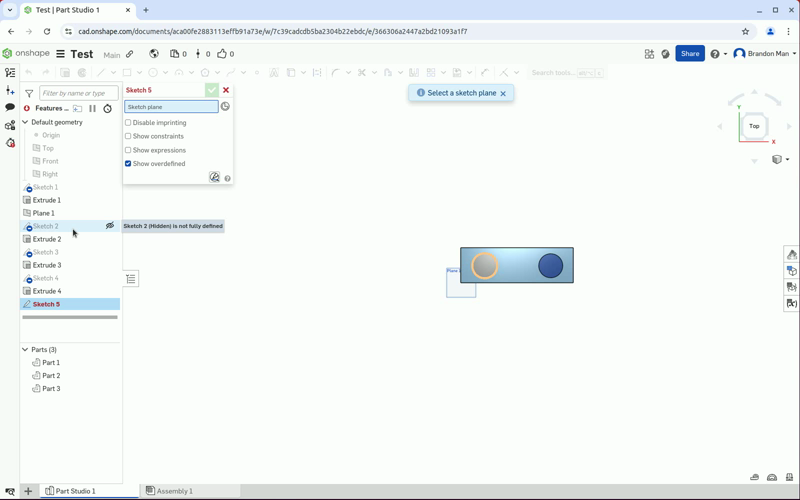
scroll(3)
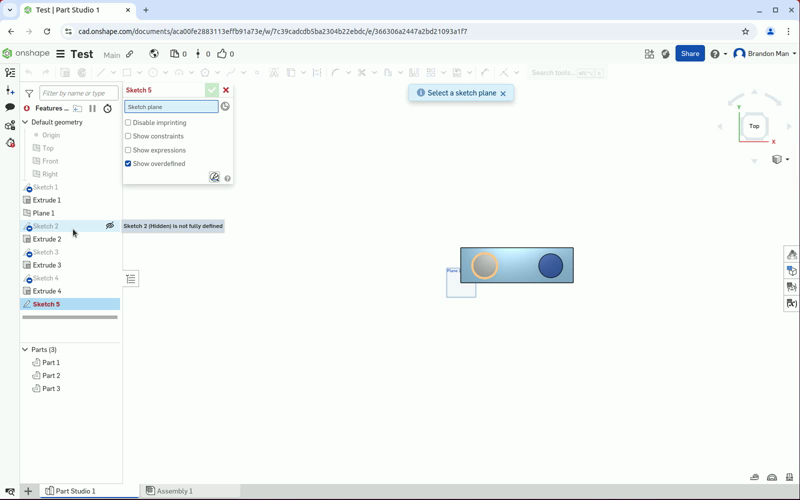
mouse_move(73, 150)
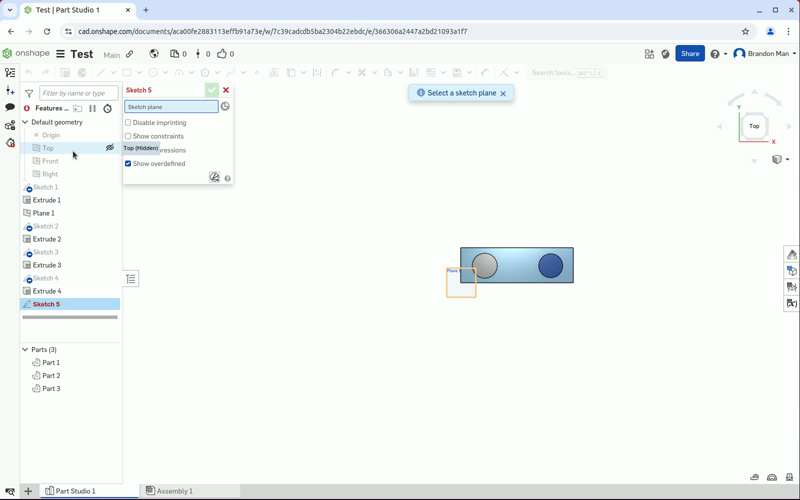
click(73, 150)
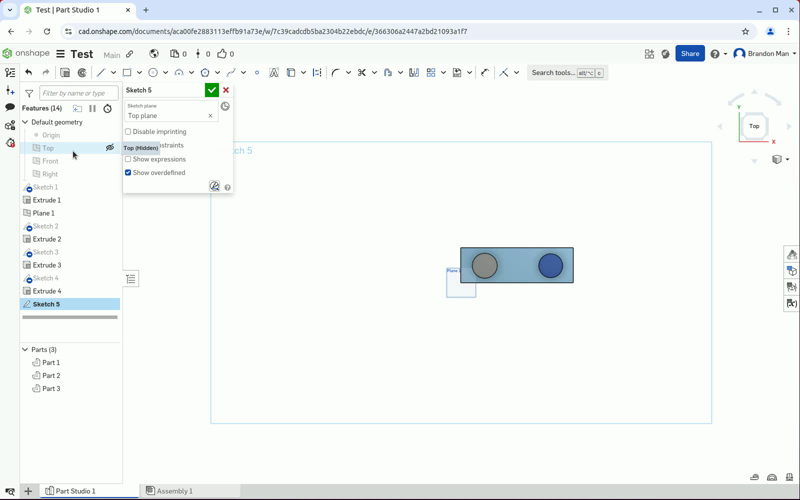
mouse_move(73, 352)
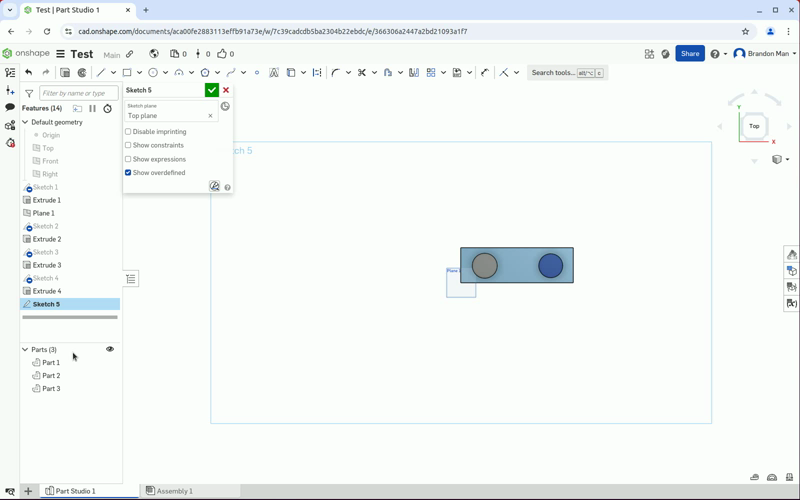
key(y)
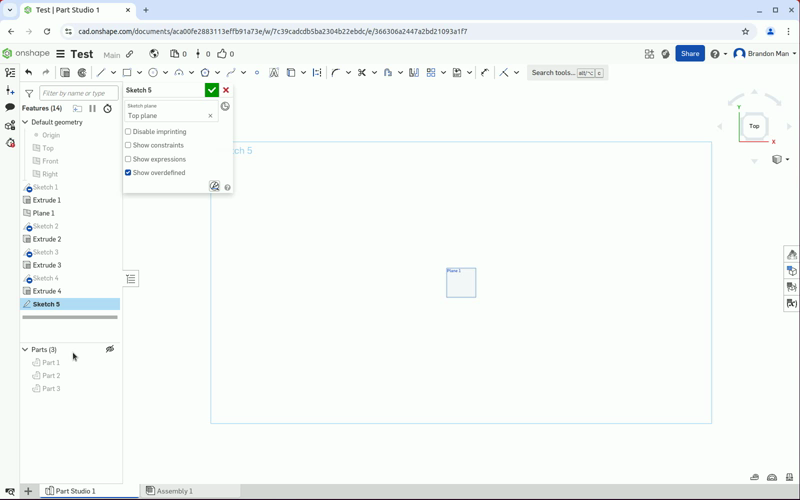
key(c)
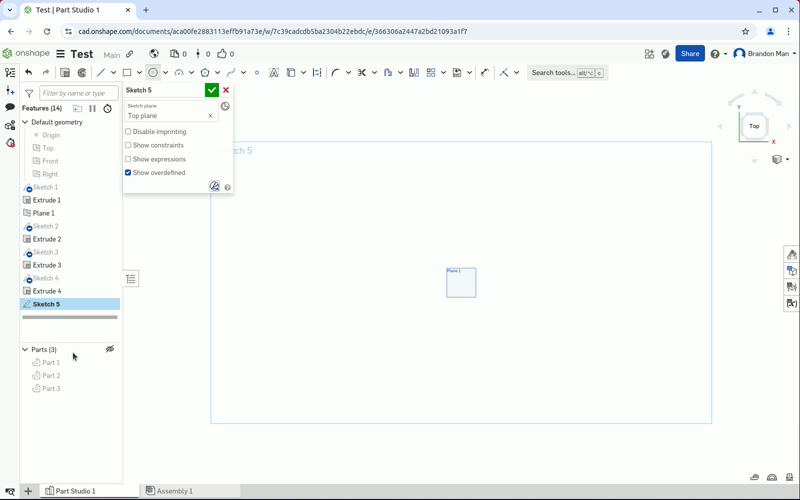
key_down(shift)
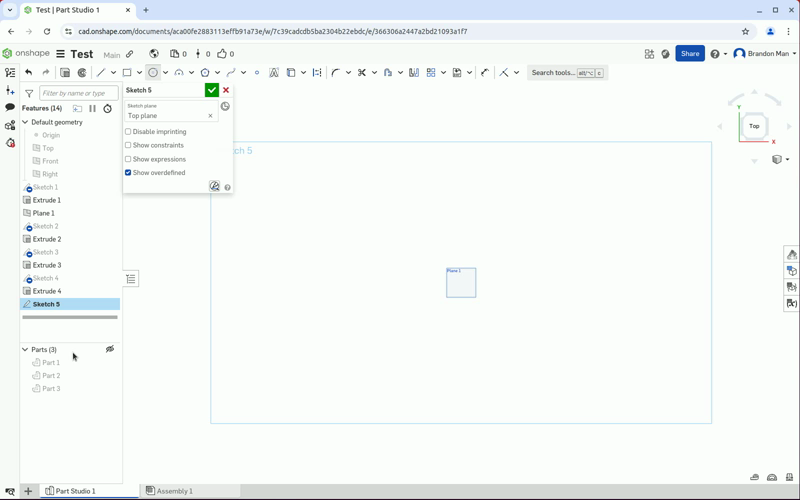
mouse_move(543, 265)
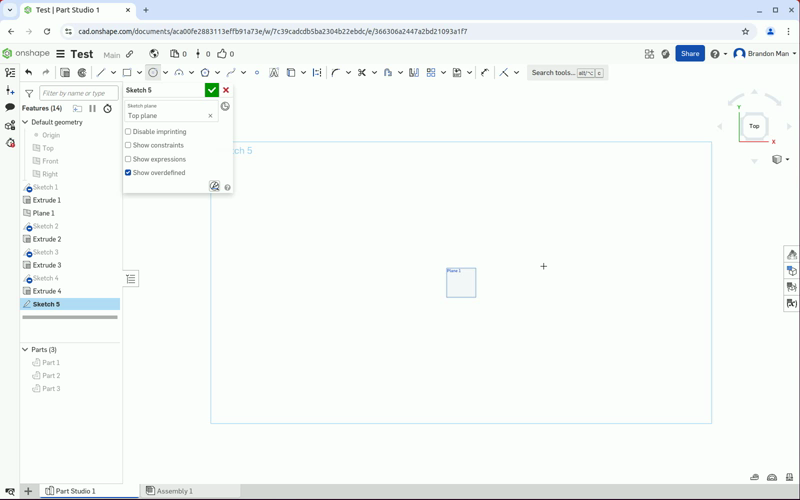
click(543, 265)
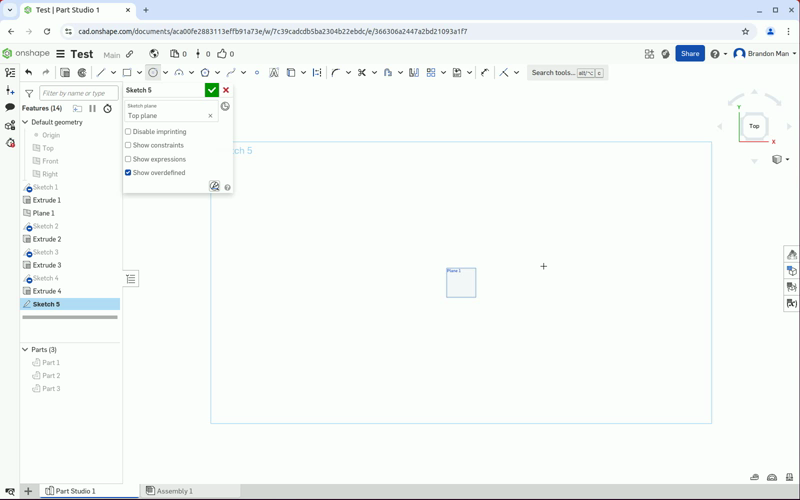
key_up(shift)
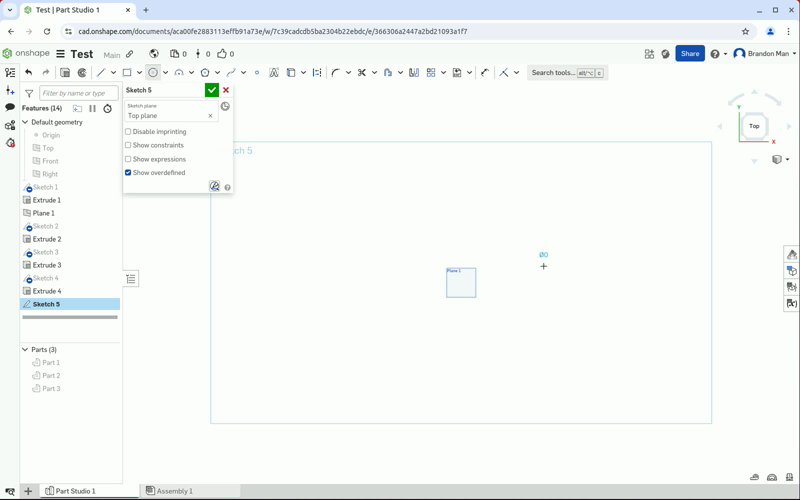
mouse_move(553, 265)
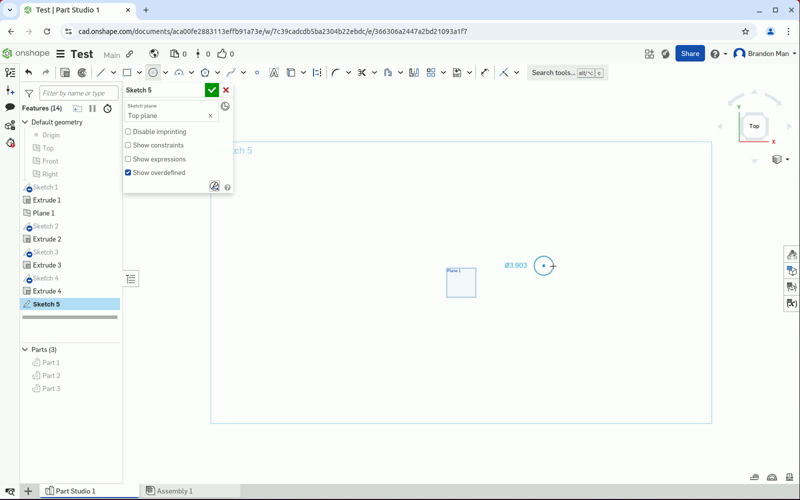
click(553, 265)
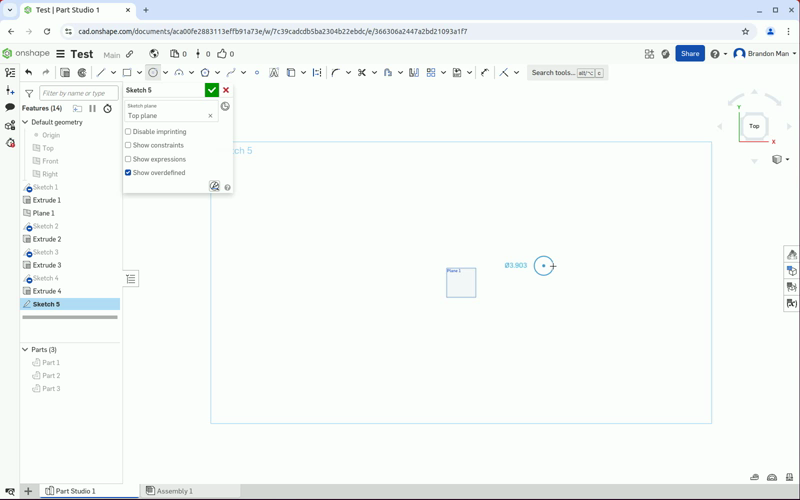
key(esc)
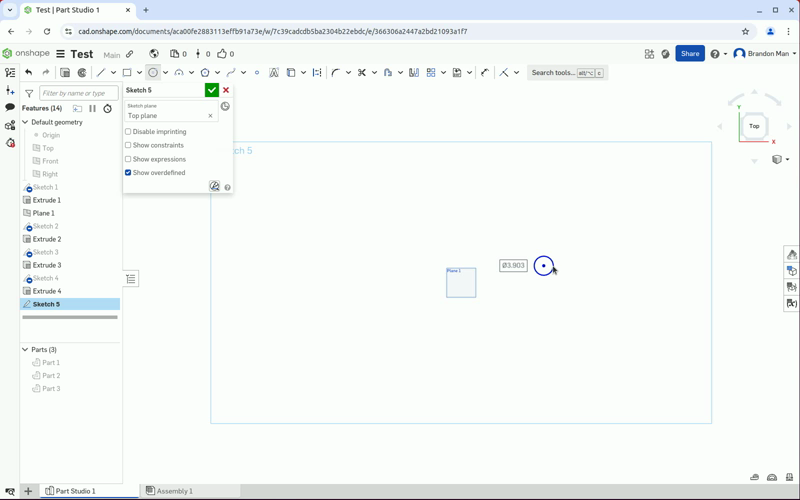
mouse_move(545, 256)
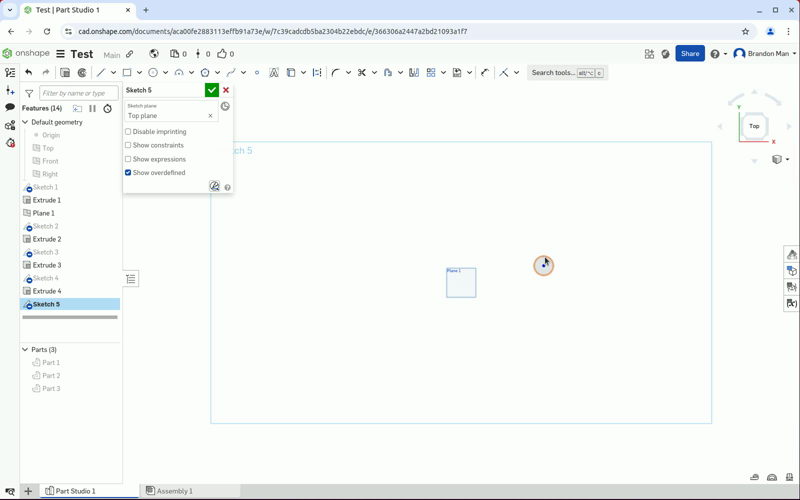
scroll(6)
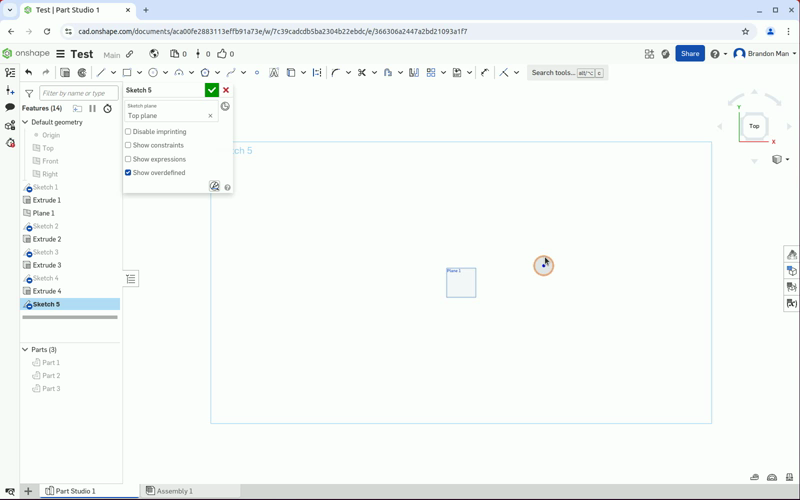
scroll(6)
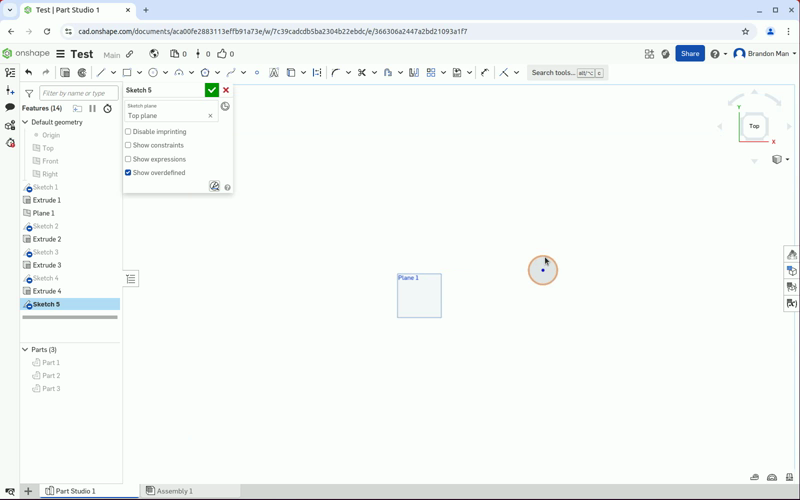
scroll(6)
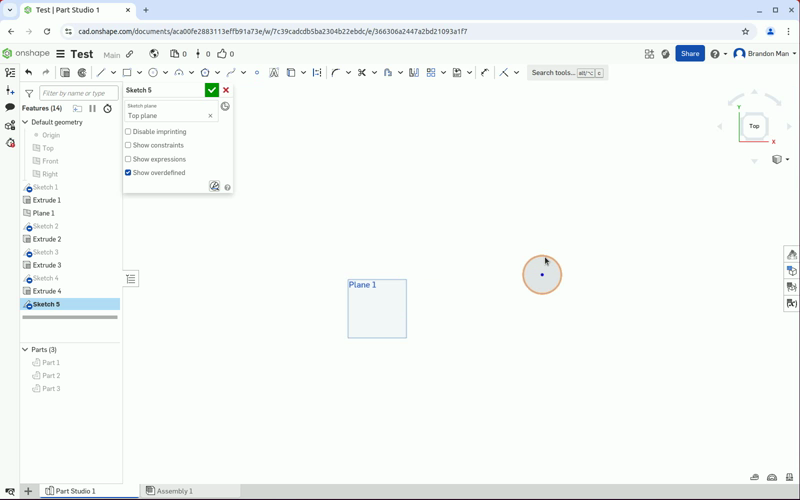
scroll(6)
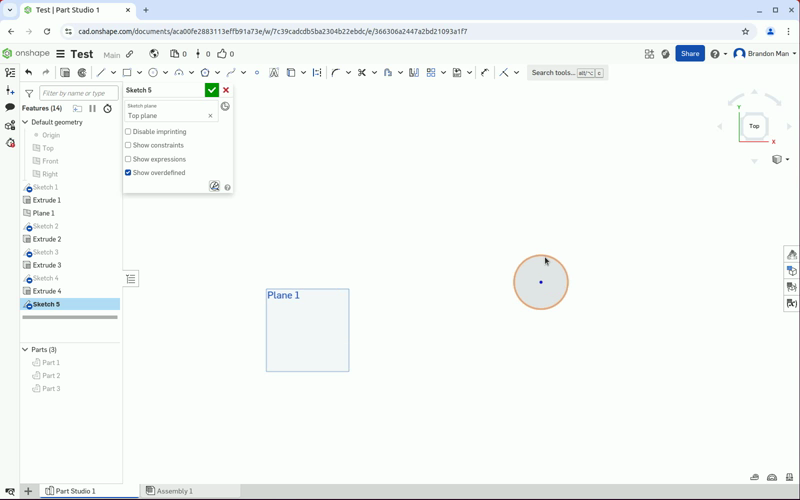
scroll(6)
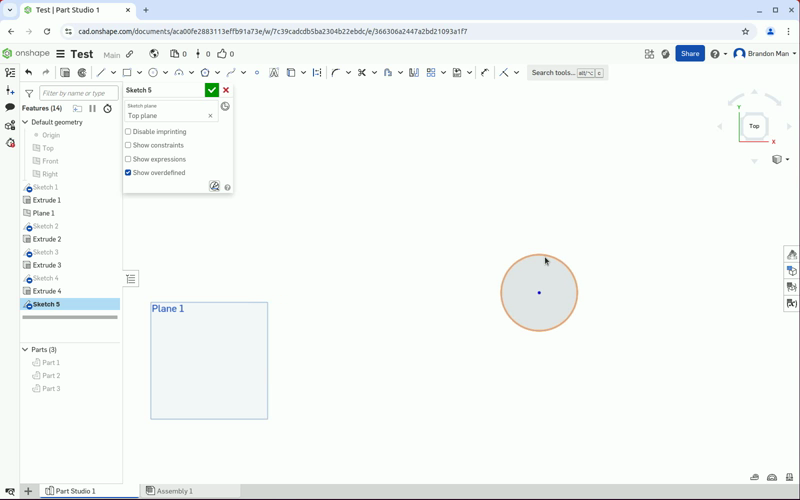
scroll(6)
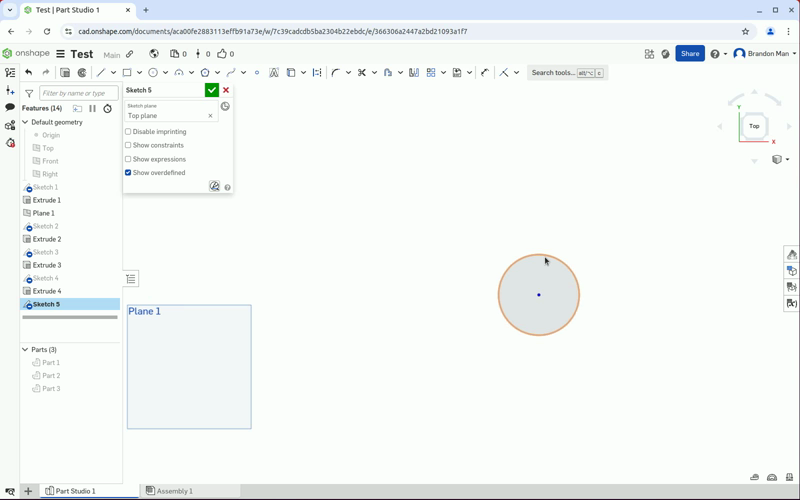
scroll(6)
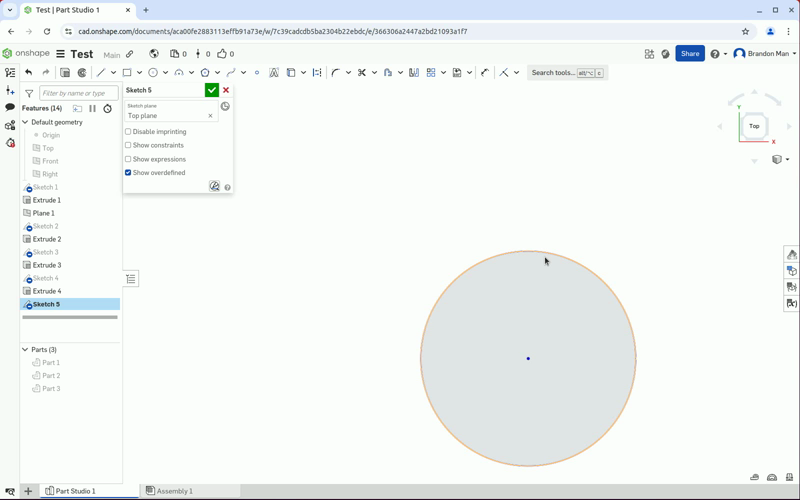
click(545, 256)
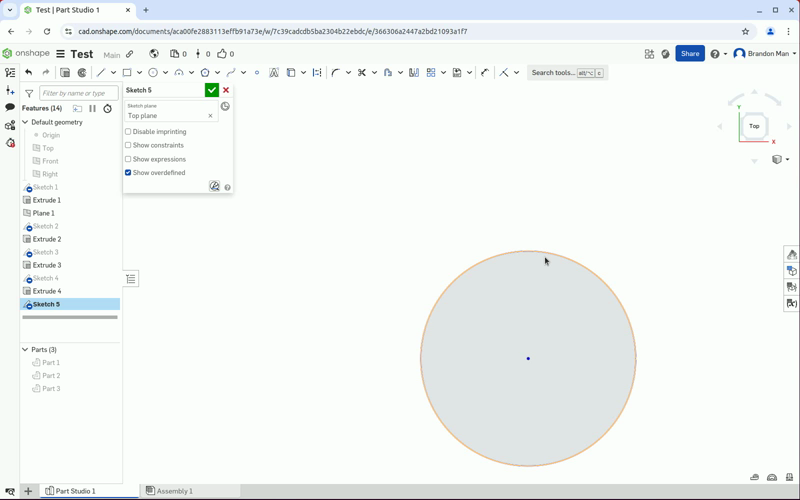
scroll(-6)
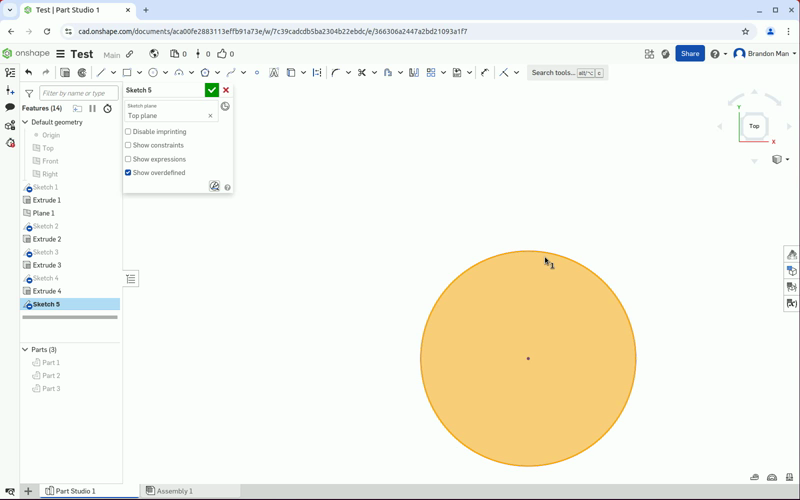
scroll(-6)
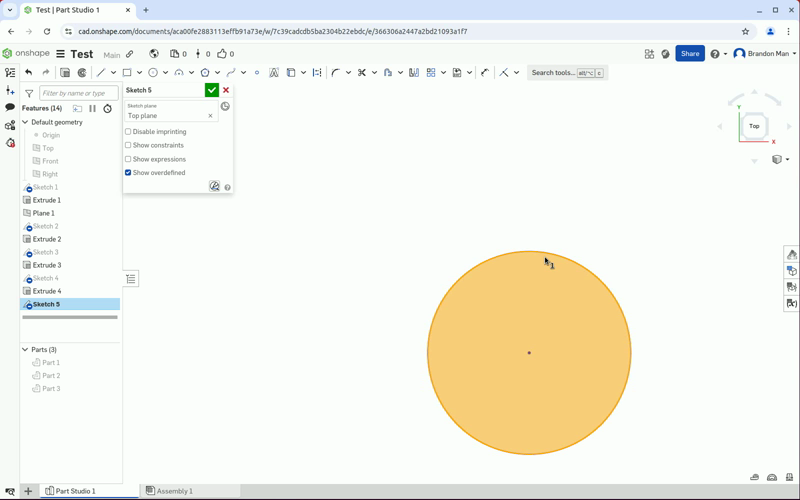
scroll(-6)
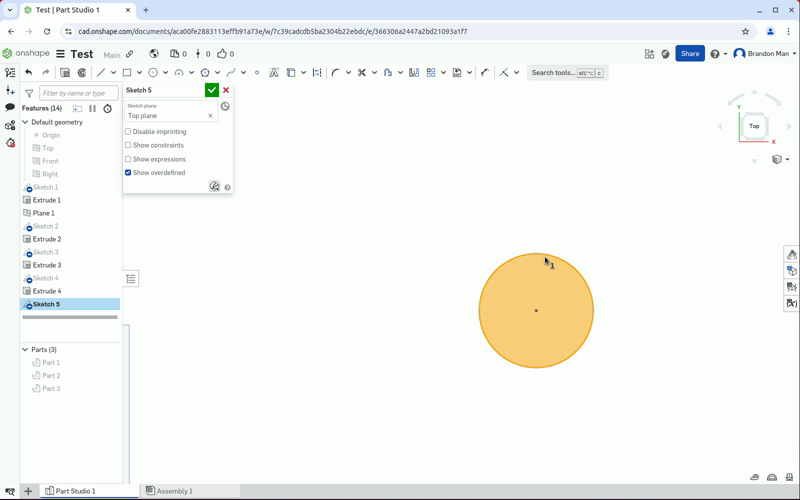
scroll(-6)
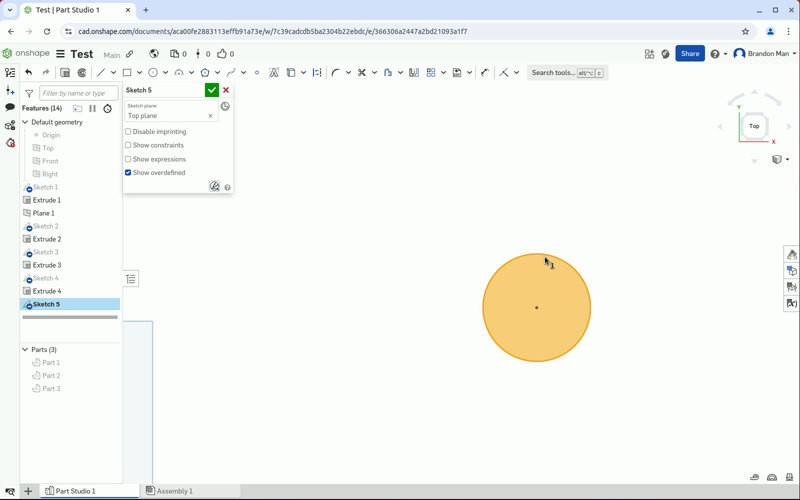
scroll(-6)
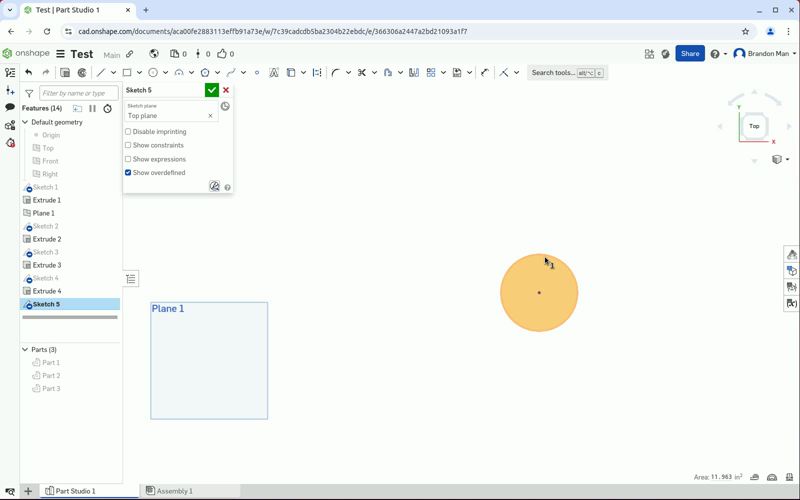
scroll(-6)
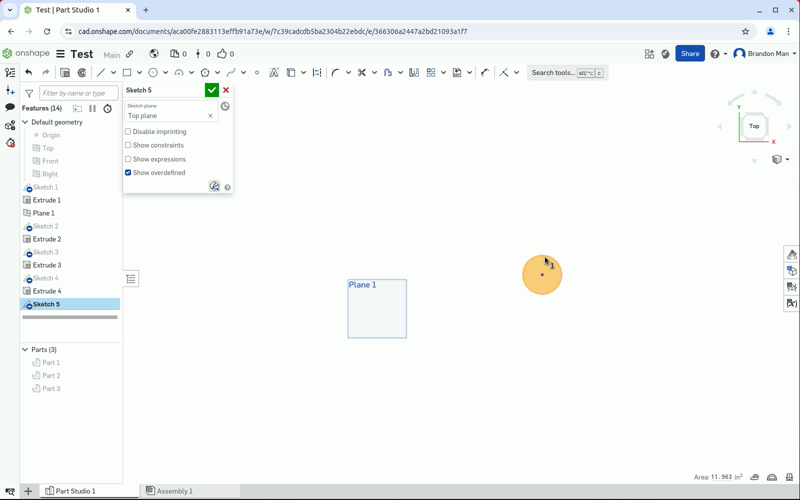
scroll(-6)
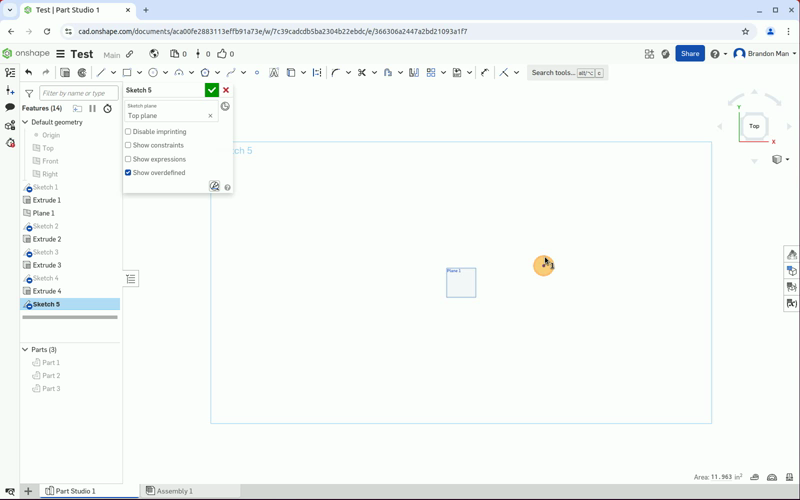
mouse_move(73, 352)
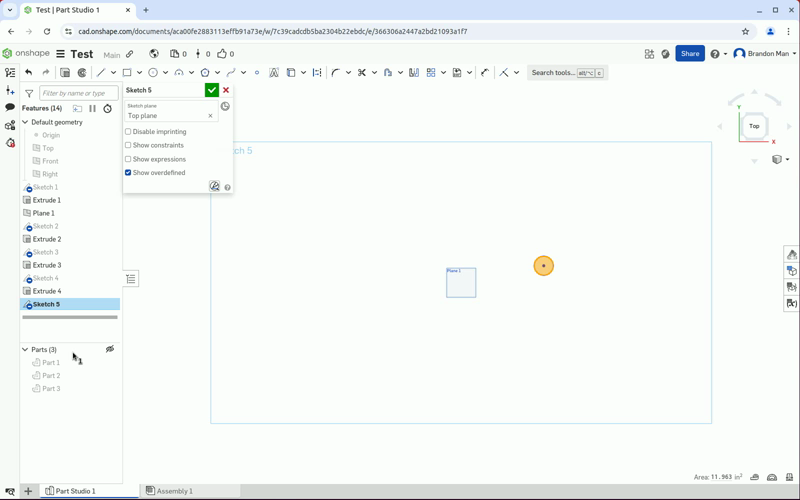
key(shift+y)
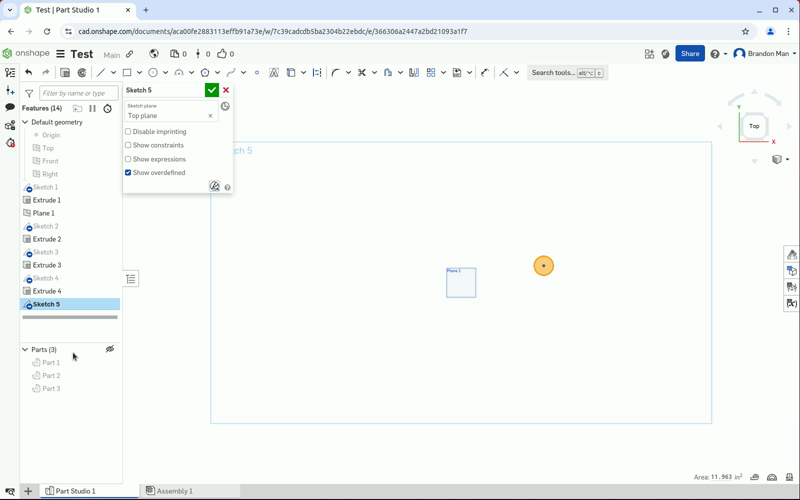
key(shift+e)
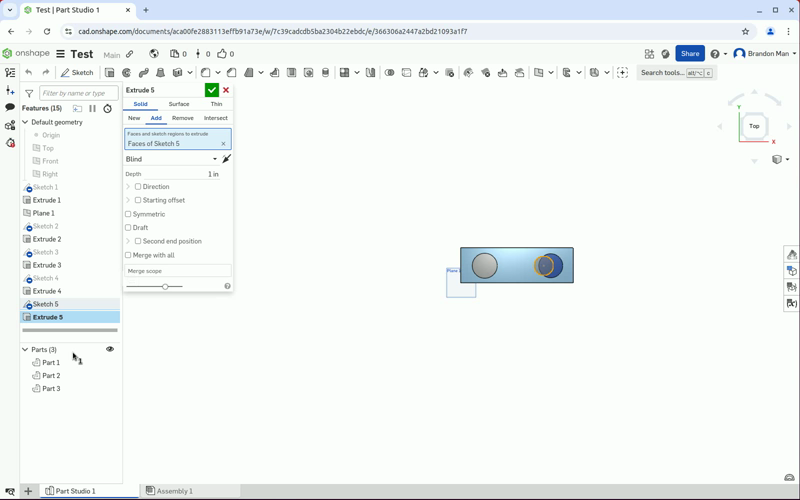
mouse_move(143, 106)
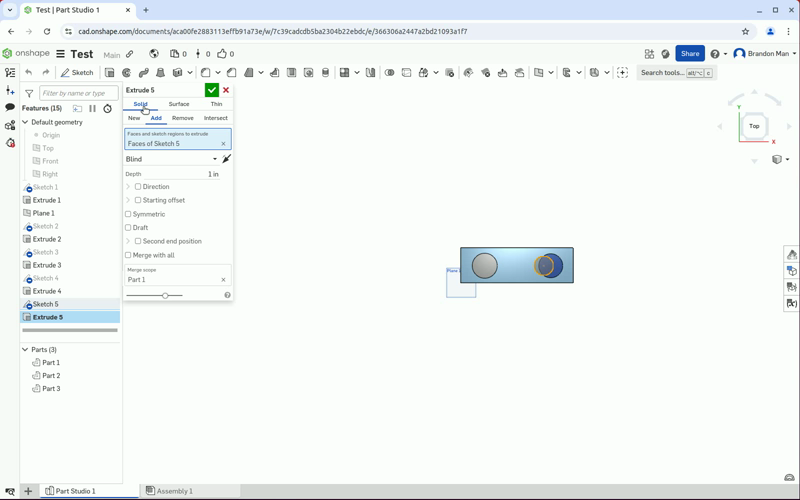
click(143, 106)
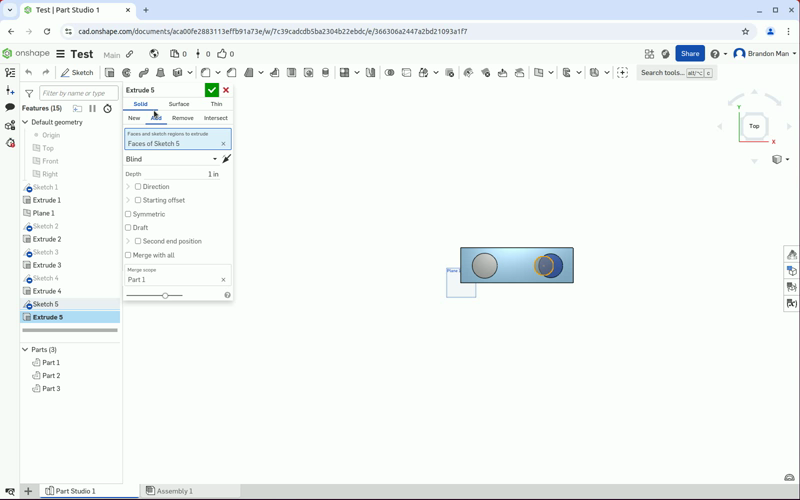
mouse_move(186, 120)
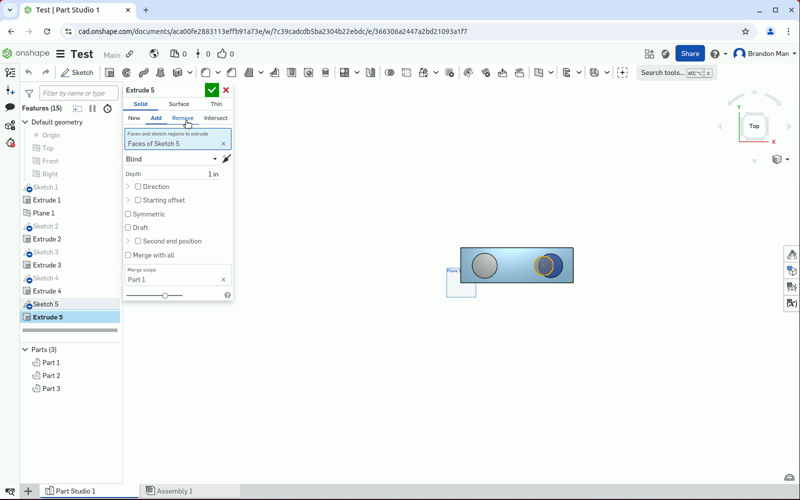
click(186, 120)
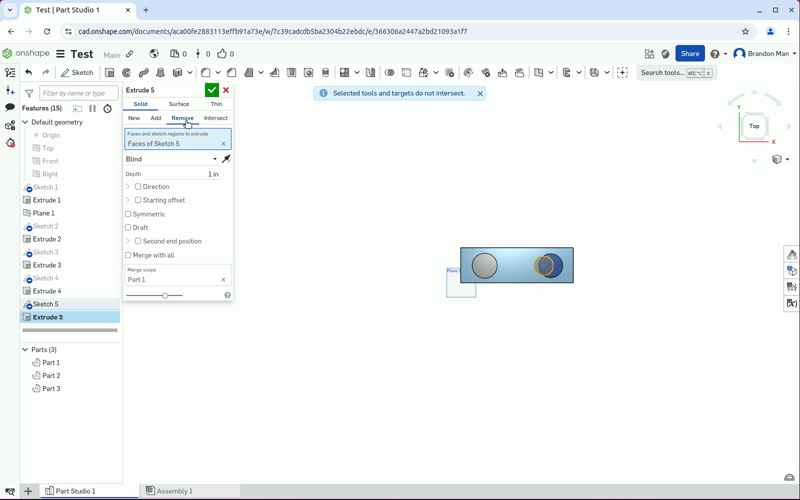
key(tab, 4)
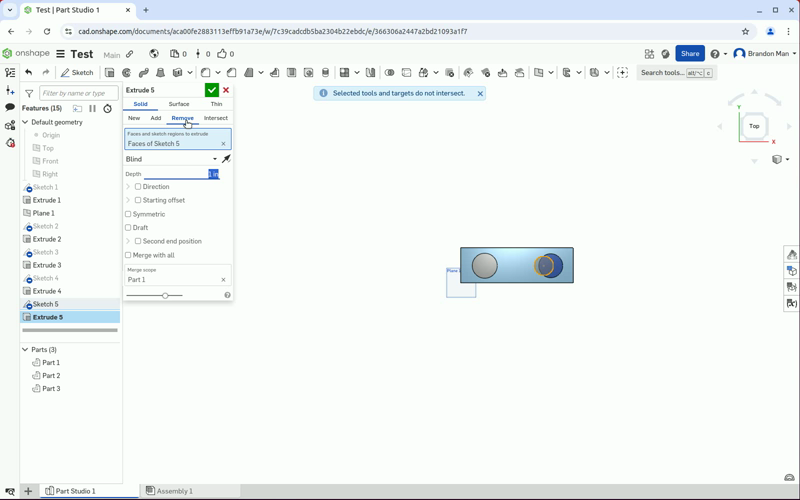
text(-3.37)
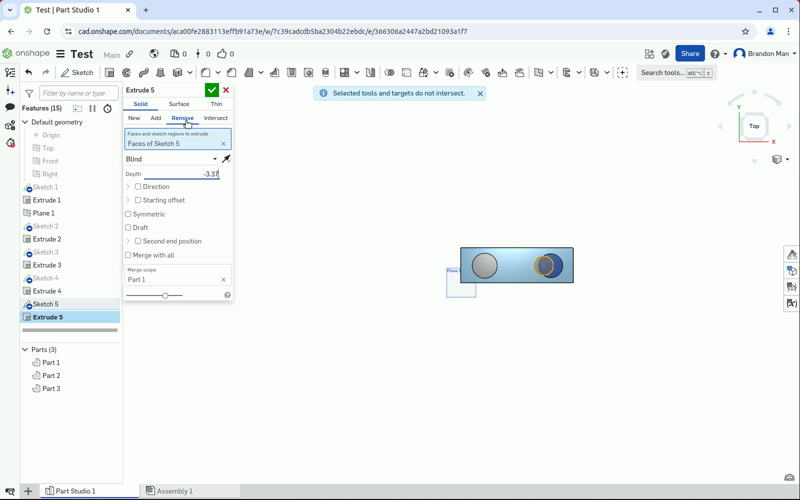
key(tab, 6)
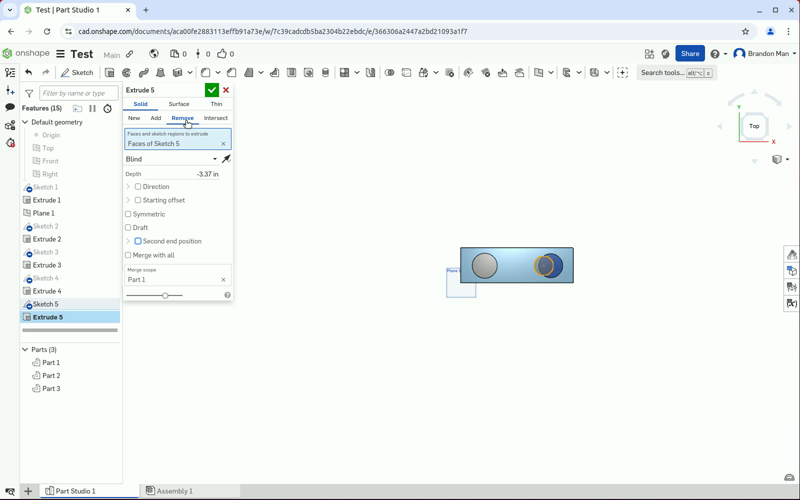
key(space)
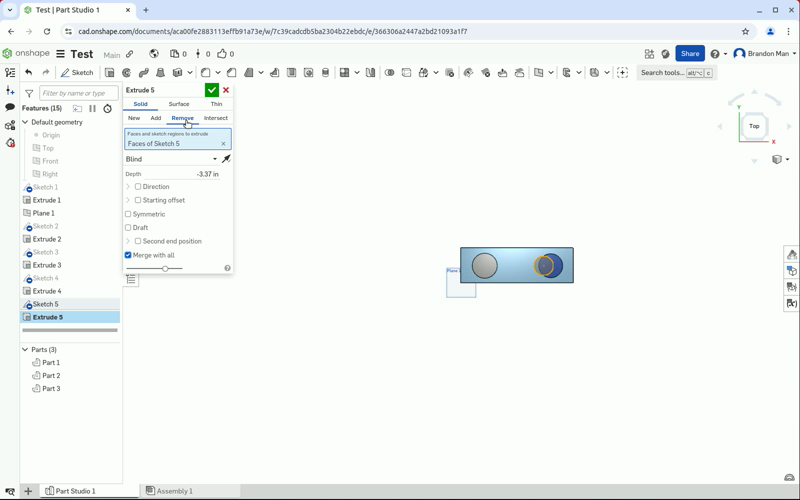
key(enter)
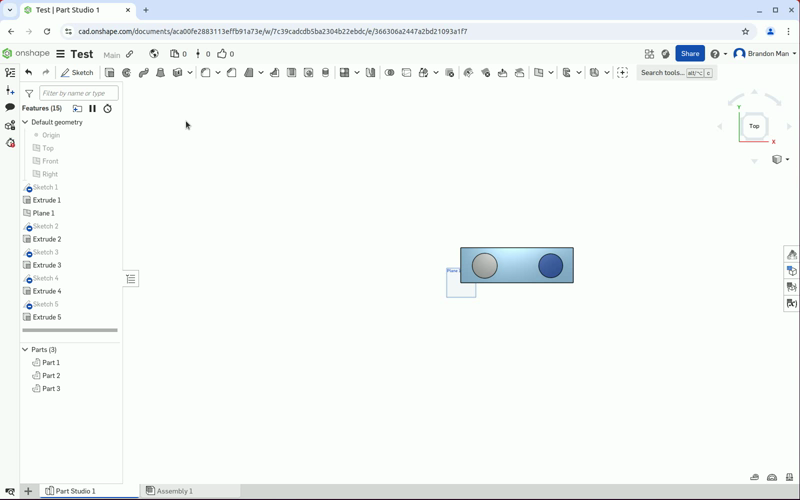
key(shift+h)
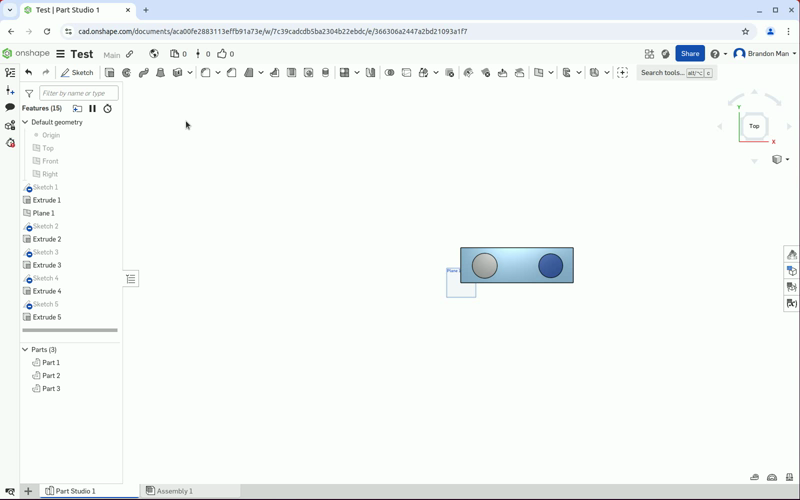
key(shift+h)
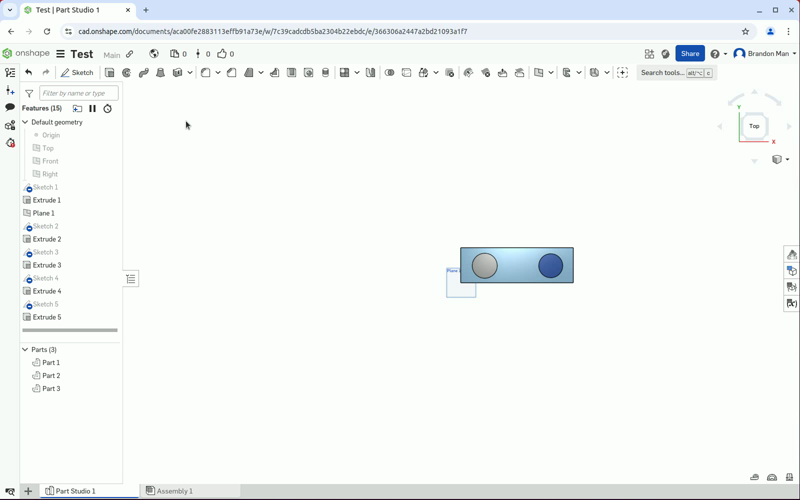
mouse_move(73, 189)
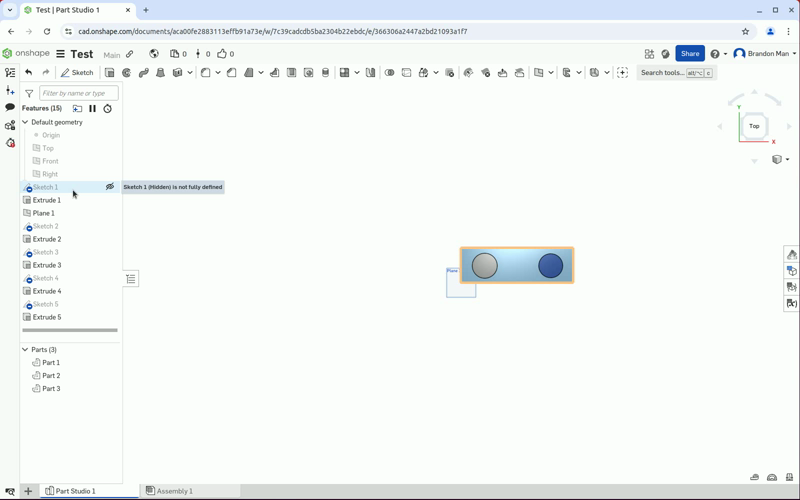
click(73, 189)
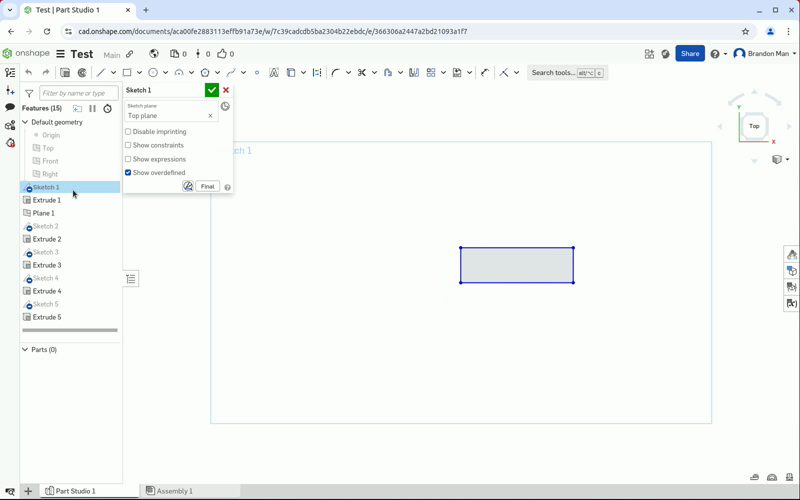
mouse_move(229, 92)
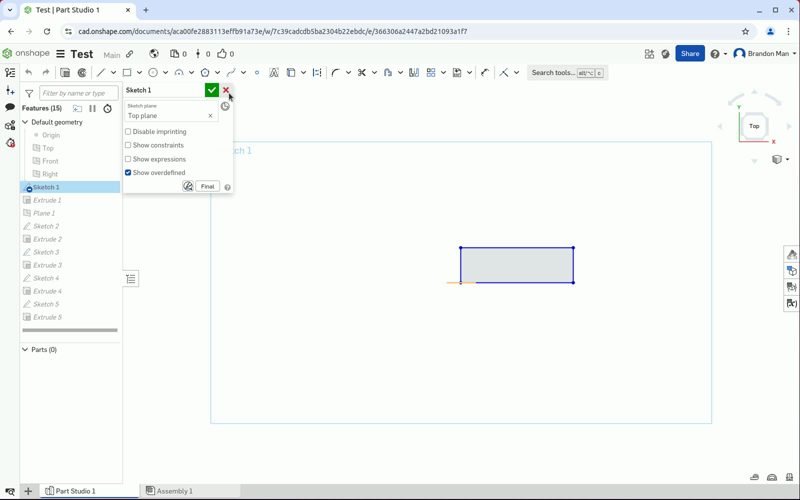
click(229, 92)
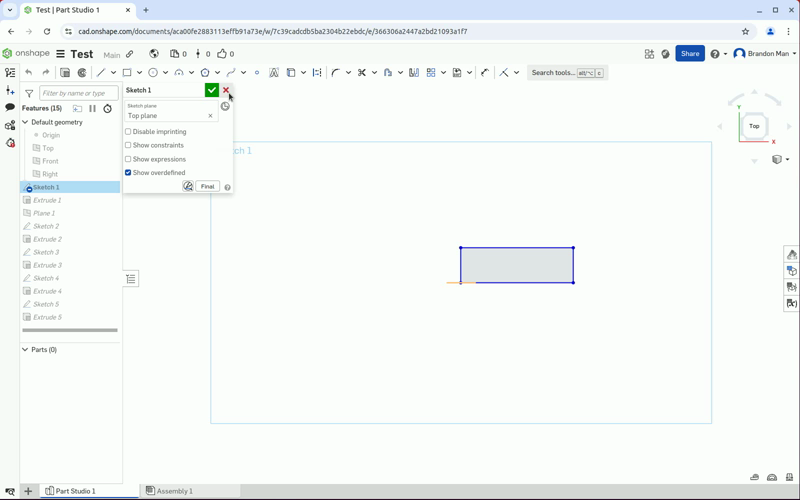
key(shift+s)
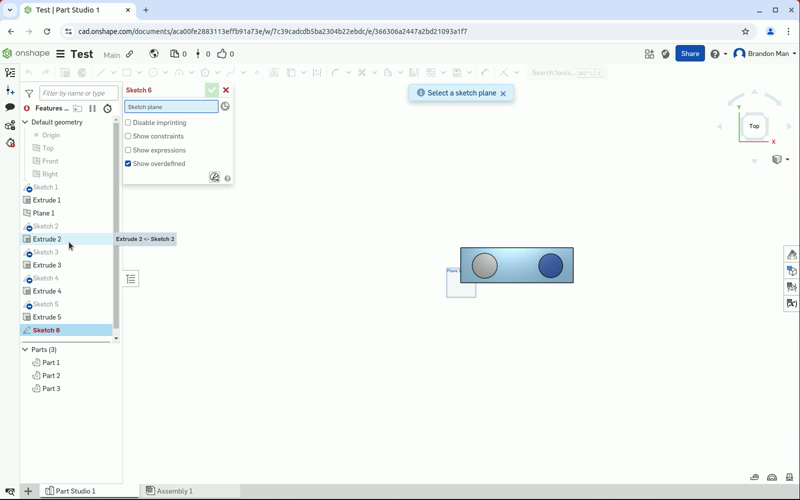
scroll(3)
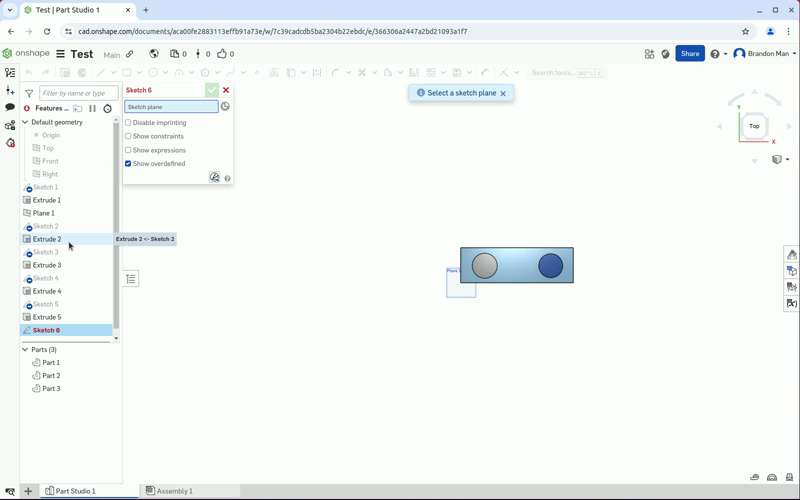
mouse_move(69, 150)
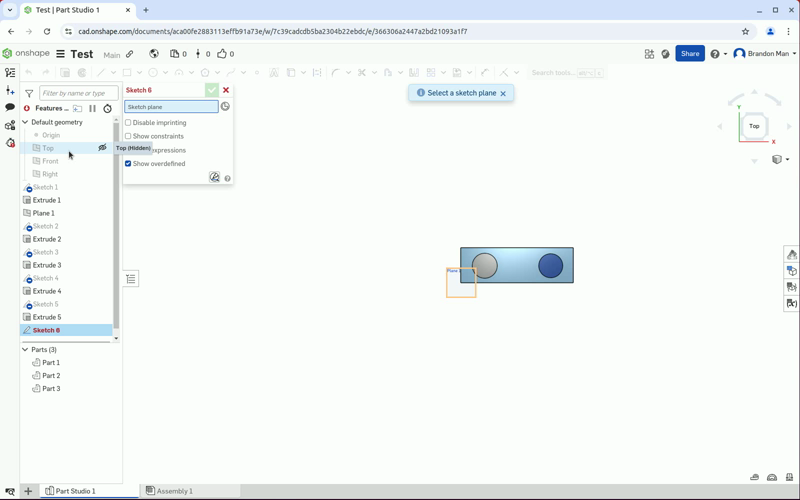
click(69, 150)
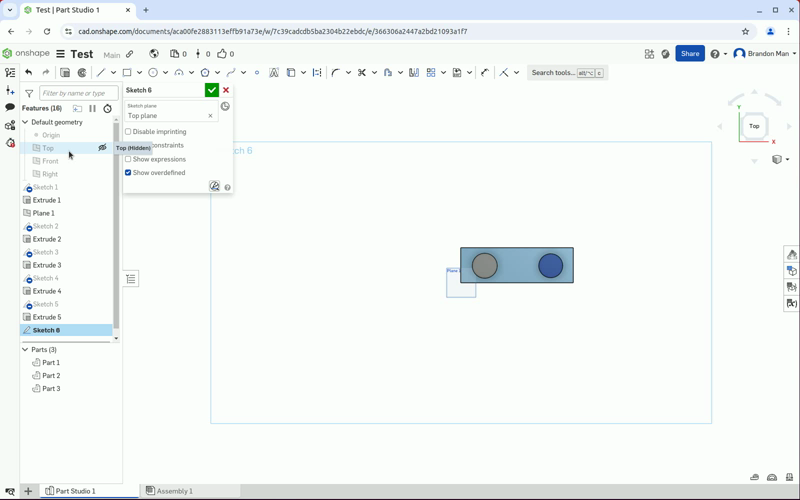
mouse_move(73, 352)
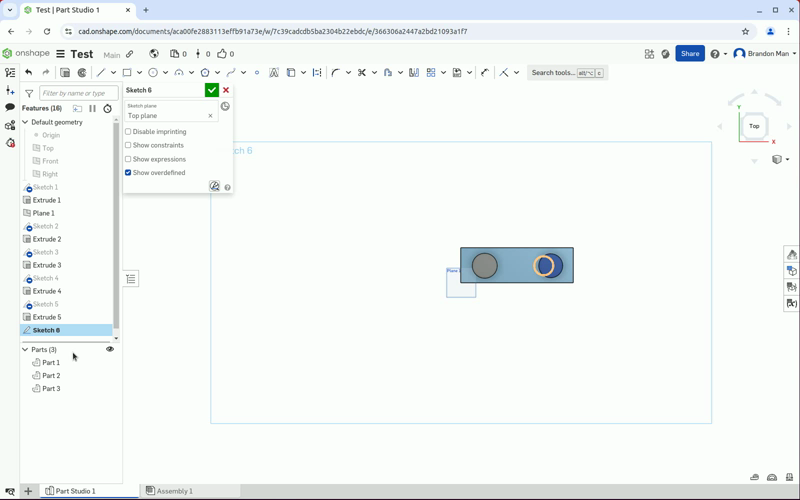
key(y)
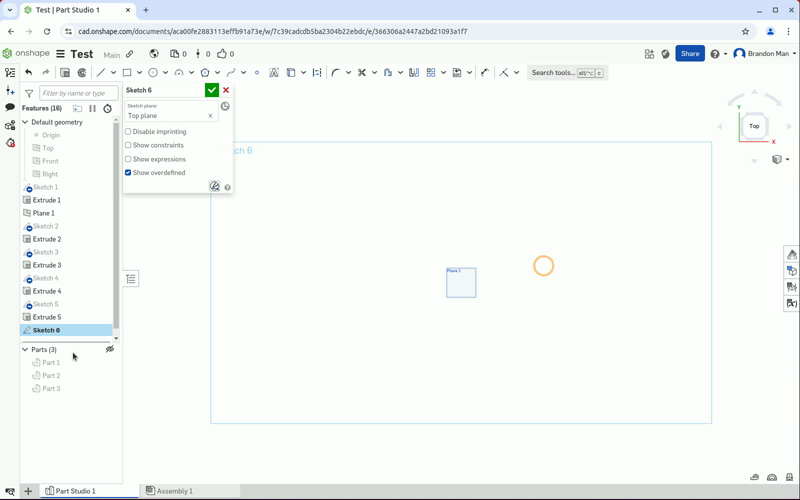
key(c)
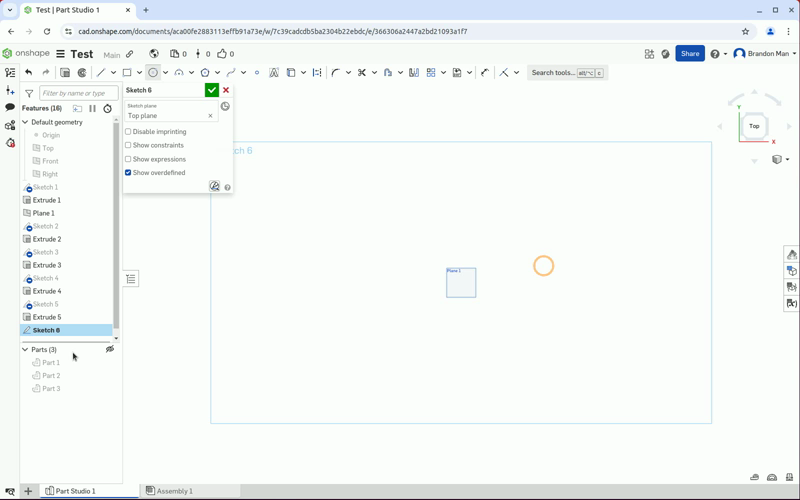
key_down(shift)
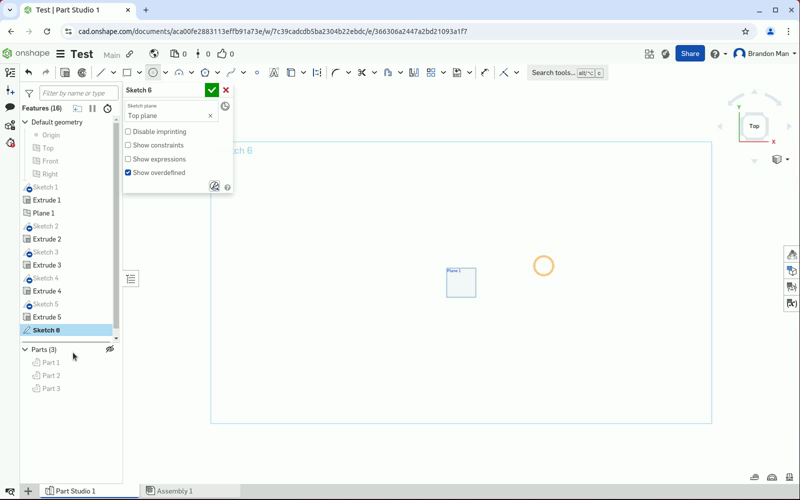
mouse_move(493, 265)
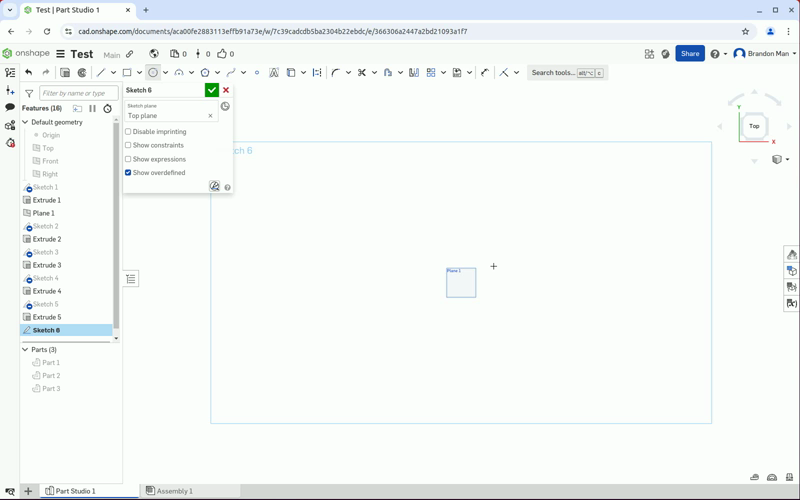
click(493, 265)
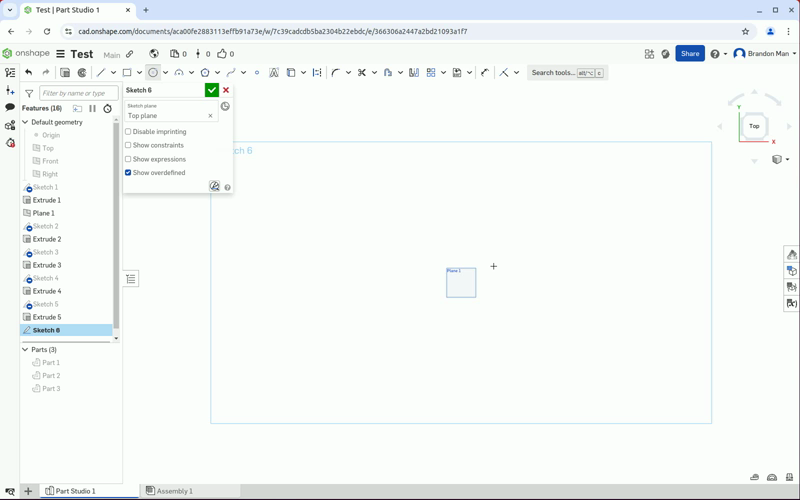
key_up(shift)
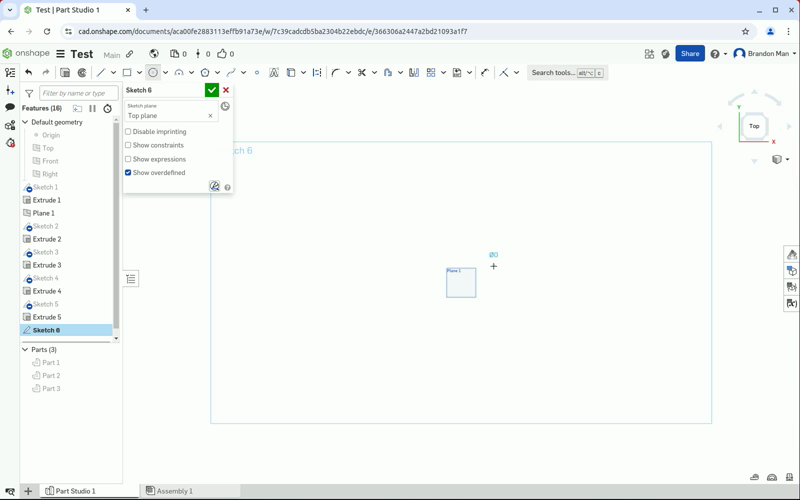
mouse_move(502, 265)
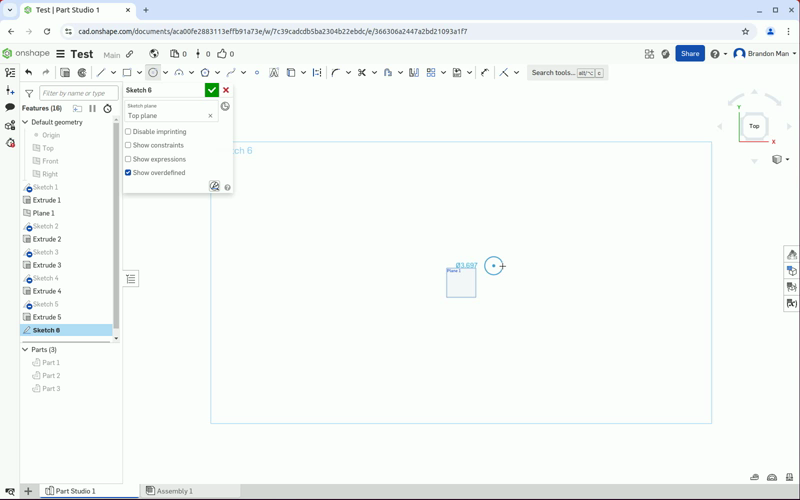
click(502, 265)
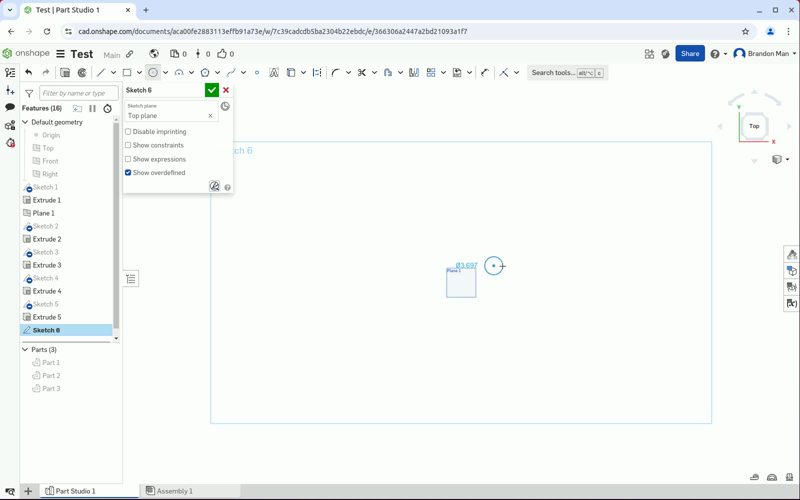
key(esc)
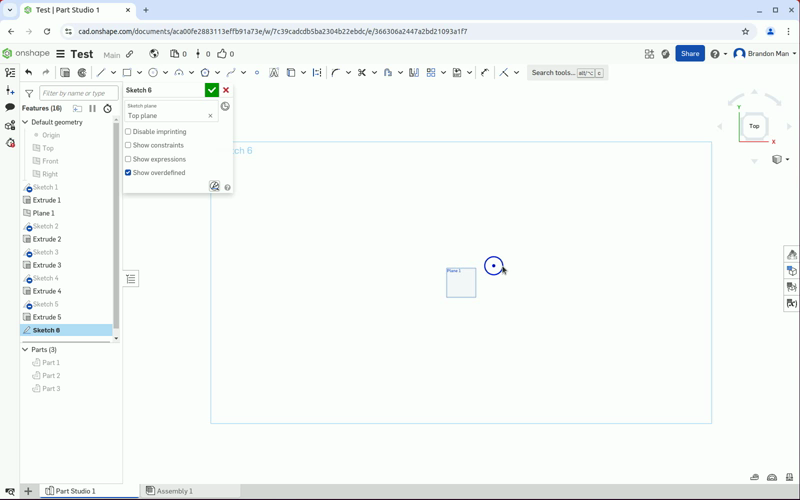
mouse_move(490, 257)
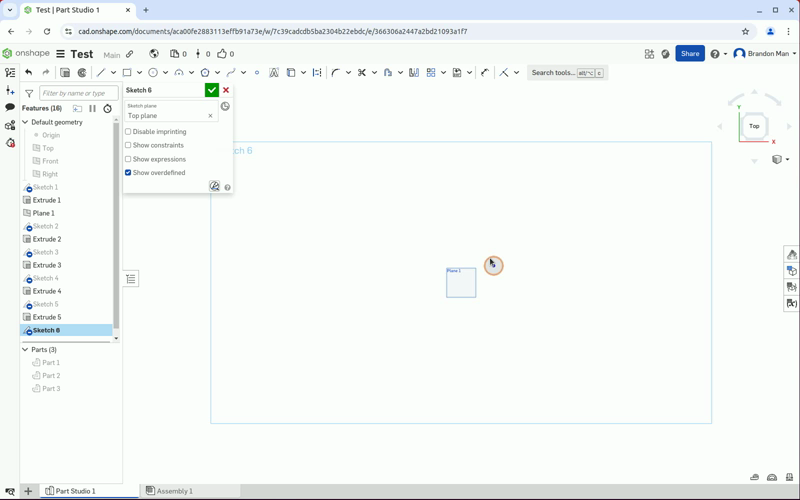
scroll(6)
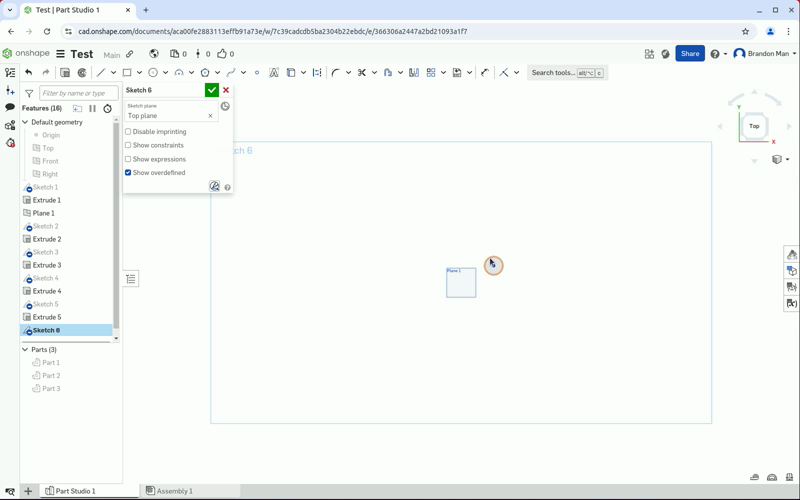
scroll(6)
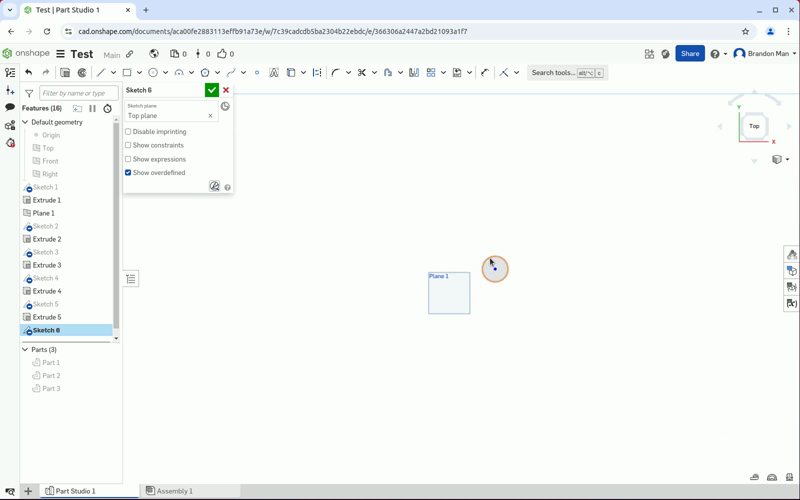
scroll(6)
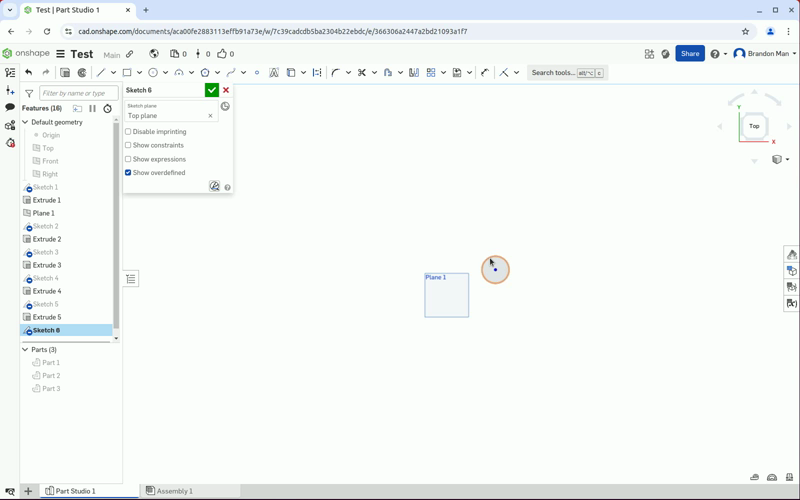
scroll(6)
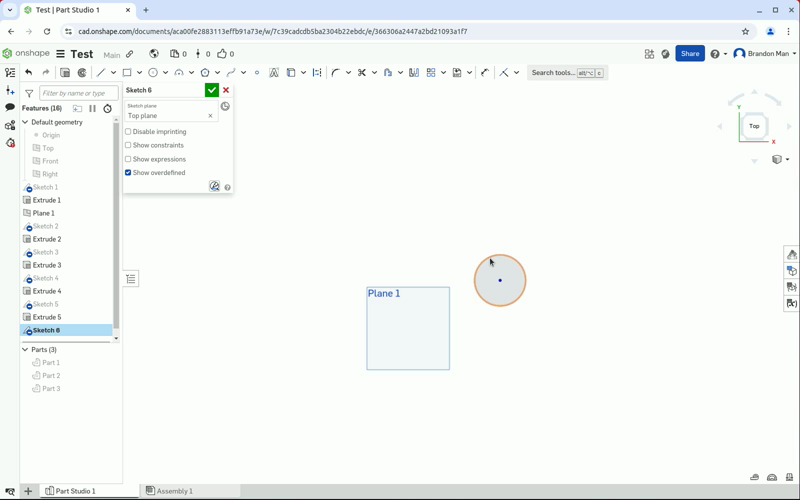
scroll(6)
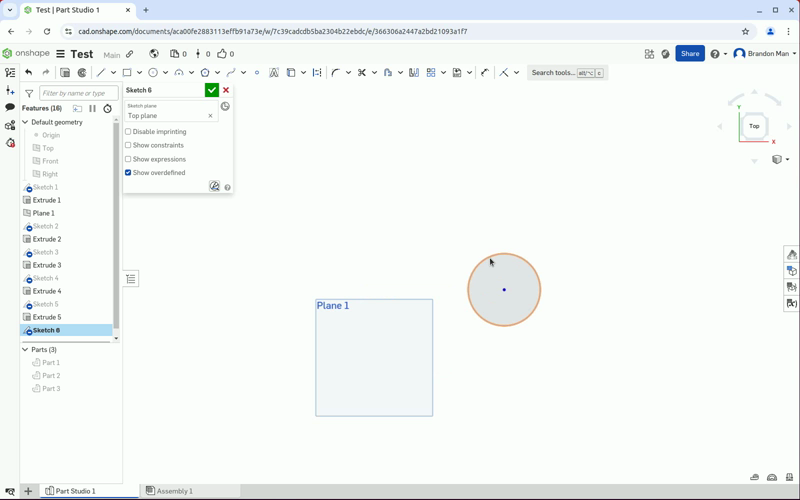
scroll(6)
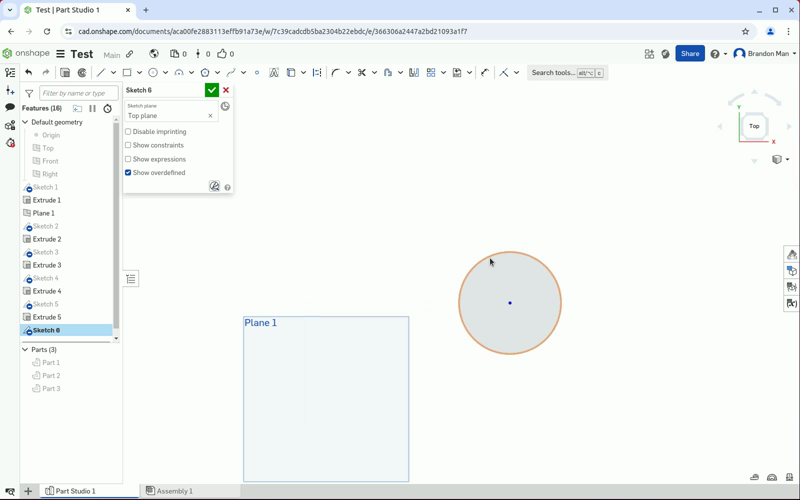
scroll(6)
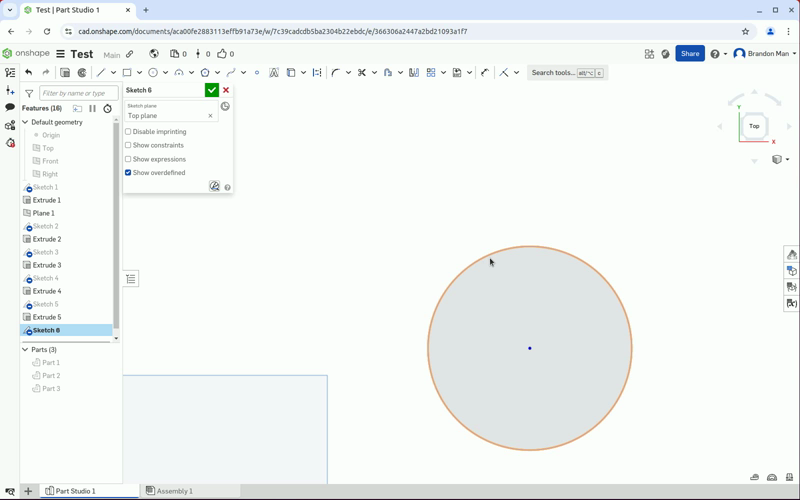
click(490, 257)
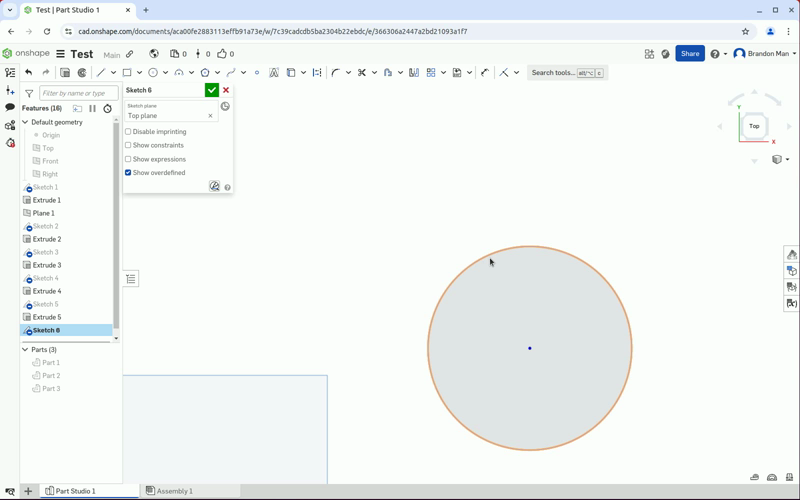
scroll(-6)
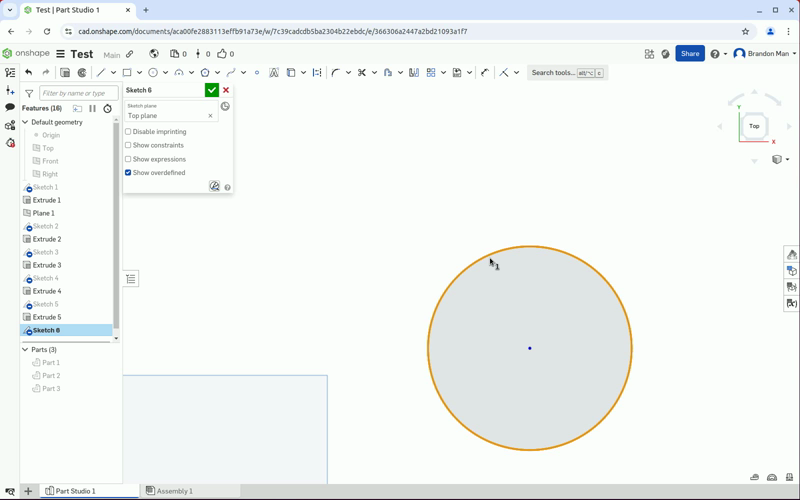
scroll(-6)
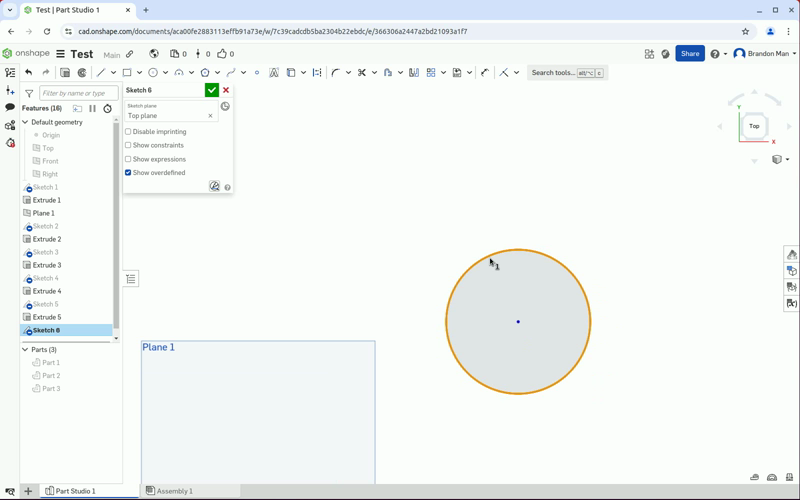
scroll(-6)
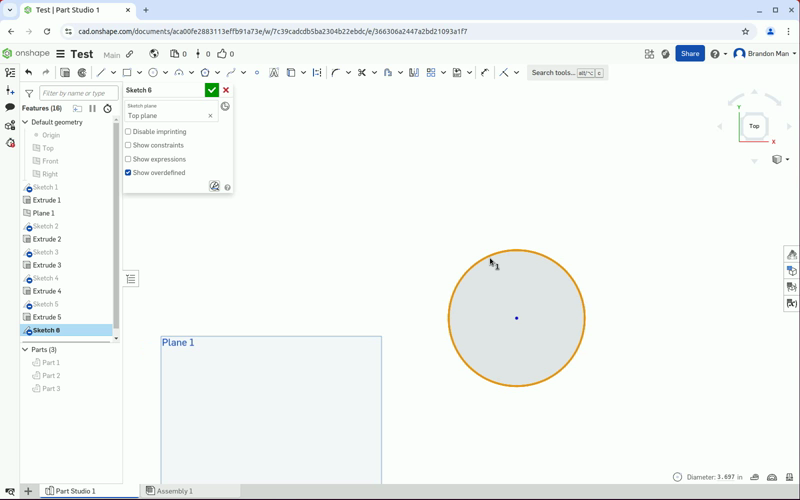
scroll(-6)
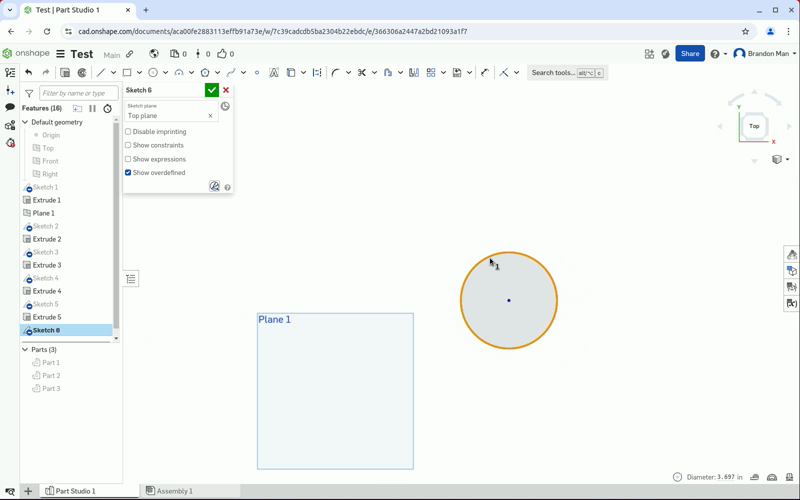
scroll(-6)
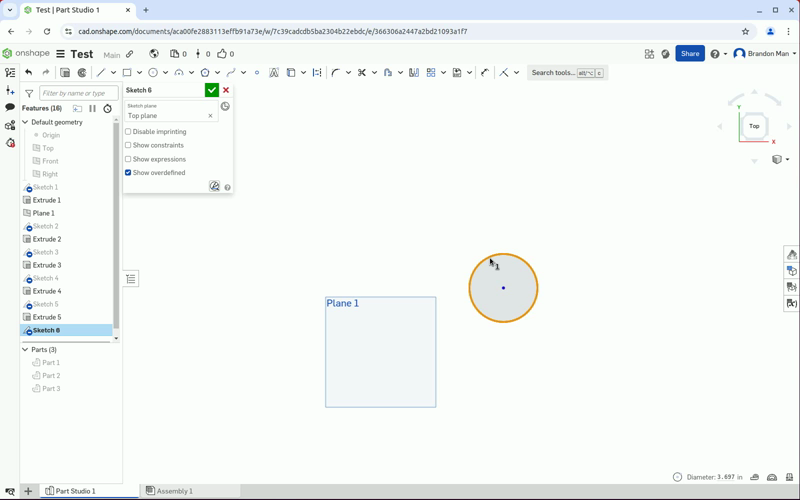
scroll(-6)
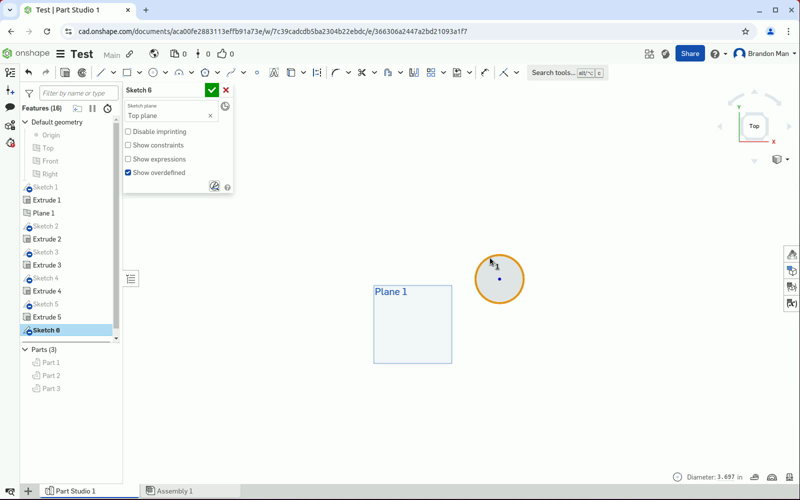
scroll(-6)
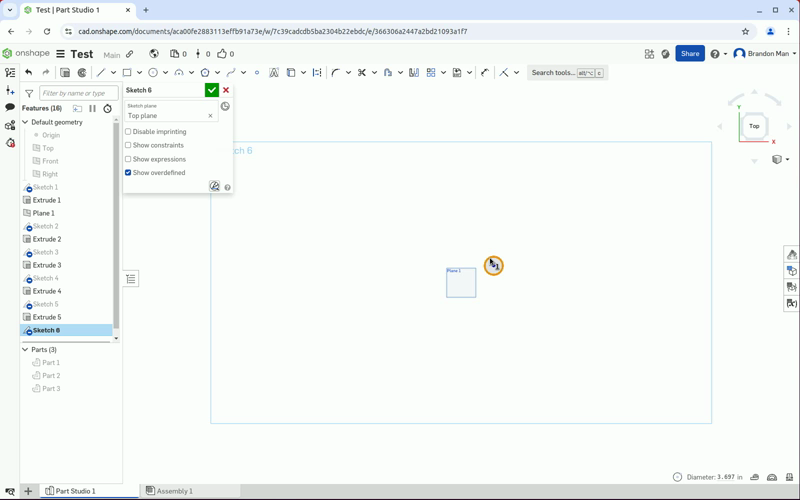
mouse_move(73, 352)
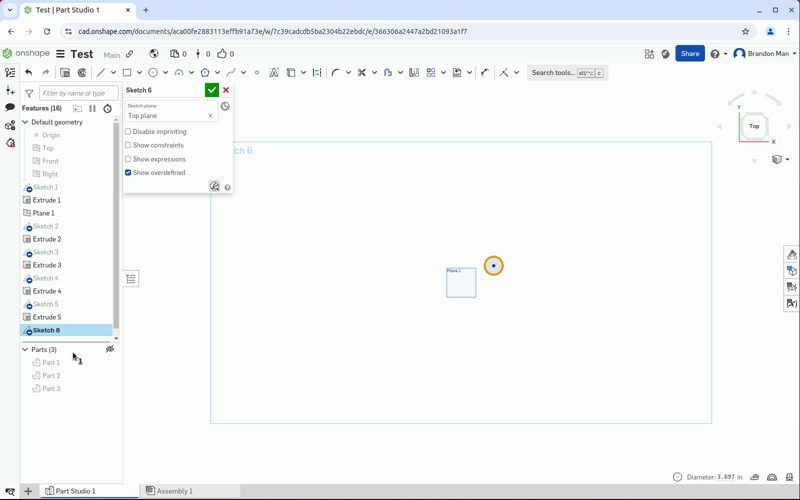
key(shift+y)
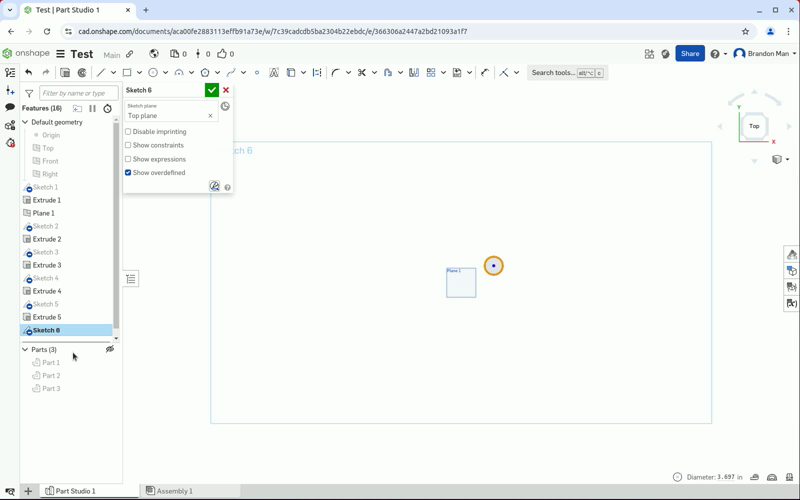
key(shift+e)
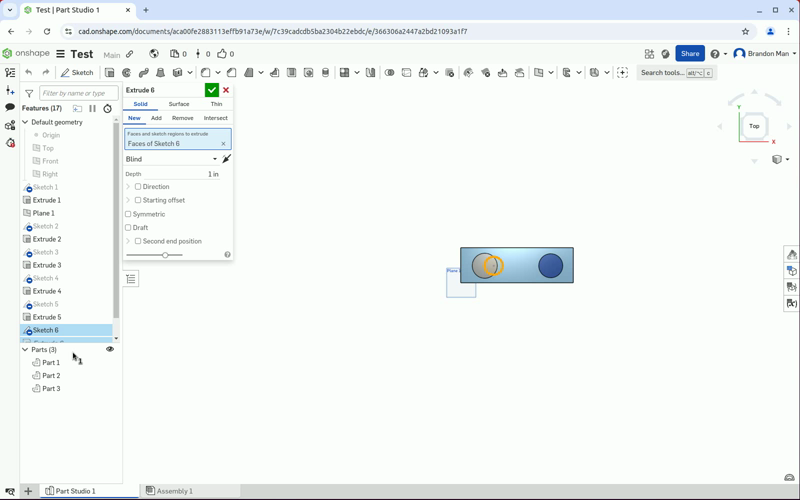
mouse_move(143, 106)
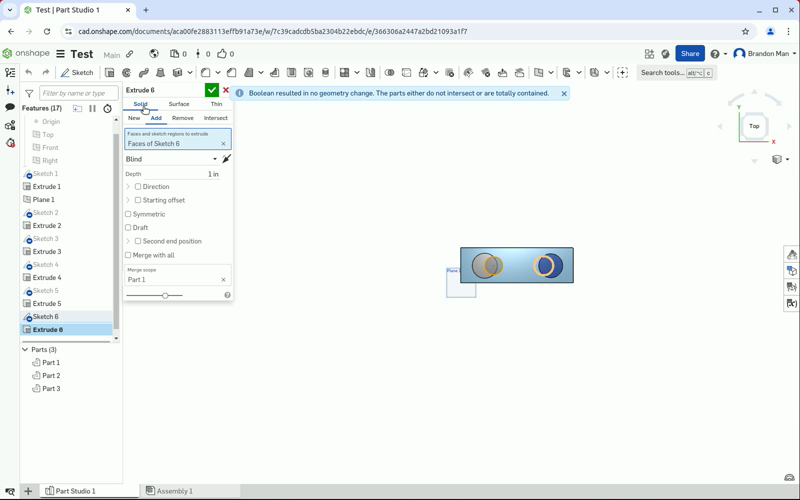
click(143, 106)
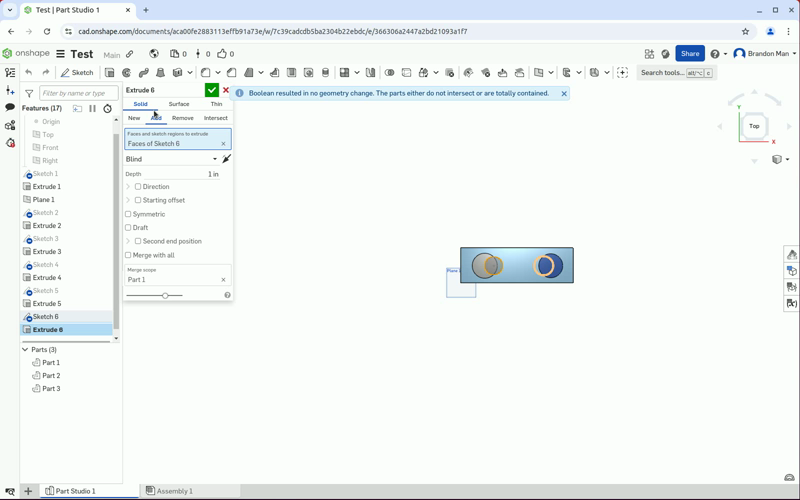
mouse_move(186, 120)
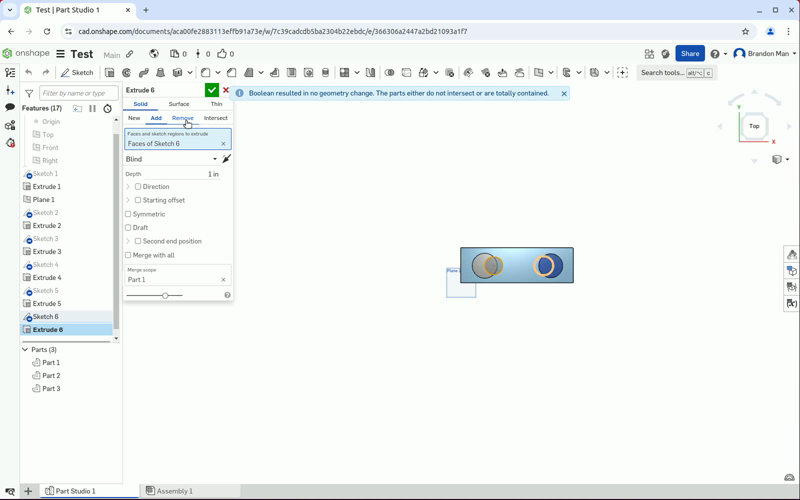
click(186, 120)
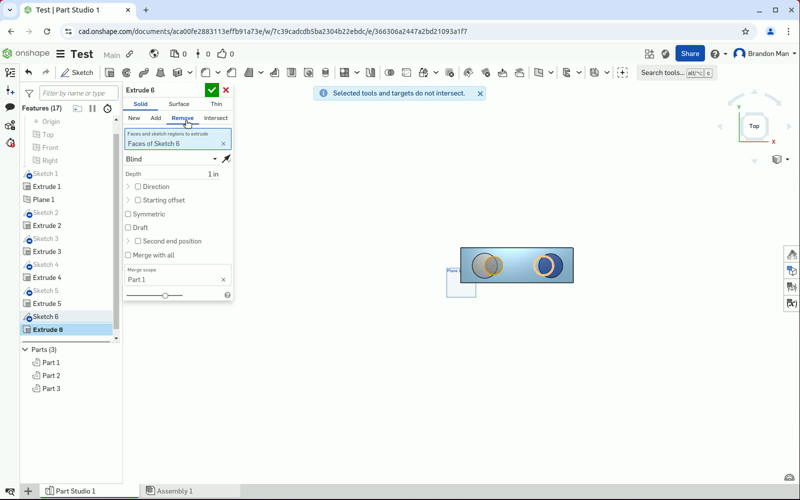
key(tab, 4)
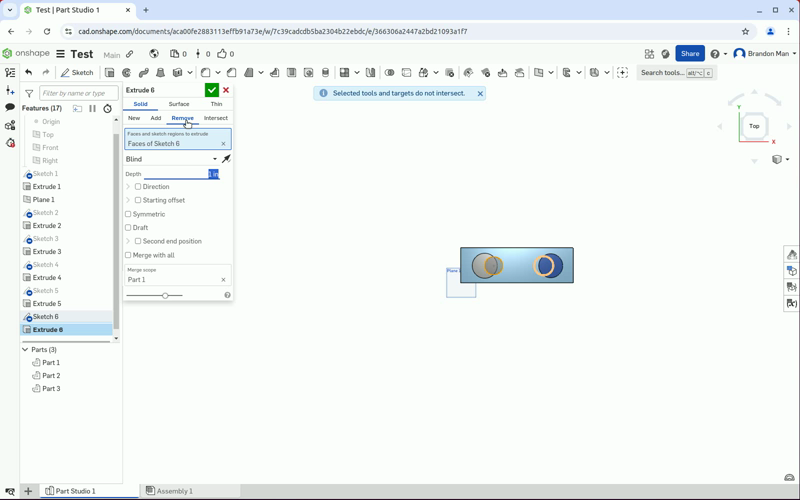
text(-3.37)
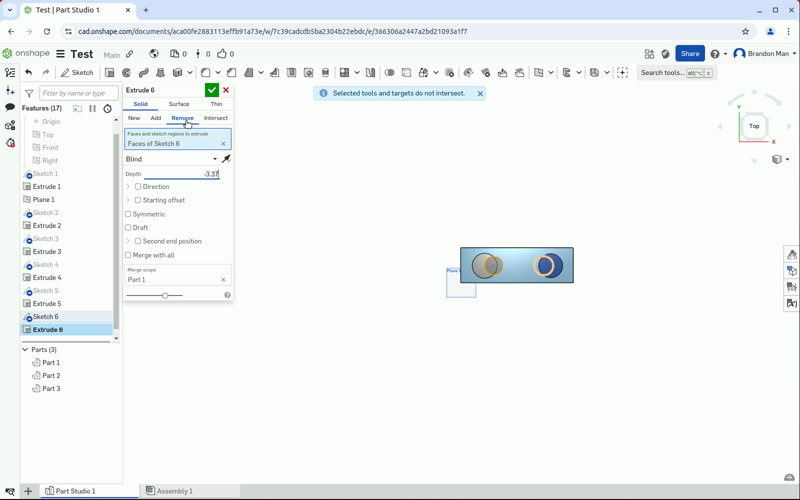
key(tab, 6)
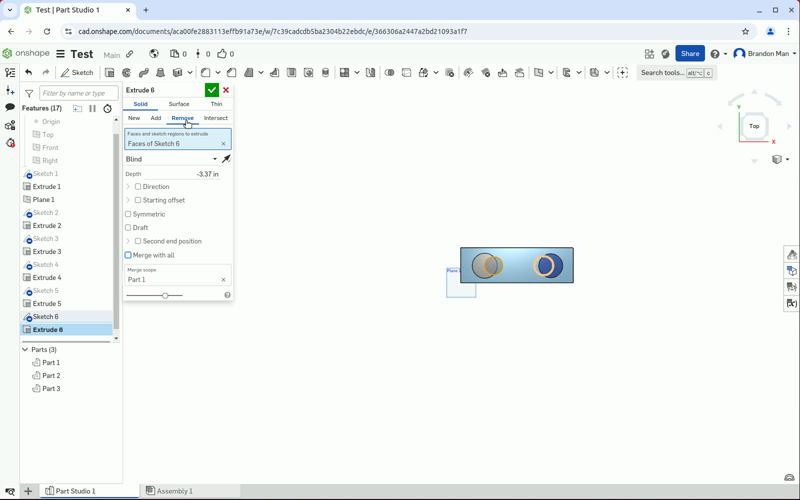
key(space)
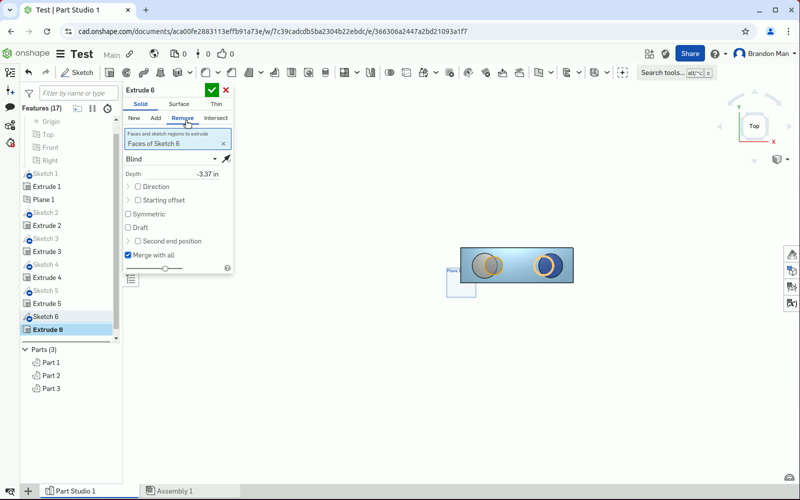
key(enter)
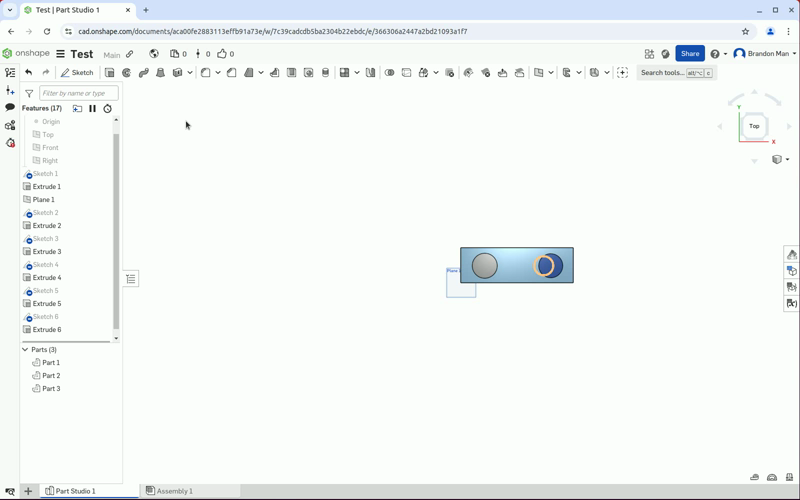
key(shift+h)
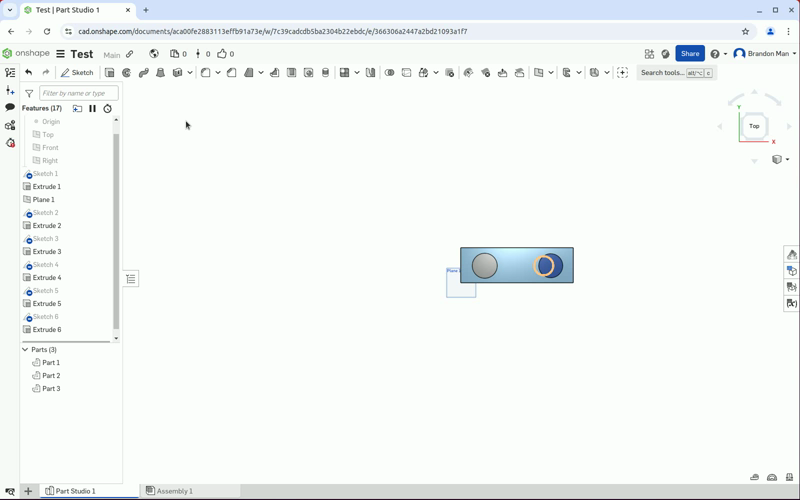
key(shift+h)
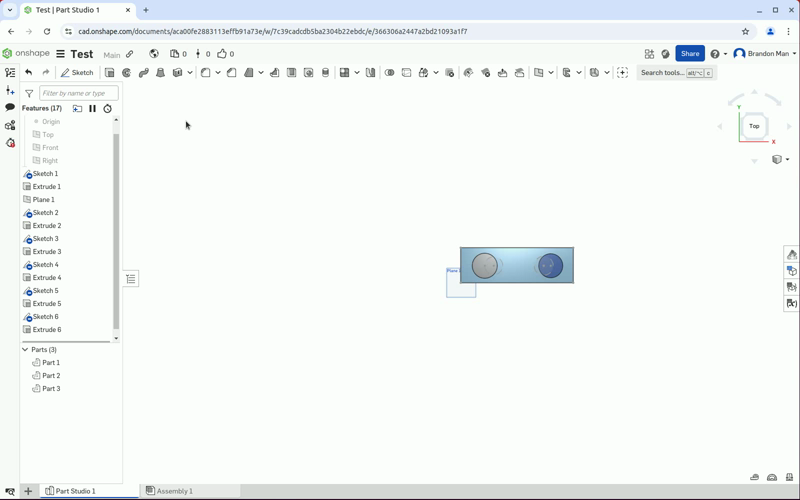
key(shift+7)
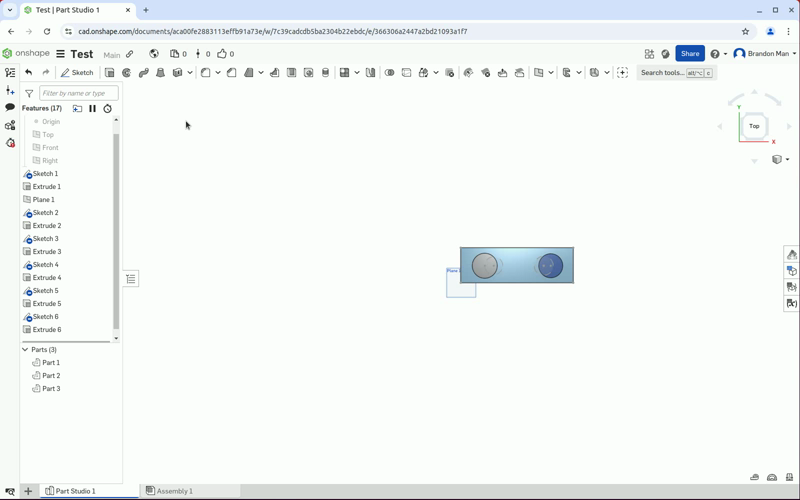
key(up, 3)
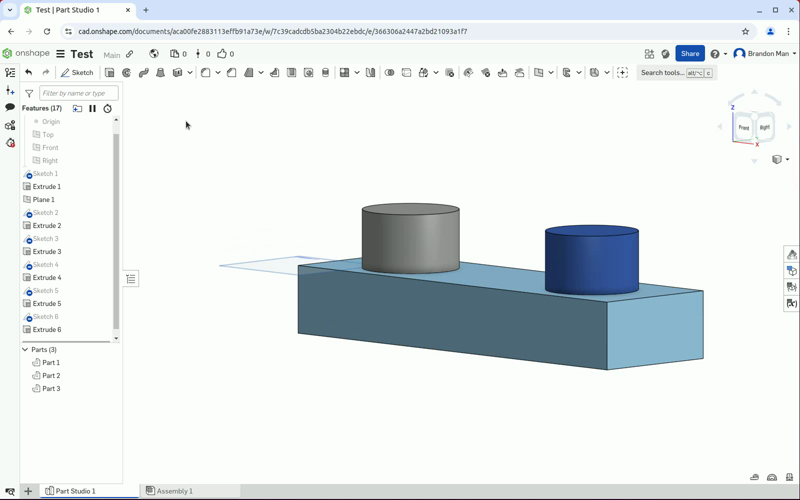
key(left, 3)
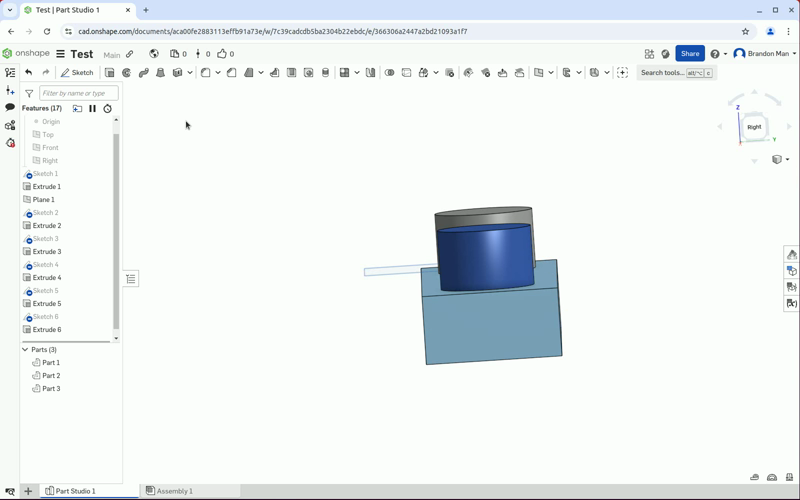
key(right, 3)
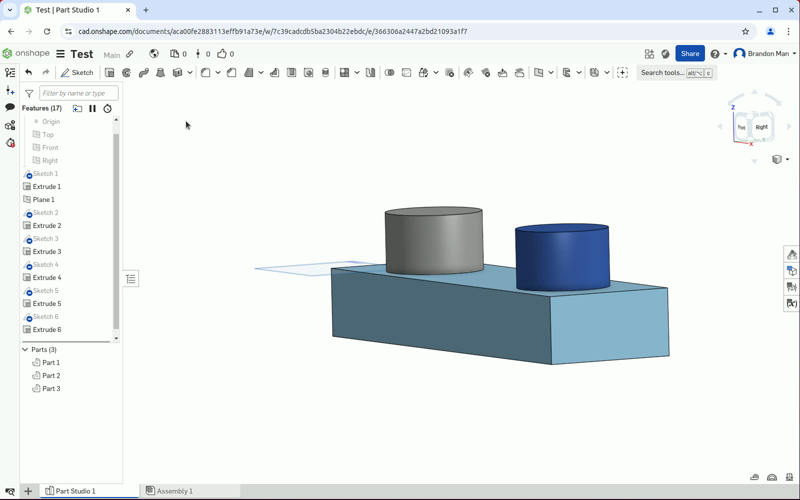
key(down, 3)
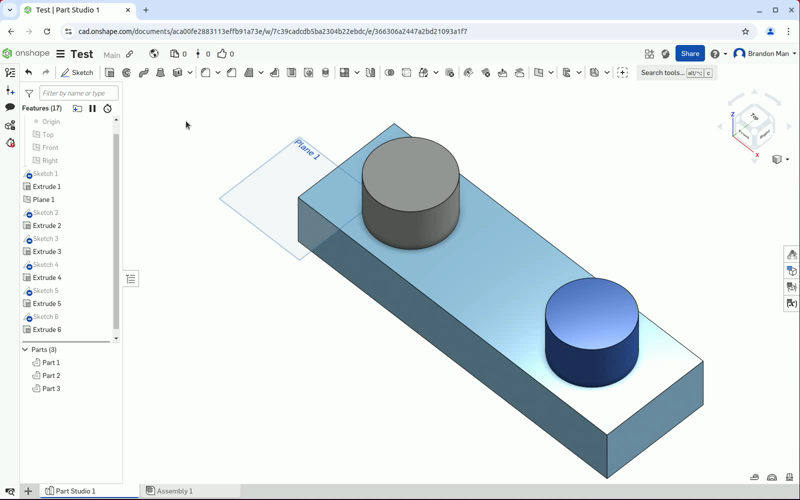
mouse_move(69, 176)
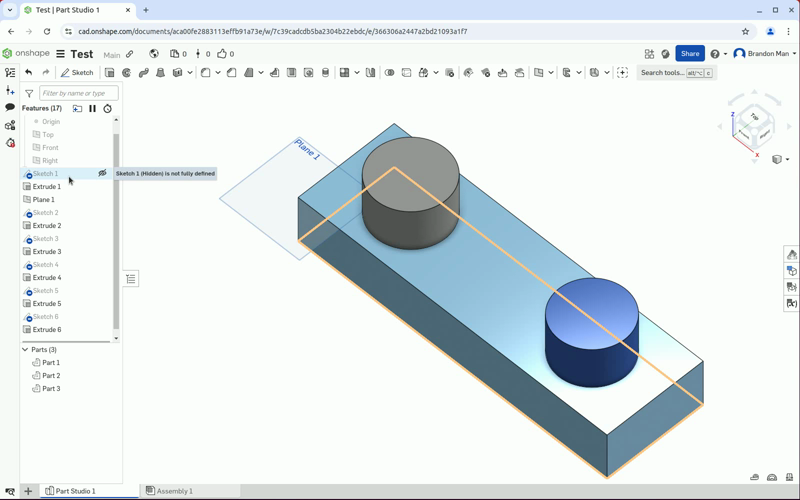
click(69, 176)